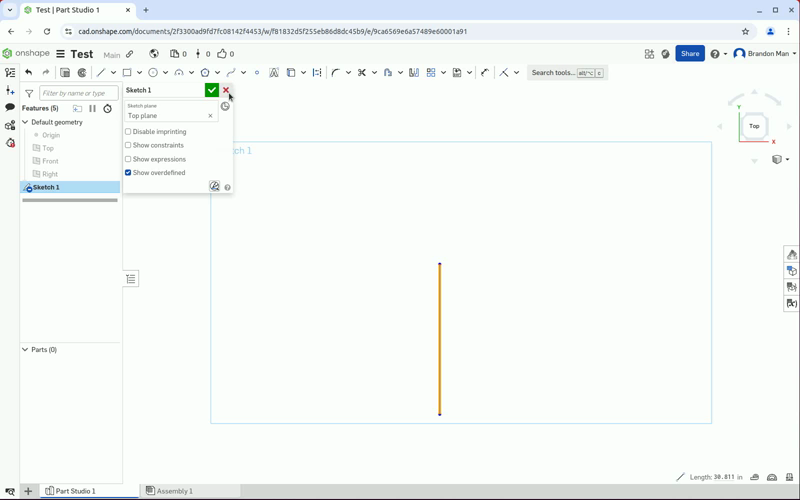
key(shift+h)
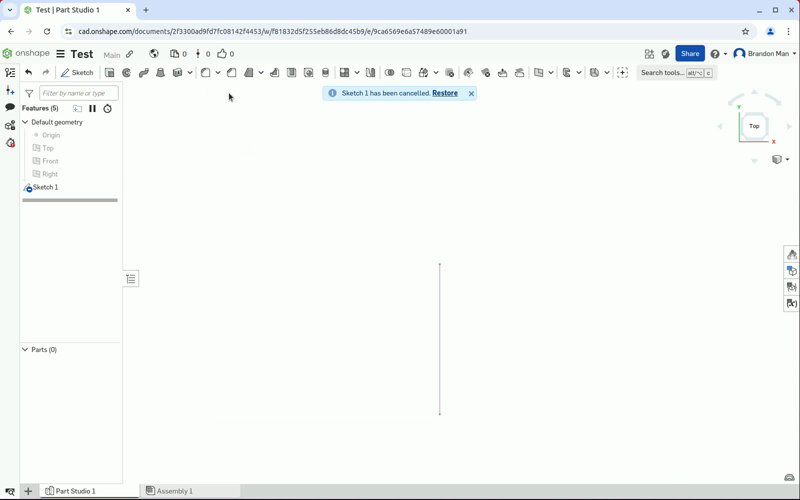
key(shift+s)
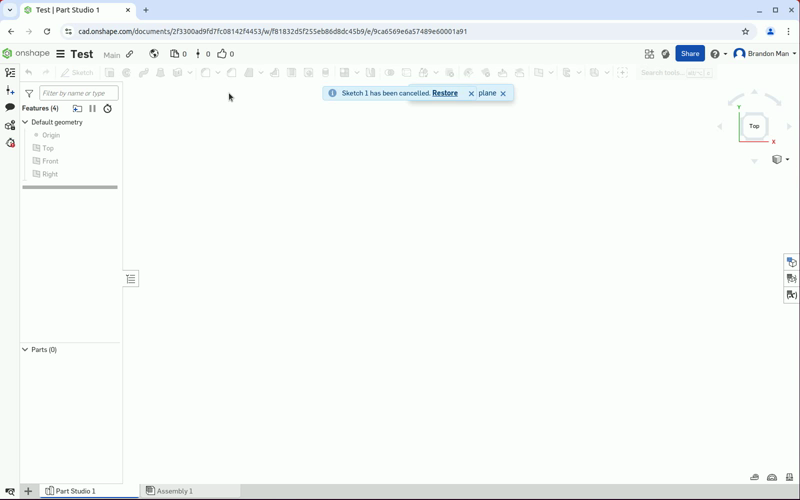
mouse_move(73, 150)
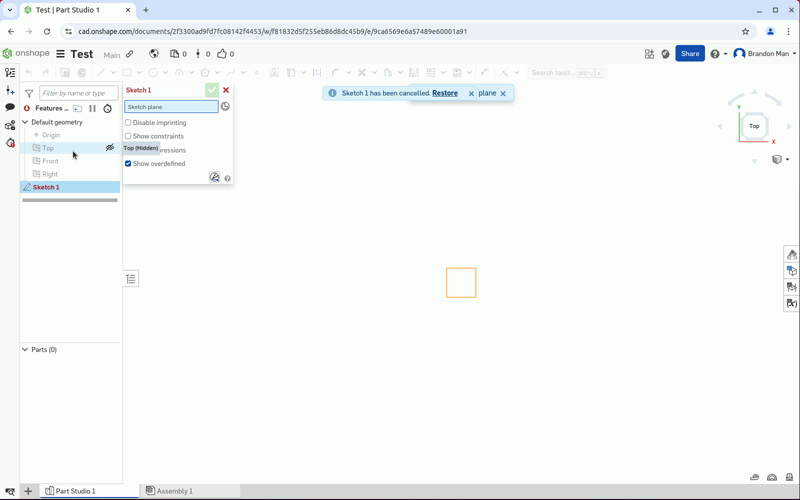
click(73, 150)
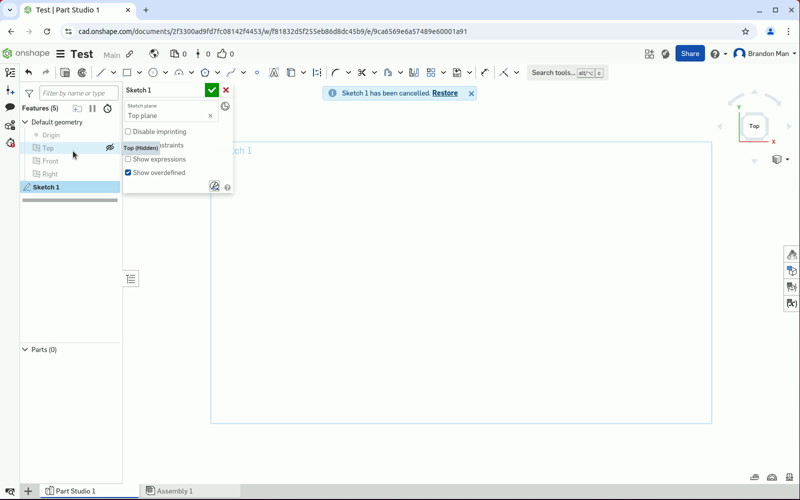
mouse_move(73, 352)
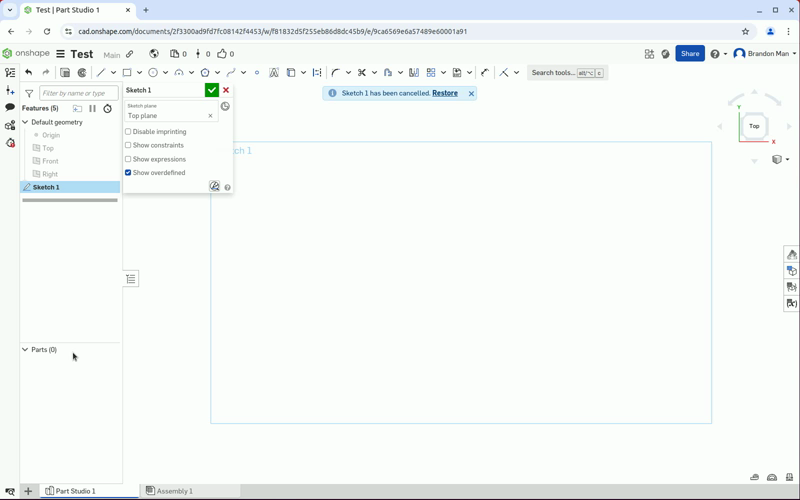
key(y)
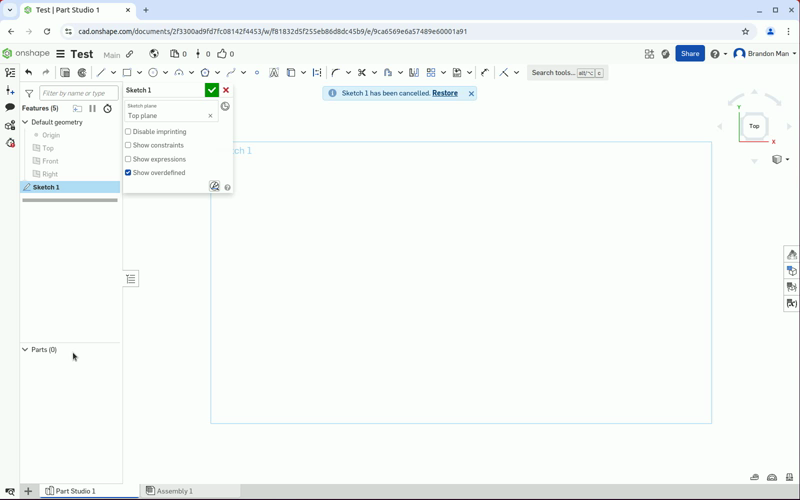
key(l)
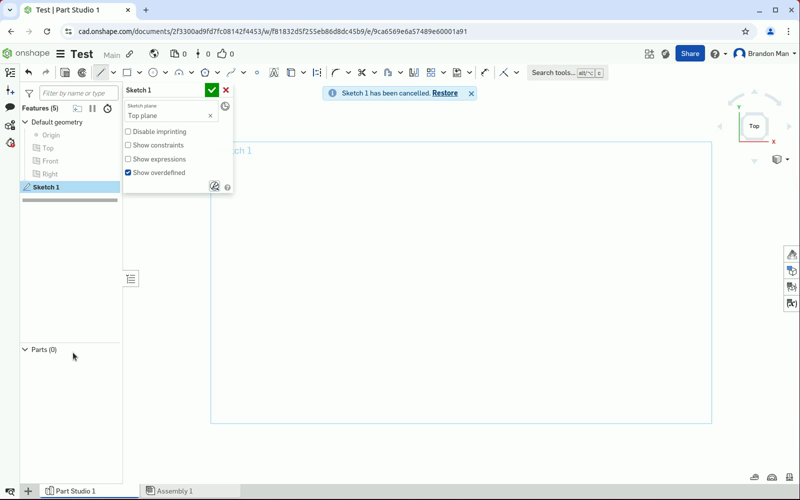
key_down(shift)
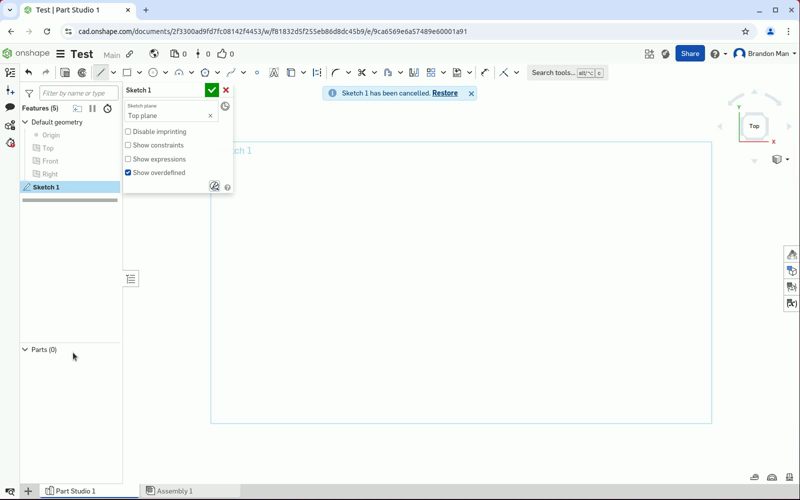
mouse_move(453, 305)
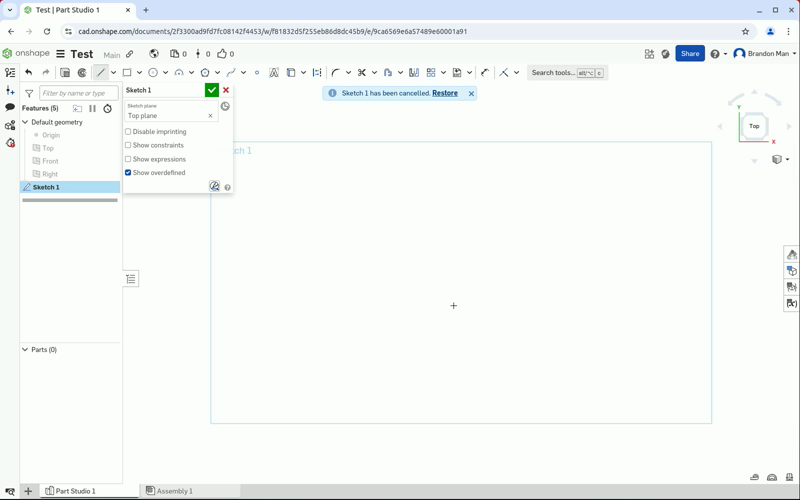
click(453, 305)
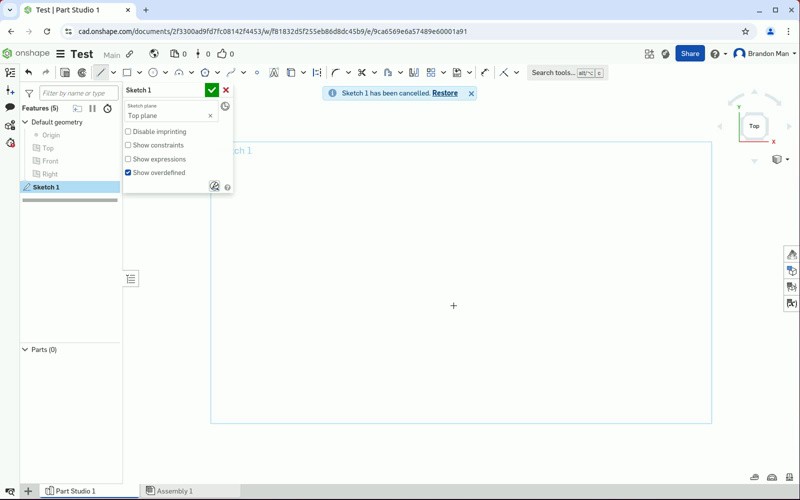
key_up(shift)
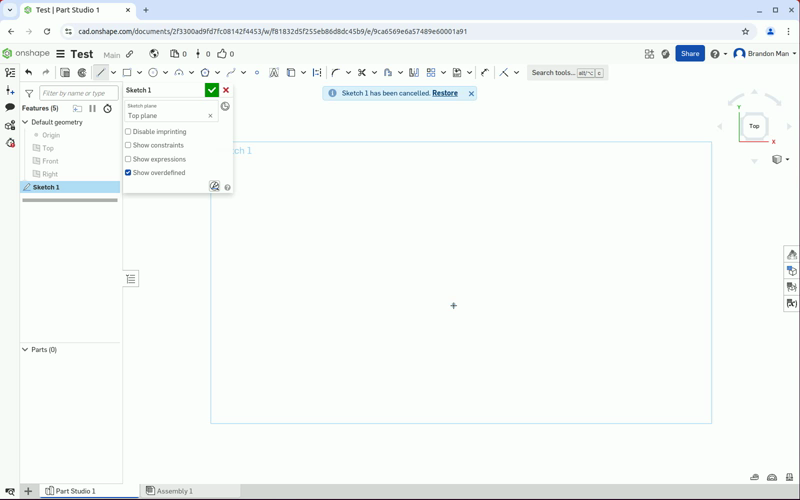
key_down(shift)
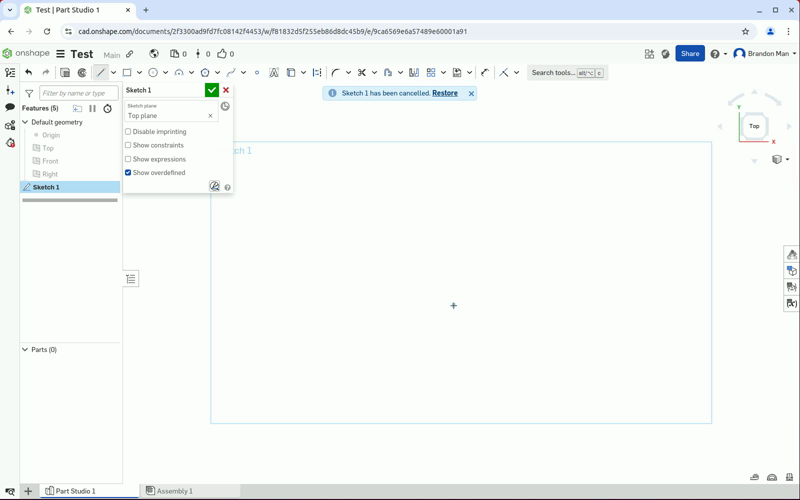
mouse_move(483, 305)
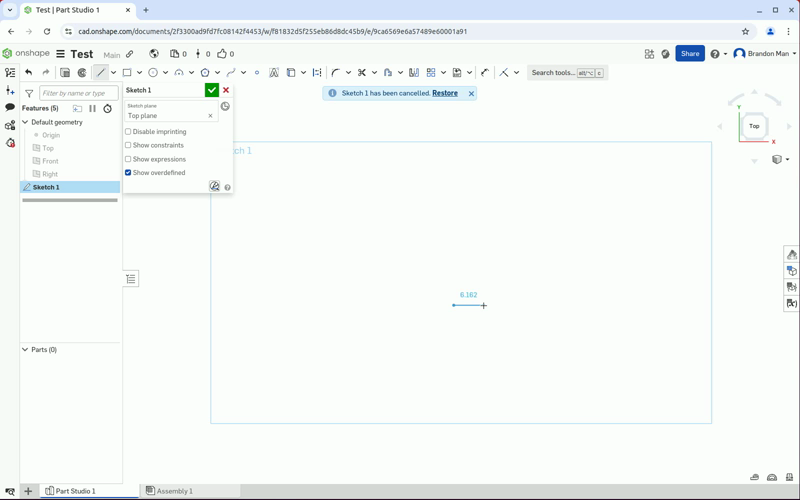
mouse_move(467, 305)
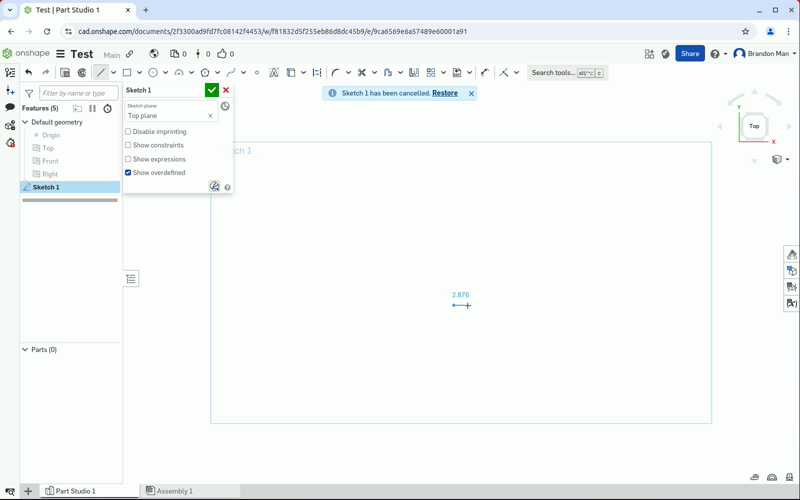
click(467, 305)
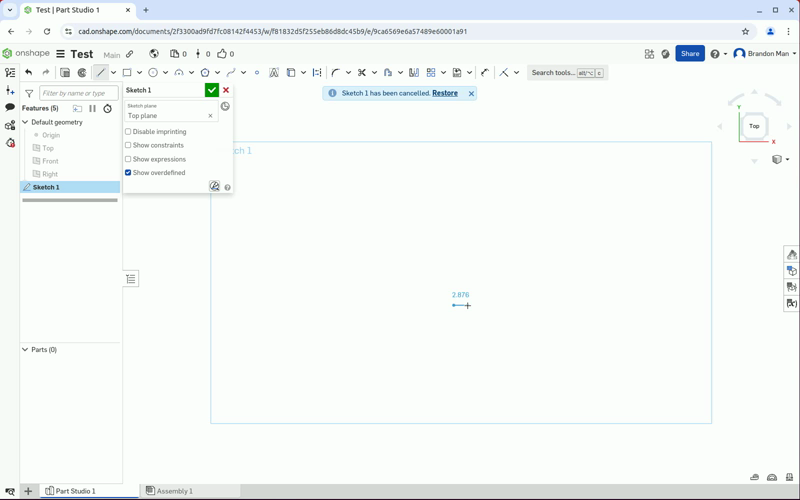
key_up(shift)
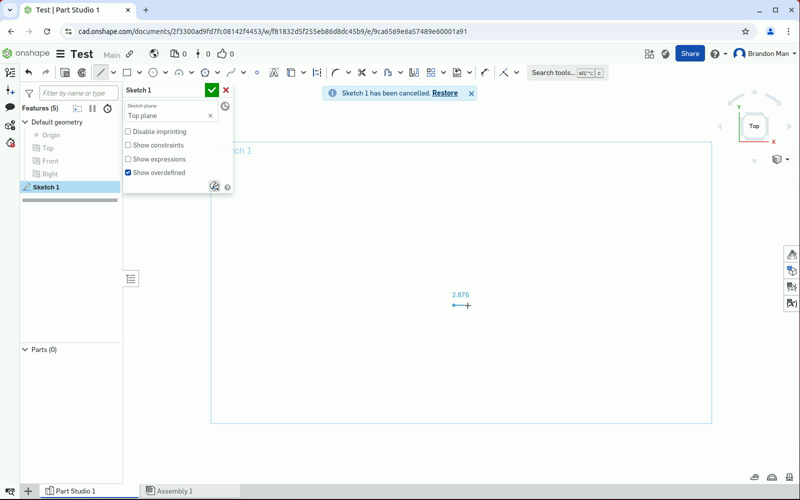
key_down(shift)
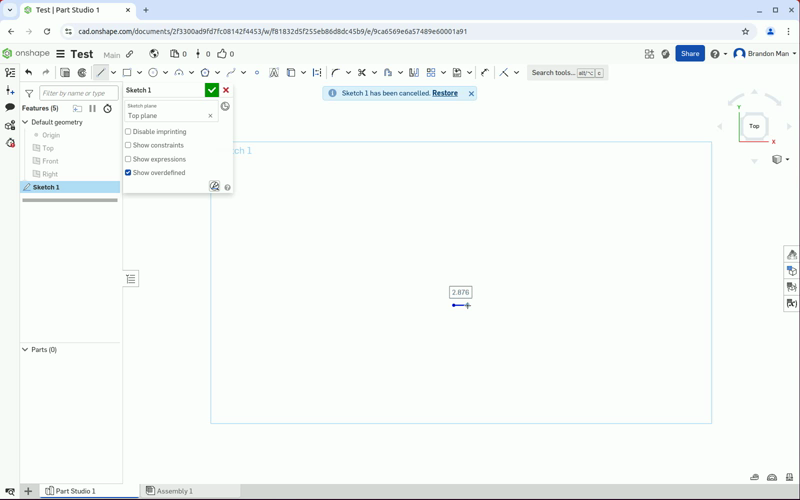
mouse_move(497, 305)
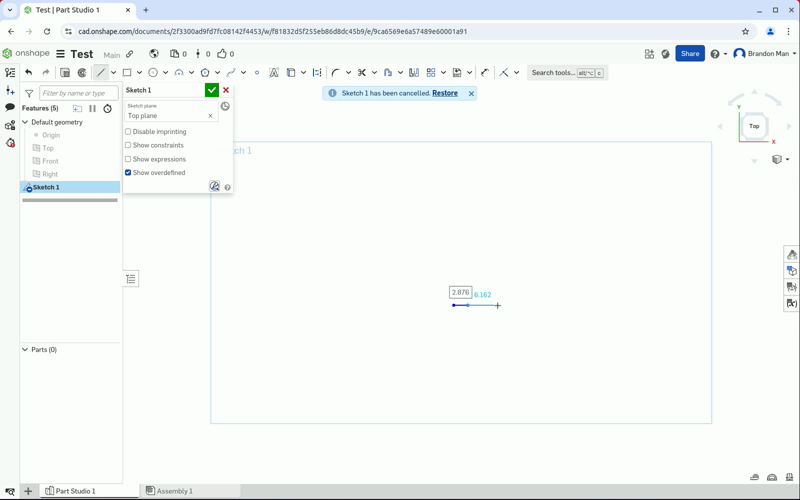
mouse_move(467, 270)
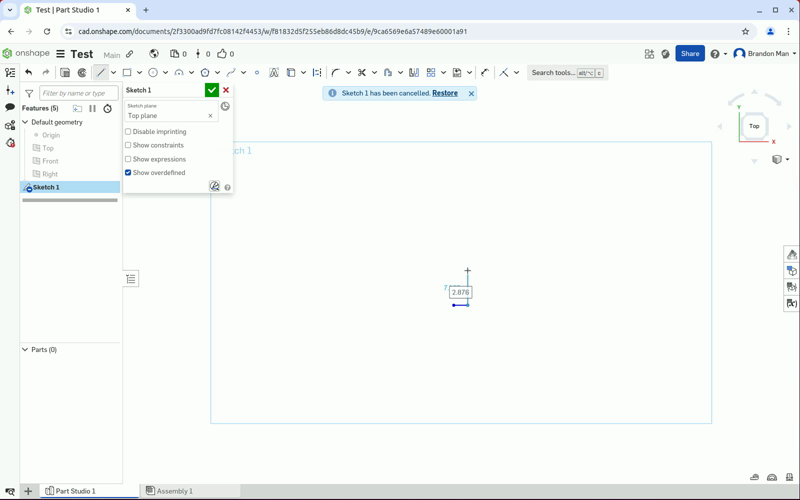
click(467, 270)
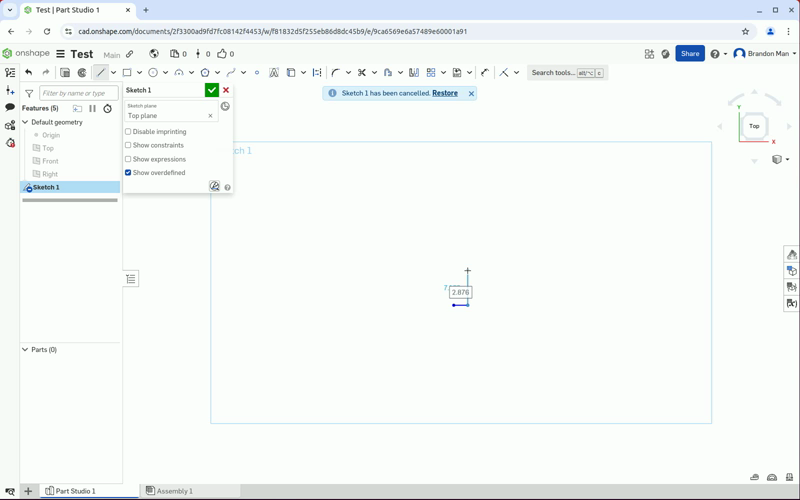
key_up(shift)
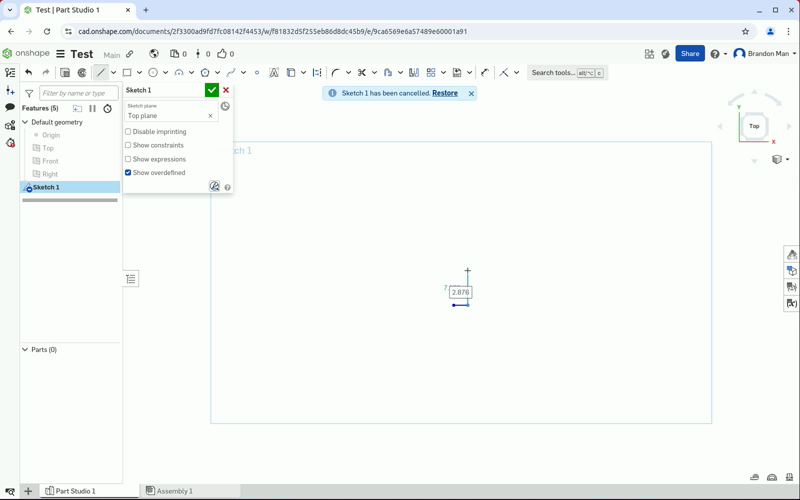
key_down(shift)
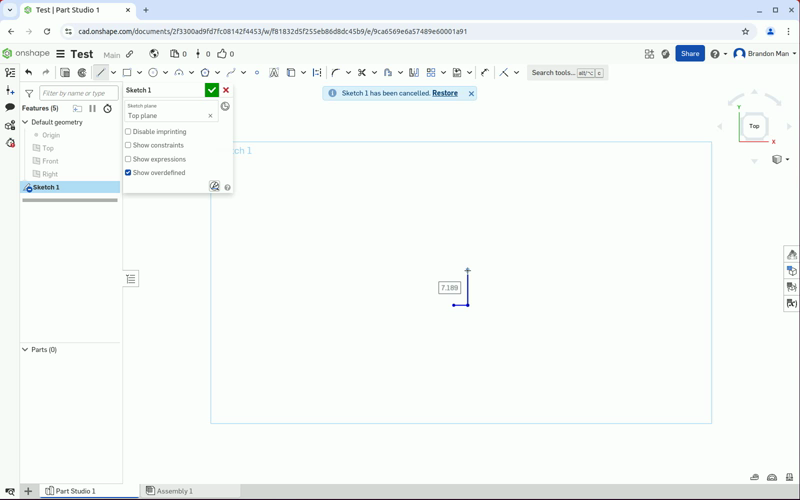
mouse_move(497, 270)
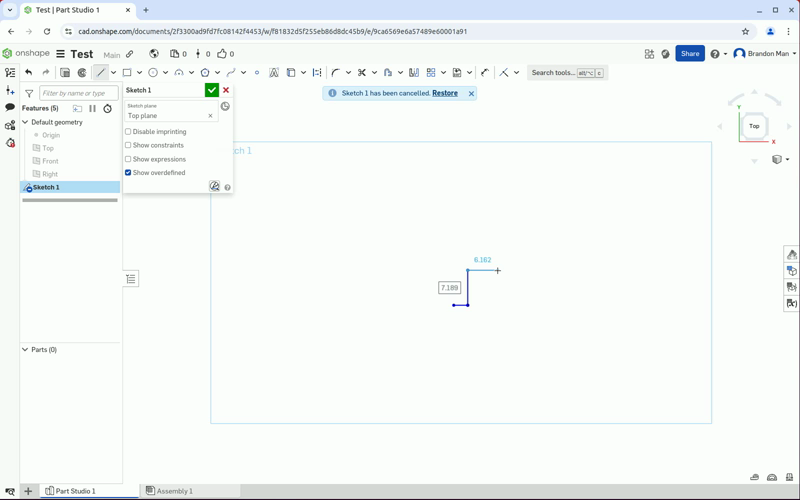
mouse_move(463, 270)
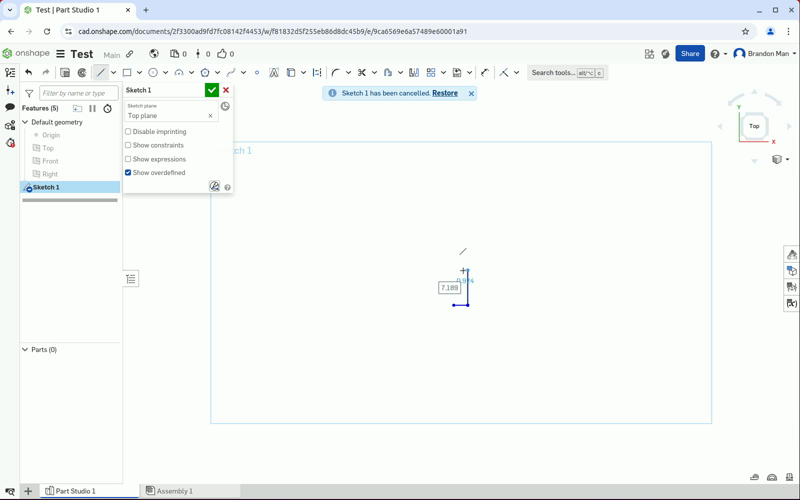
scroll(6)
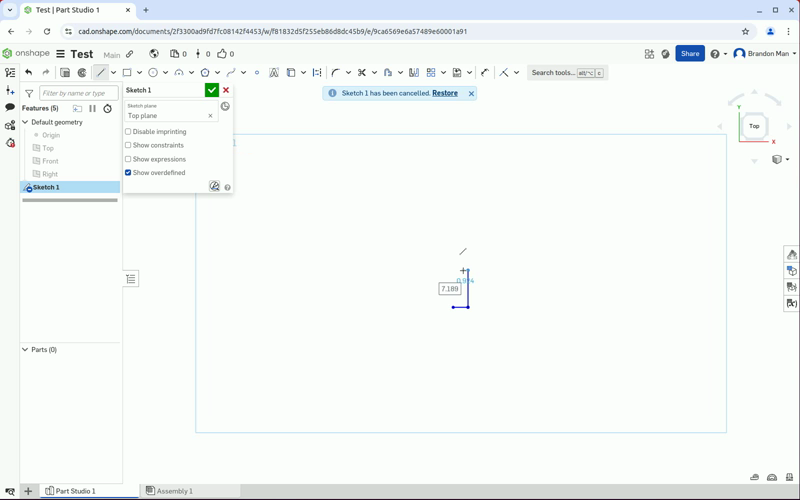
scroll(6)
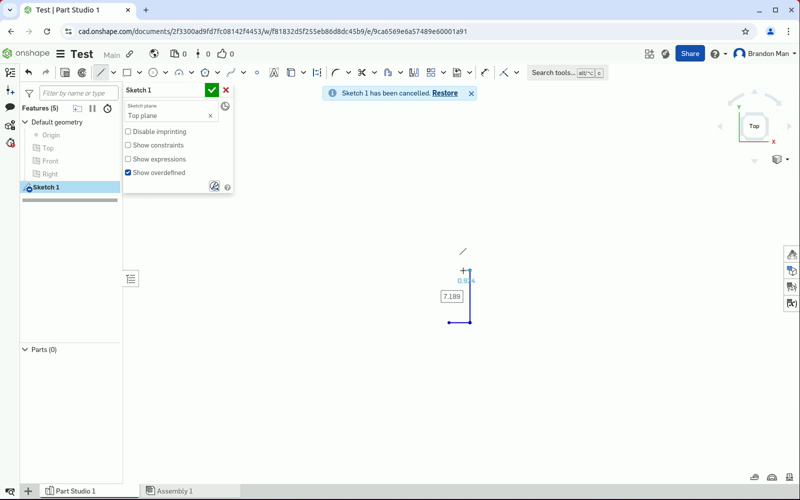
scroll(6)
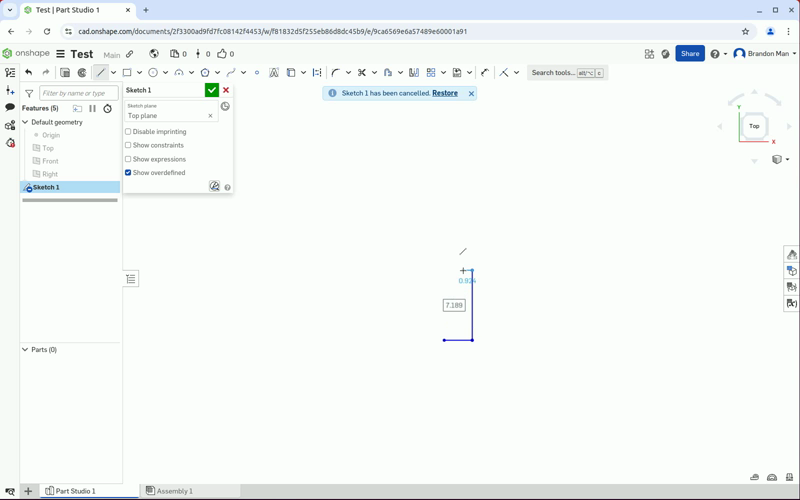
scroll(6)
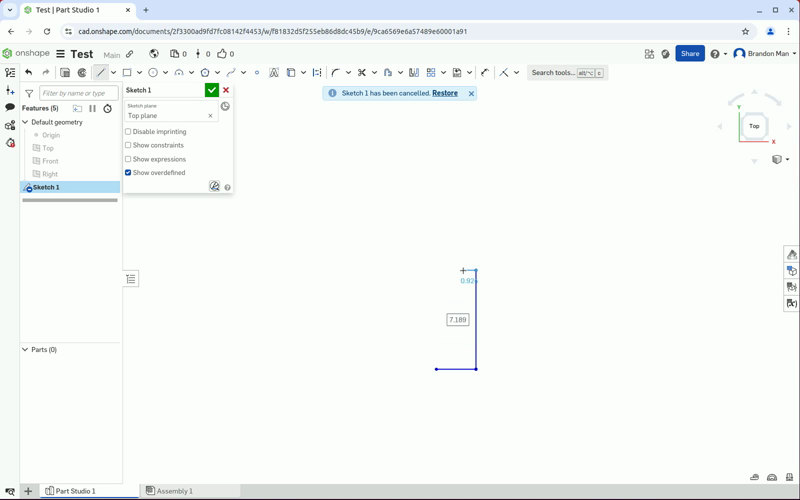
scroll(6)
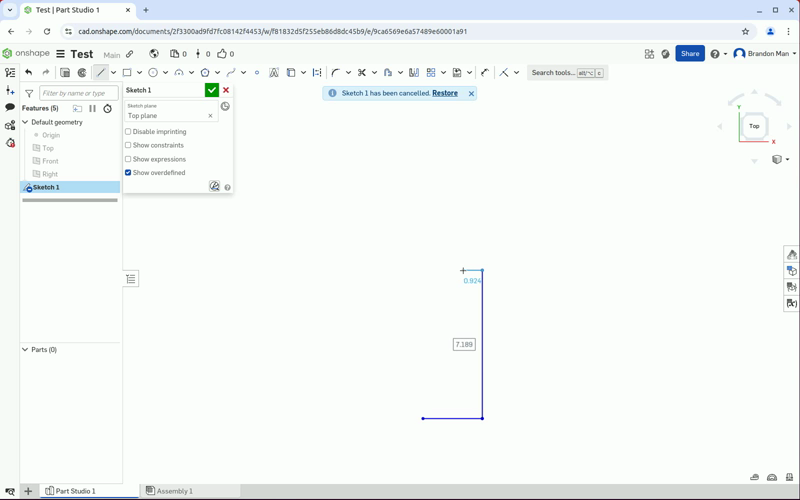
scroll(6)
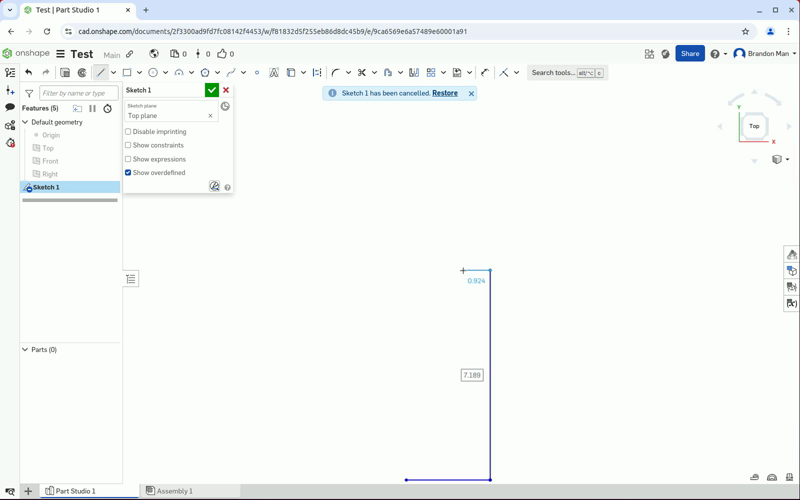
scroll(6)
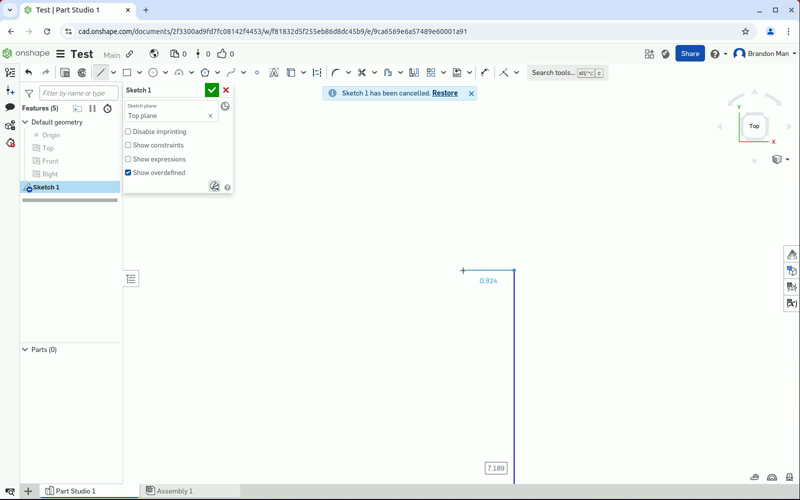
click(463, 270)
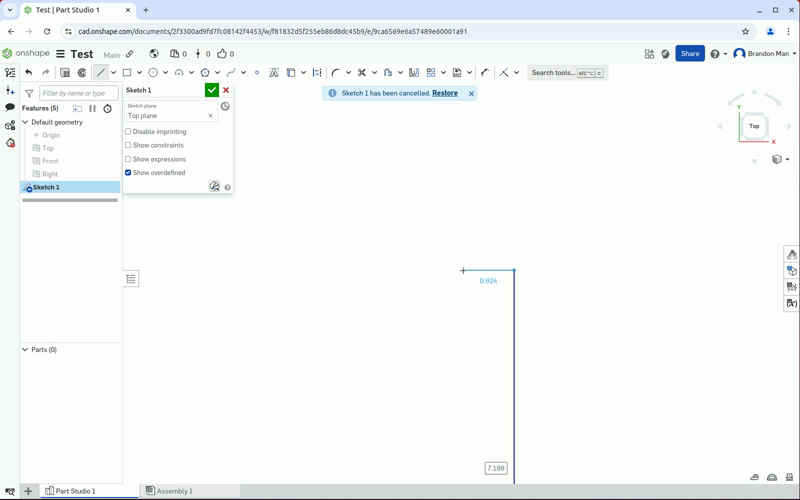
scroll(-6)
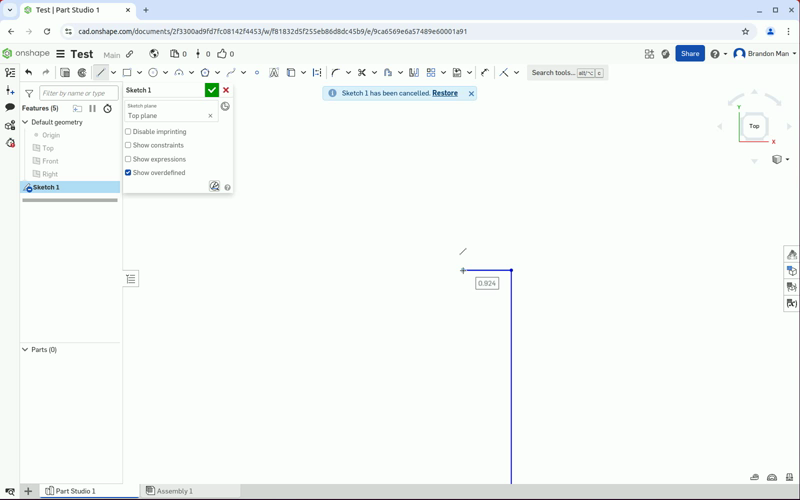
scroll(-6)
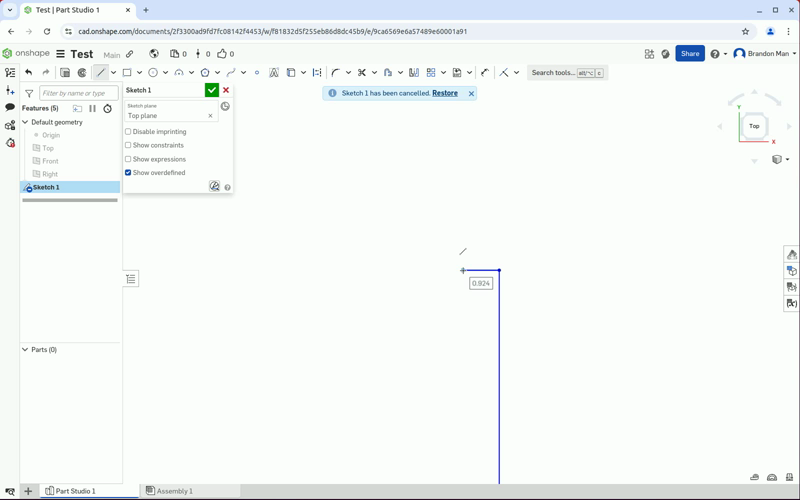
scroll(-6)
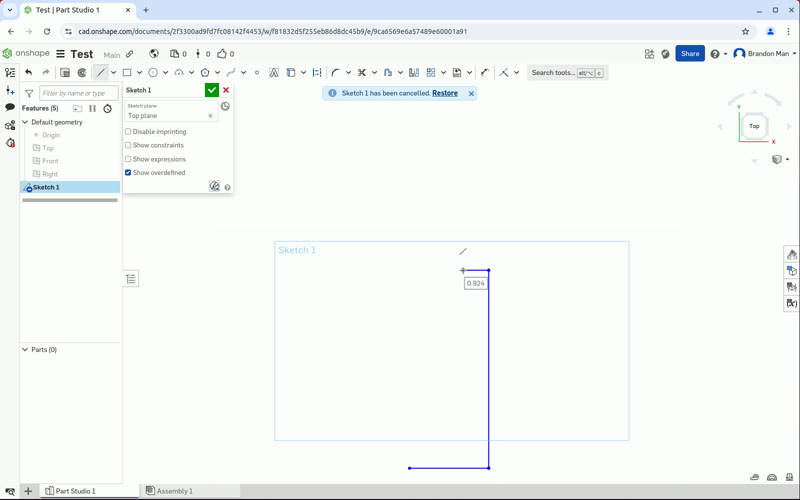
scroll(-6)
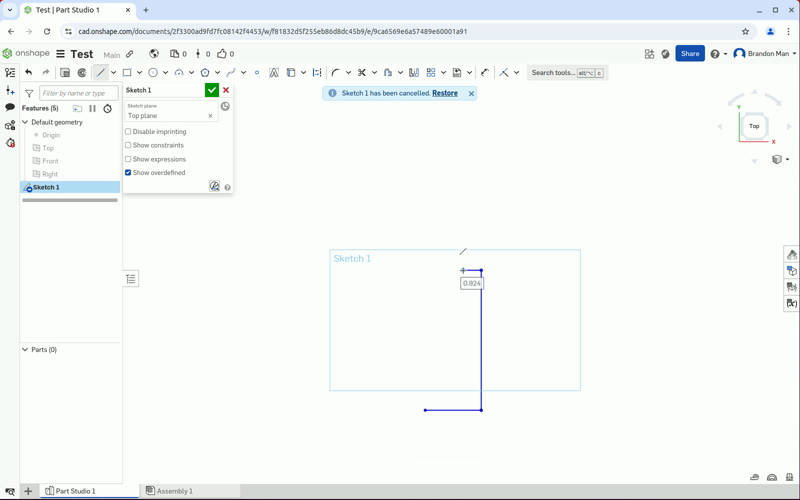
scroll(-6)
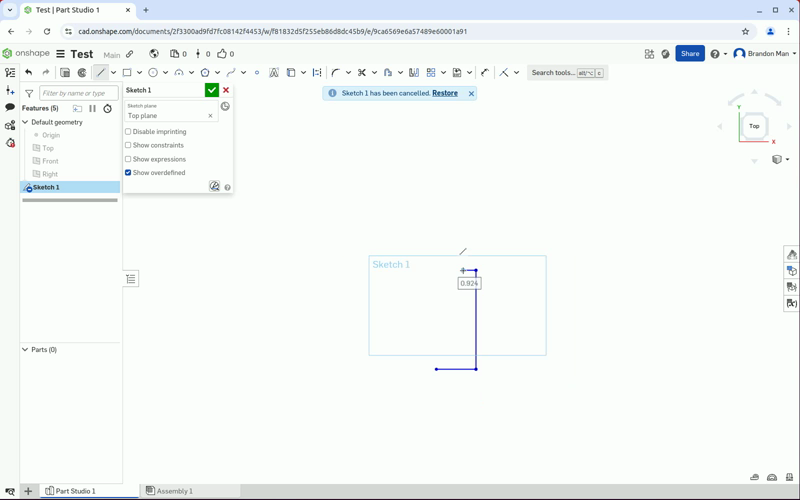
scroll(-6)
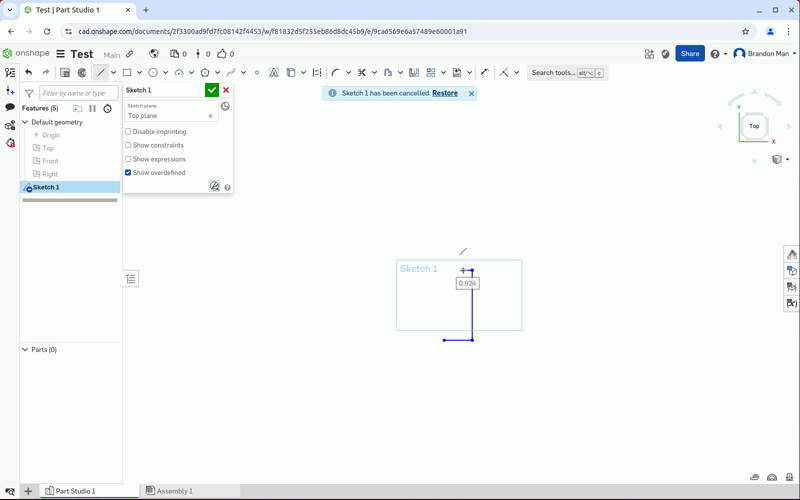
scroll(-6)
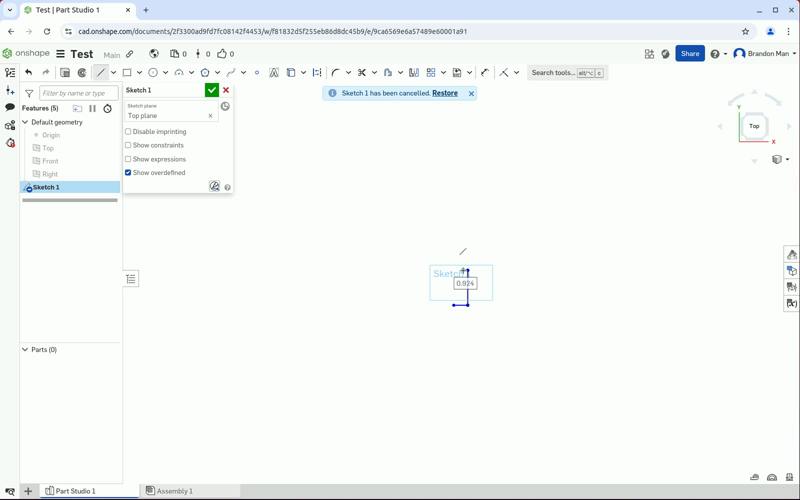
key_up(shift)
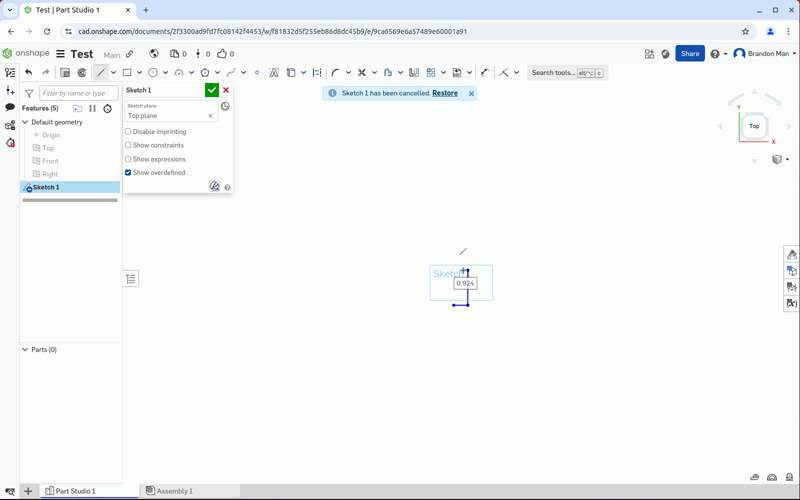
key_down(shift)
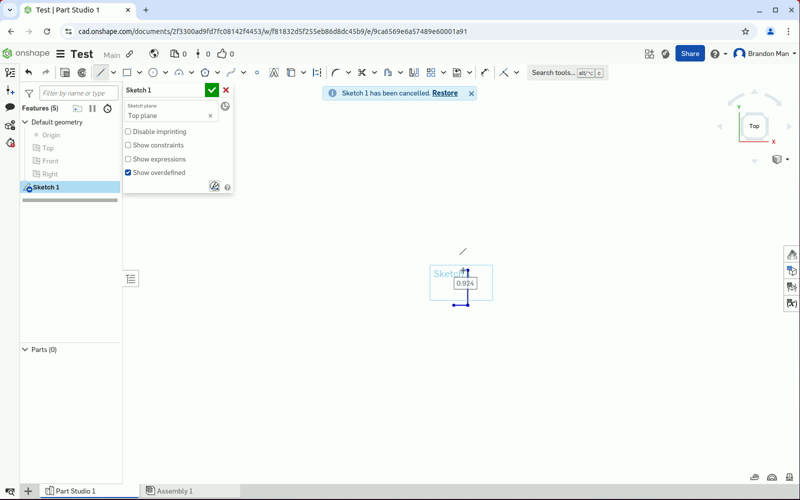
mouse_move(493, 270)
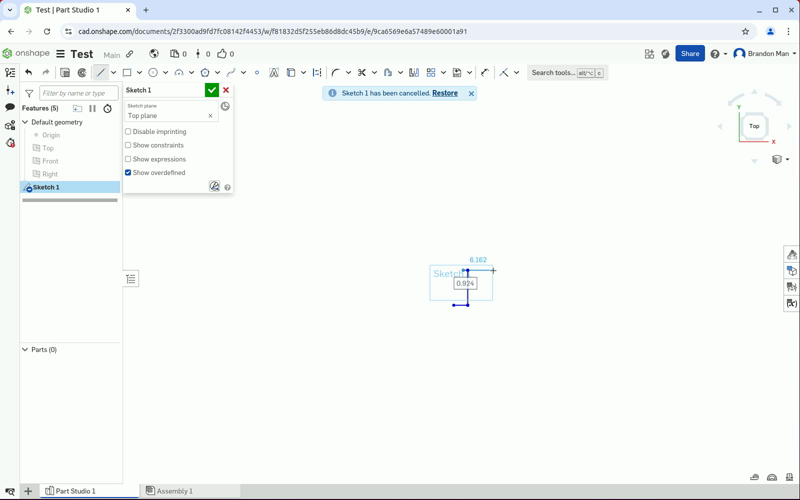
mouse_move(463, 282)
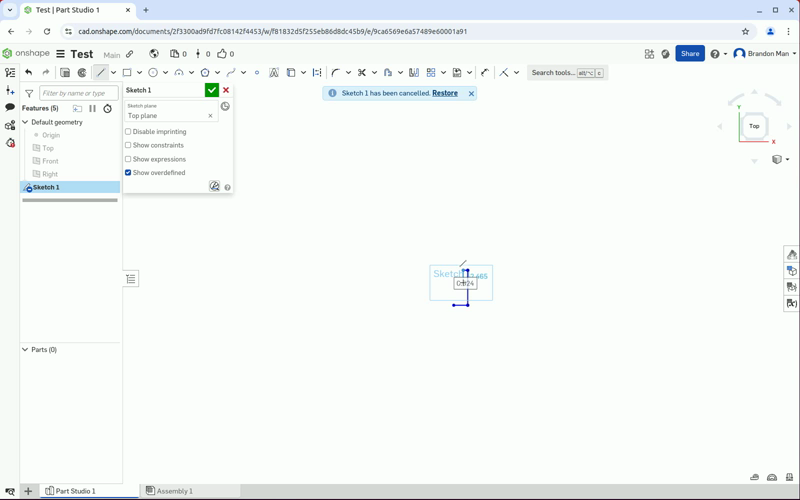
click(463, 282)
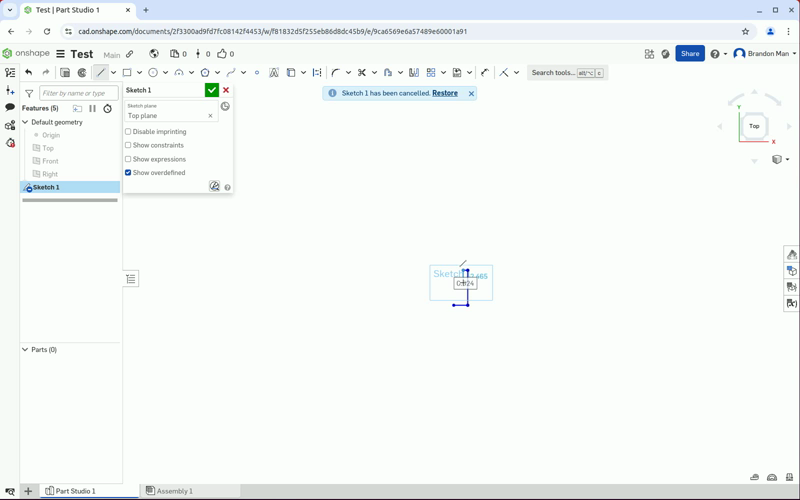
key_up(shift)
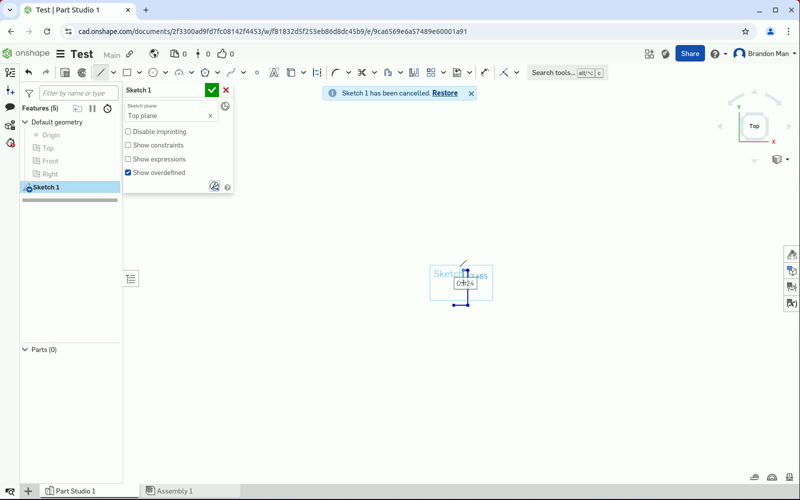
key_down(shift)
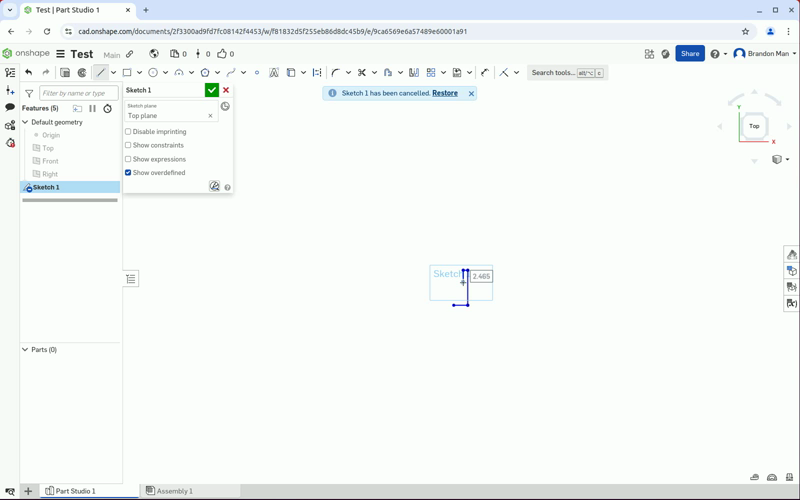
mouse_move(493, 282)
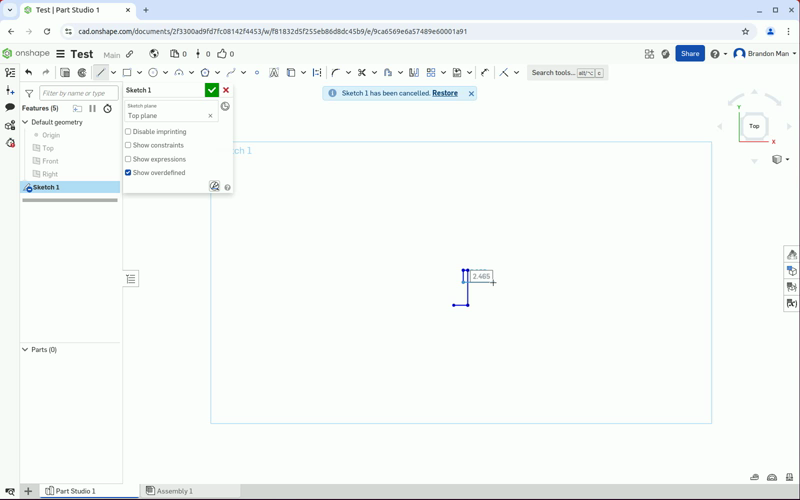
mouse_move(458, 282)
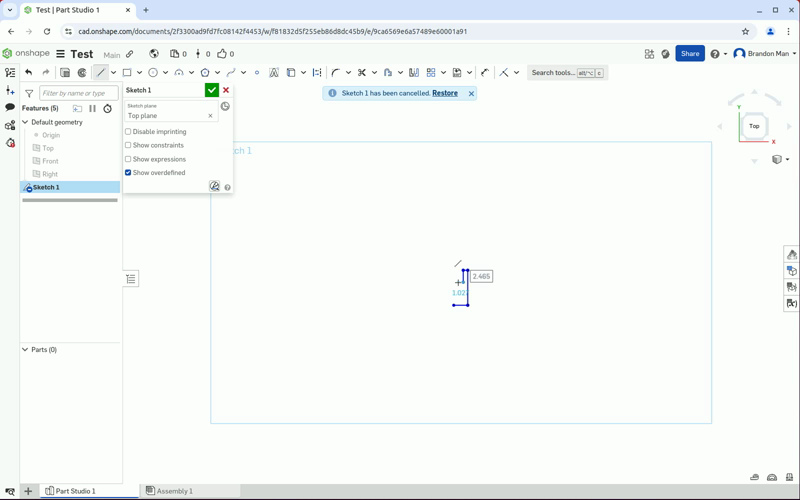
scroll(6)
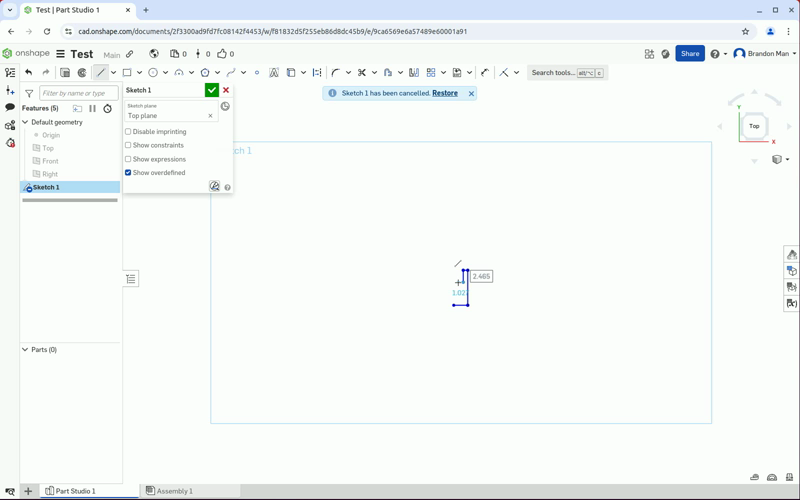
scroll(6)
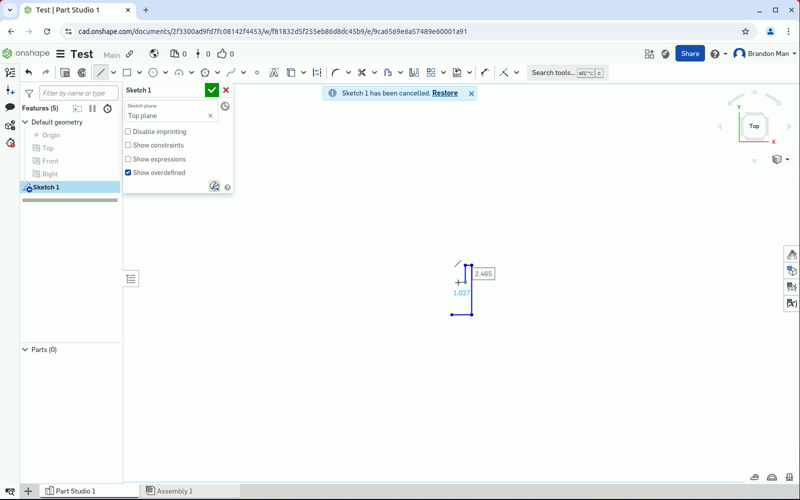
scroll(6)
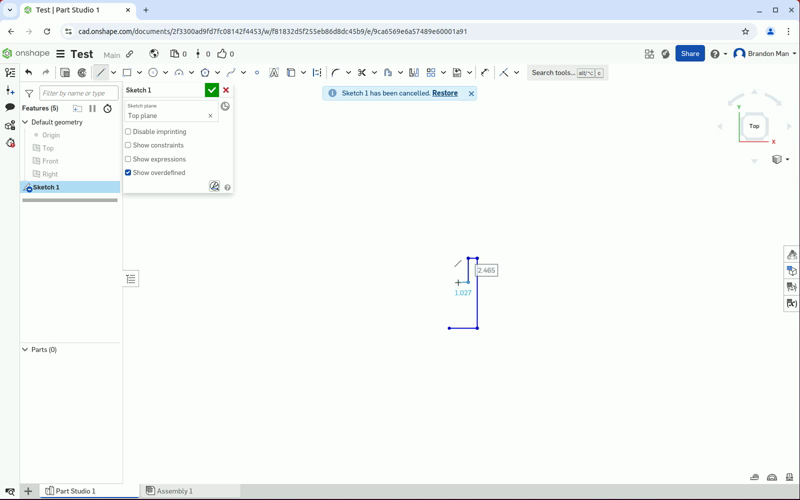
scroll(6)
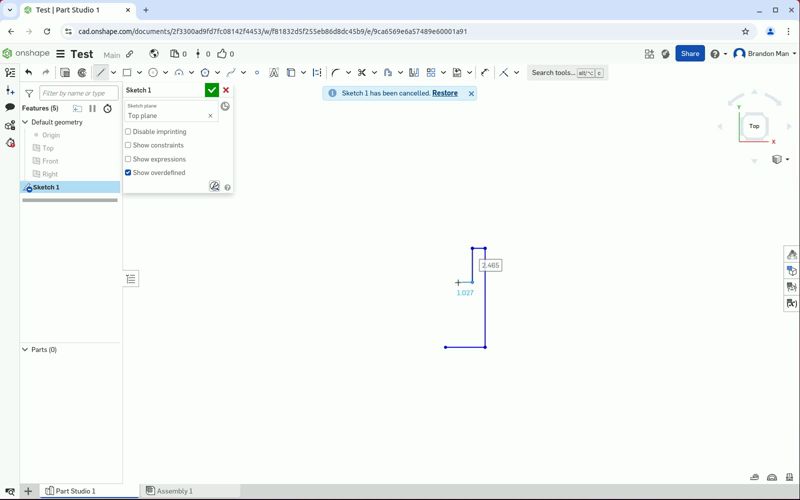
scroll(6)
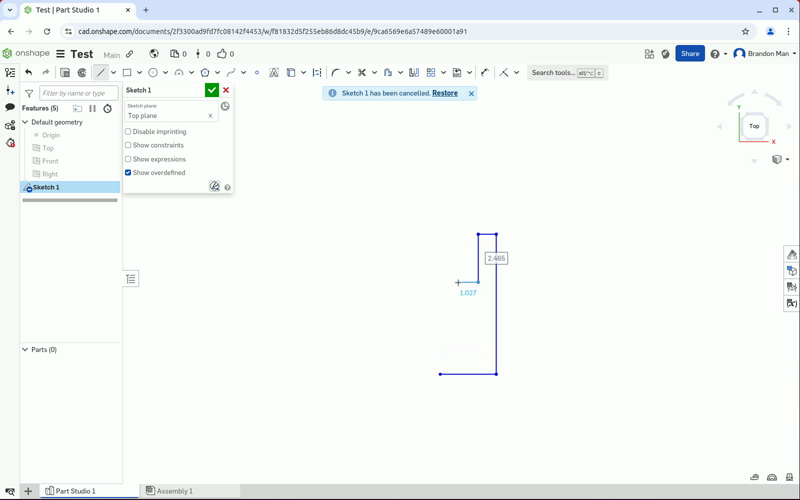
scroll(6)
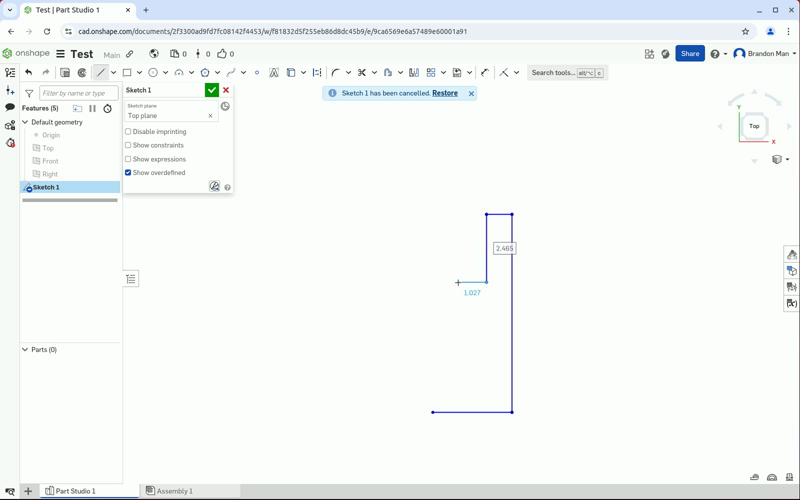
scroll(6)
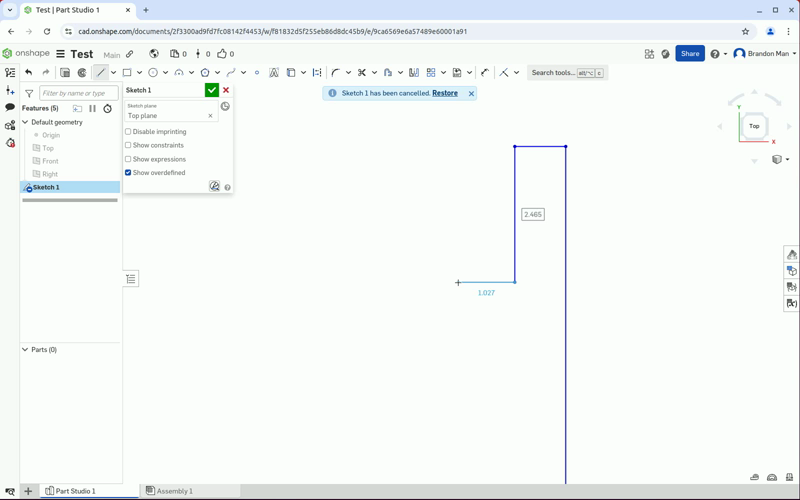
click(458, 282)
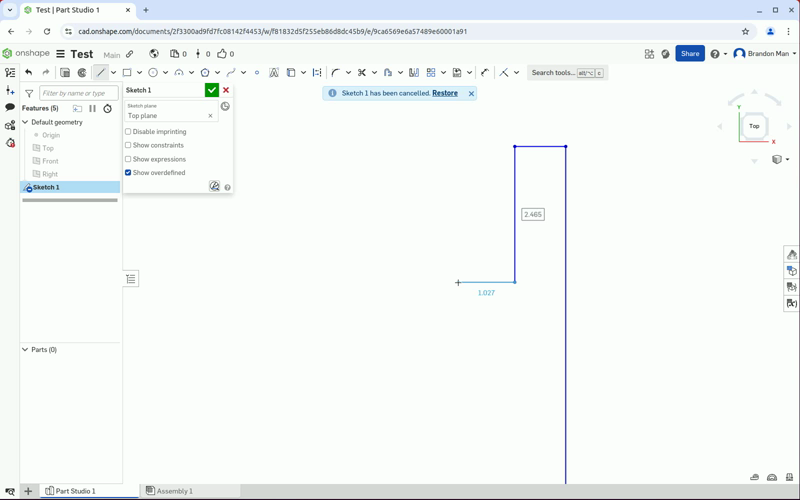
scroll(-6)
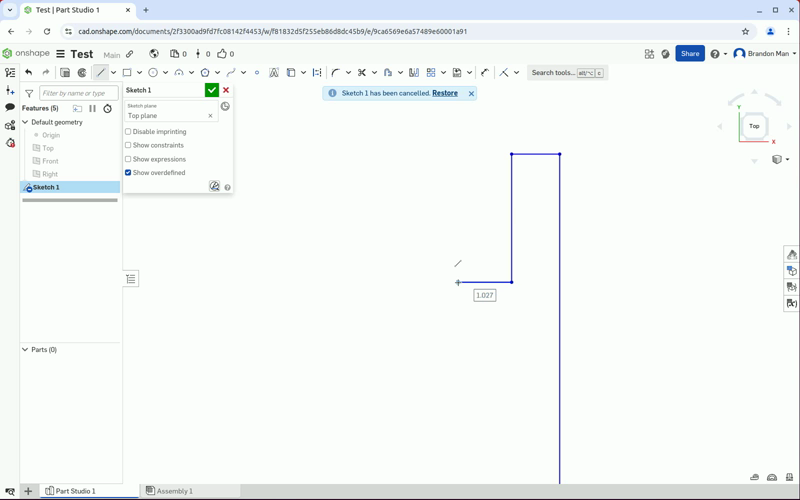
scroll(-6)
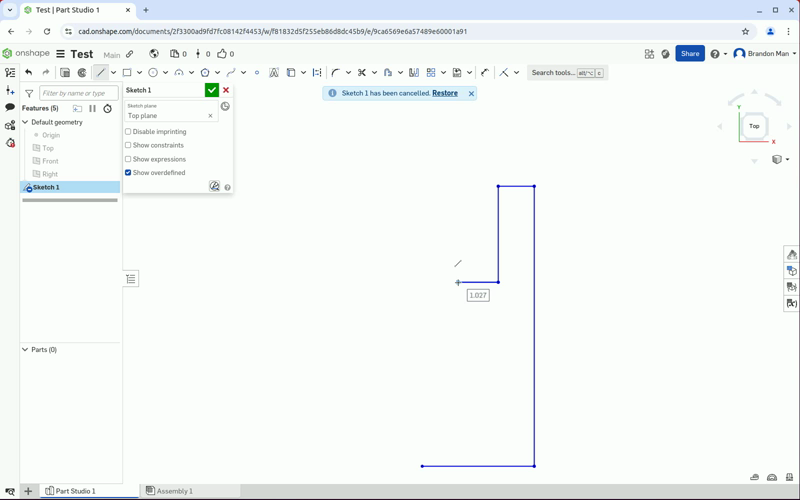
scroll(-6)
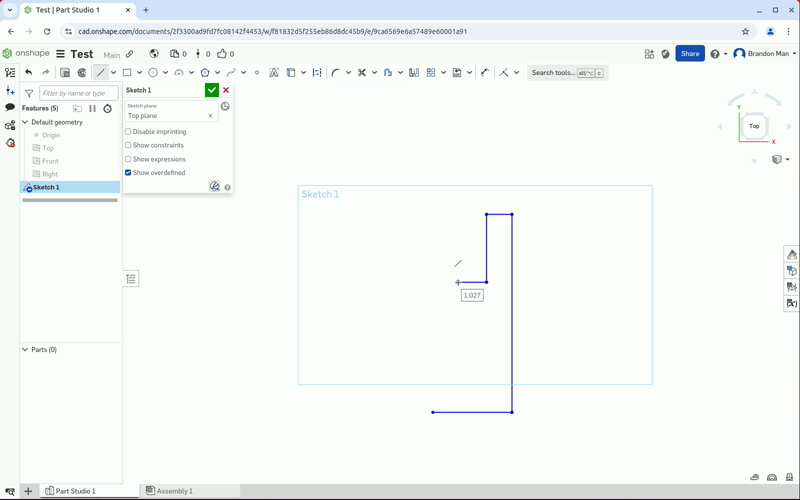
scroll(-6)
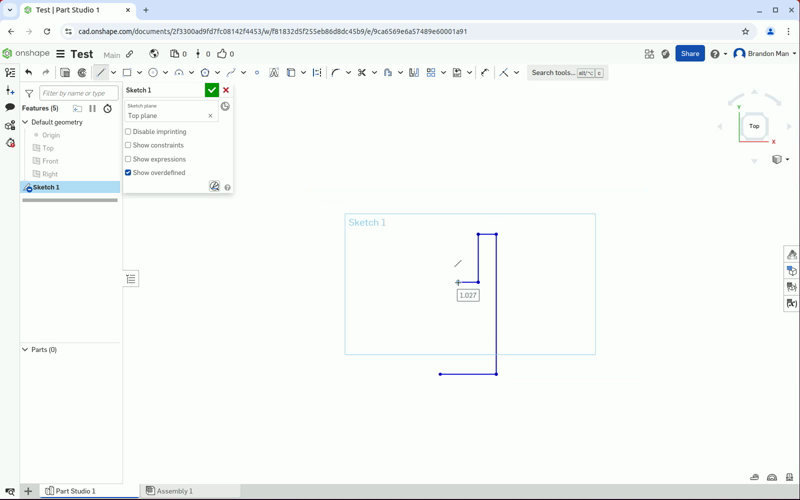
scroll(-6)
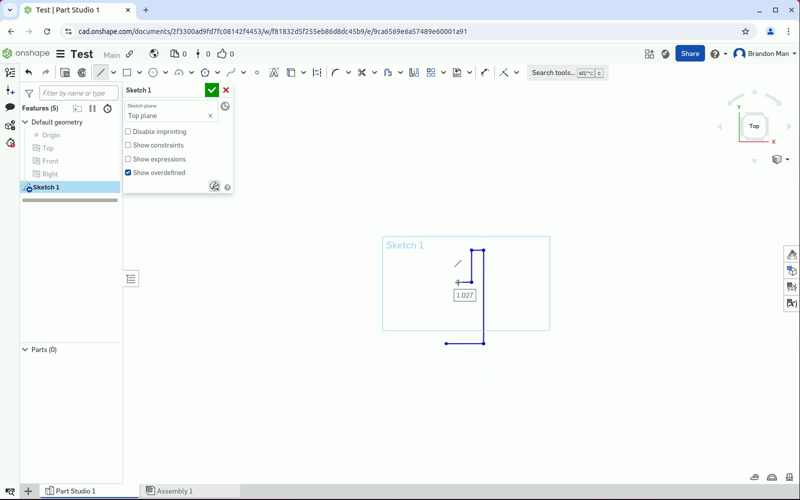
scroll(-6)
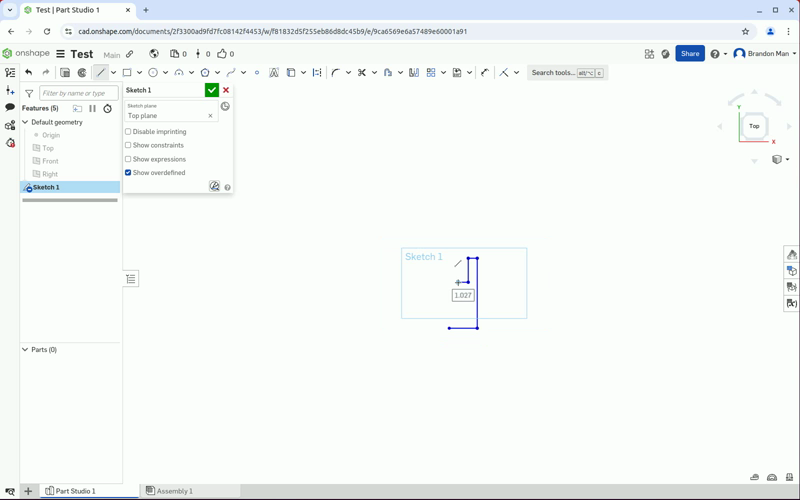
scroll(-6)
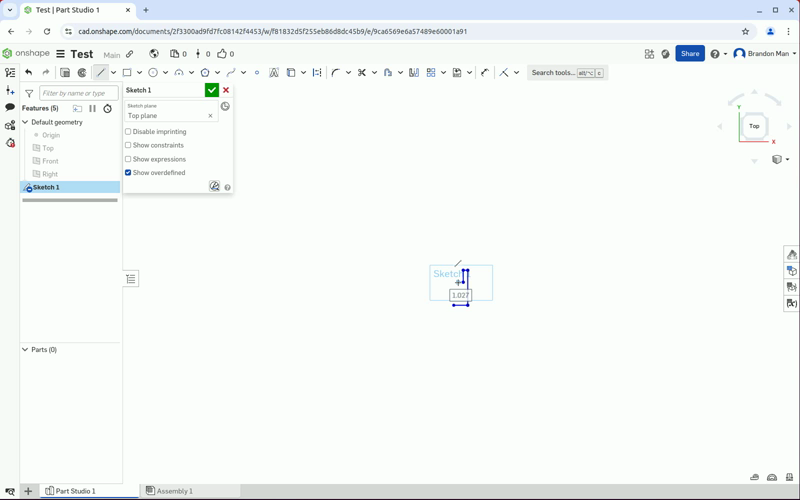
key_up(shift)
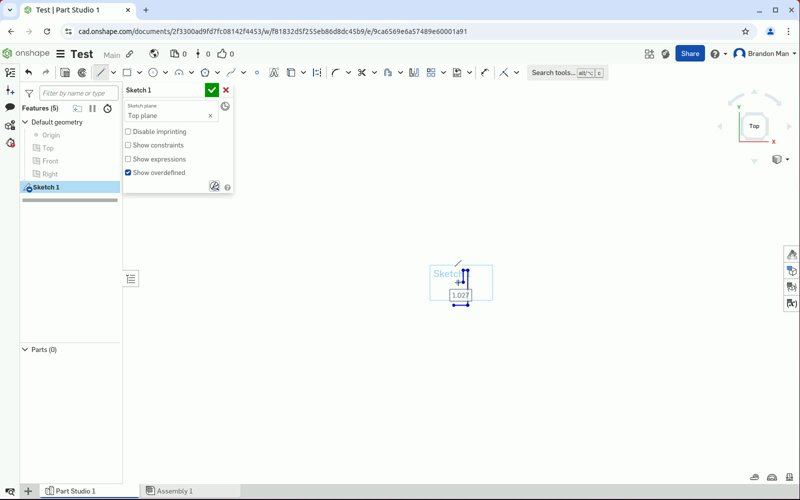
key_down(shift)
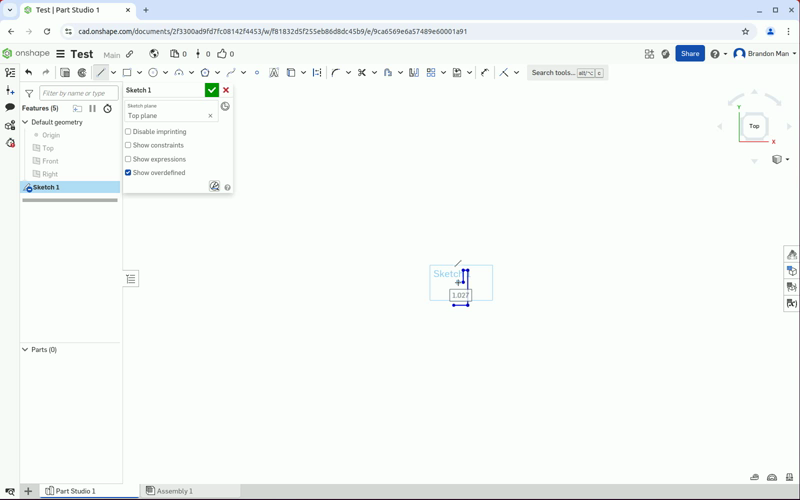
mouse_move(488, 282)
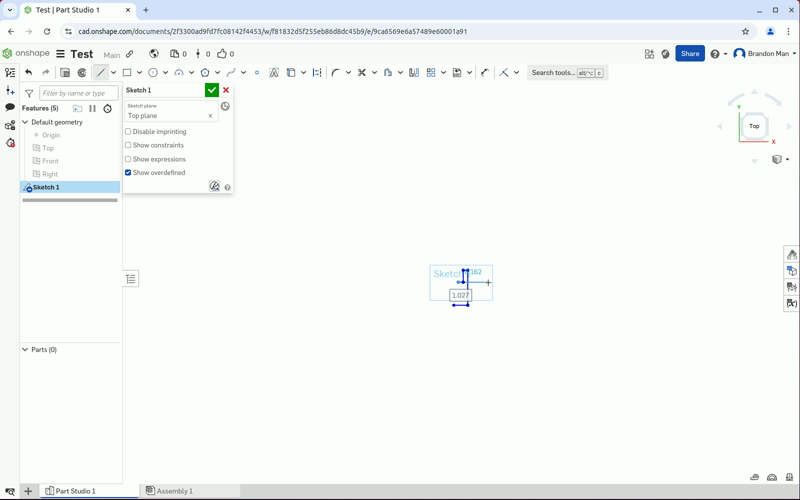
mouse_move(458, 270)
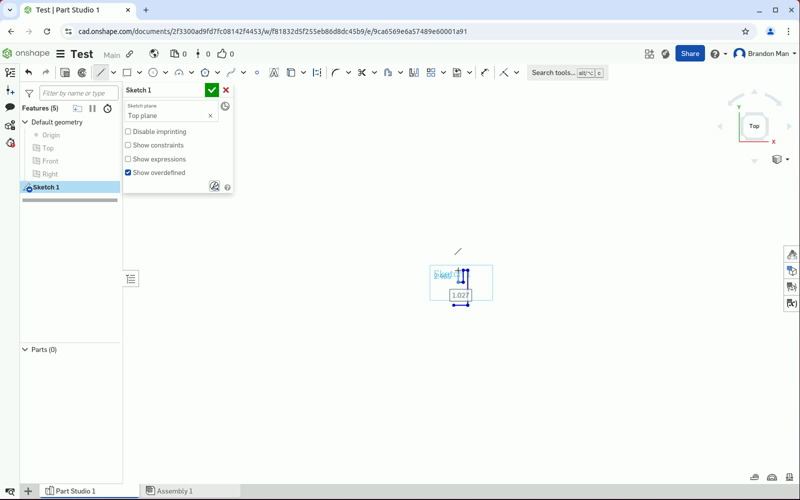
click(458, 270)
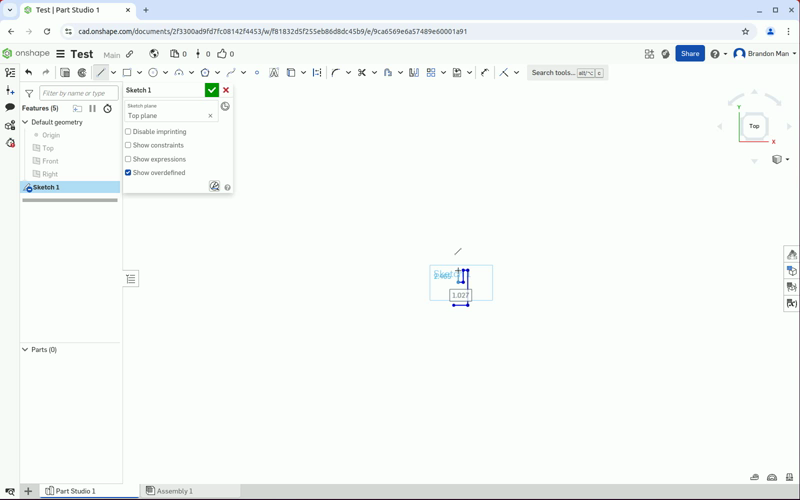
key_up(shift)
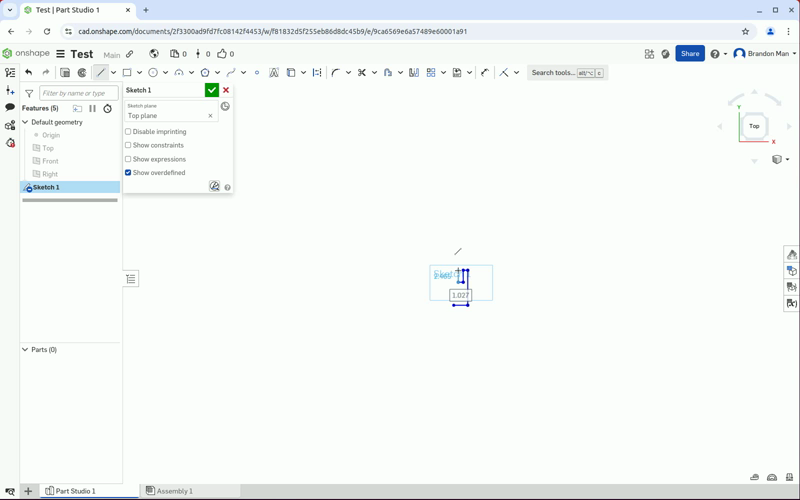
key_down(shift)
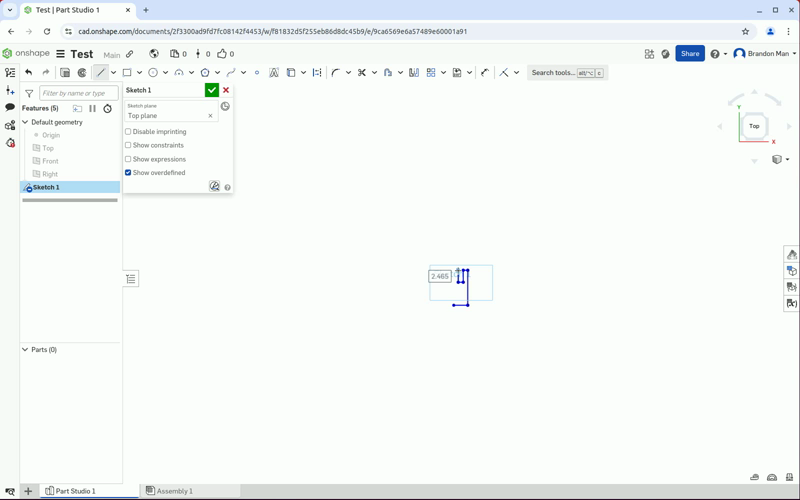
mouse_move(488, 270)
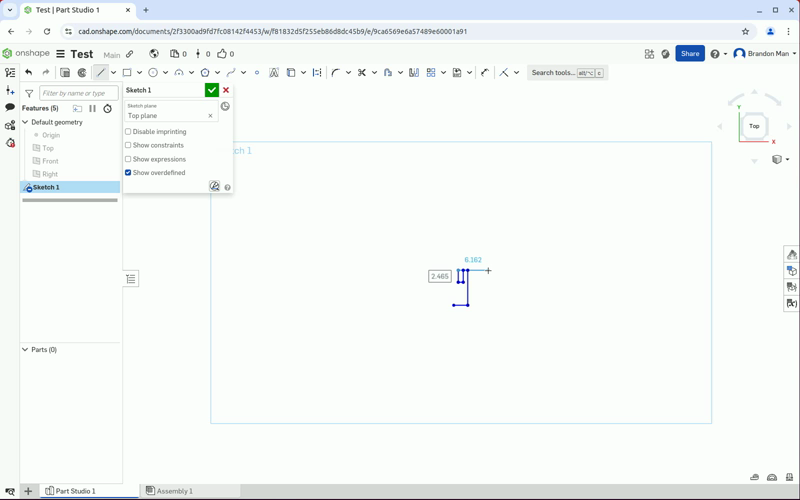
mouse_move(453, 270)
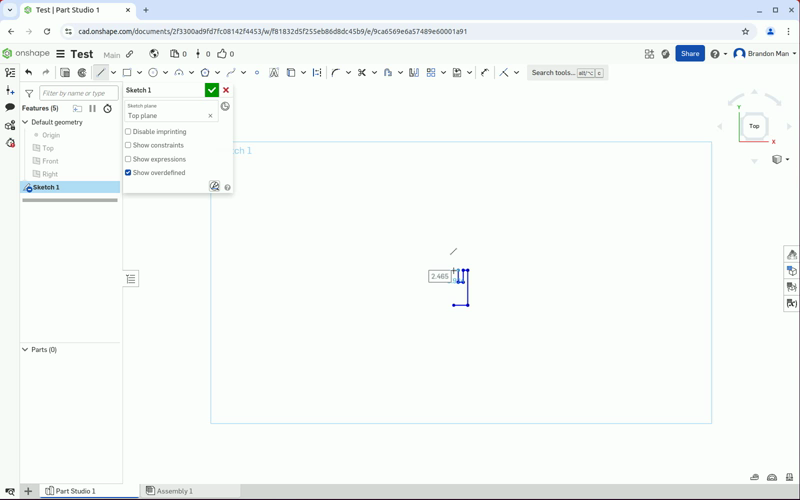
scroll(6)
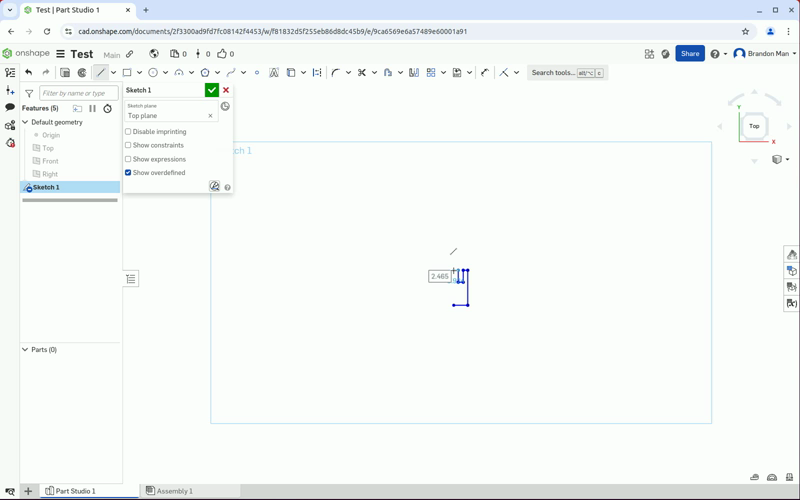
scroll(6)
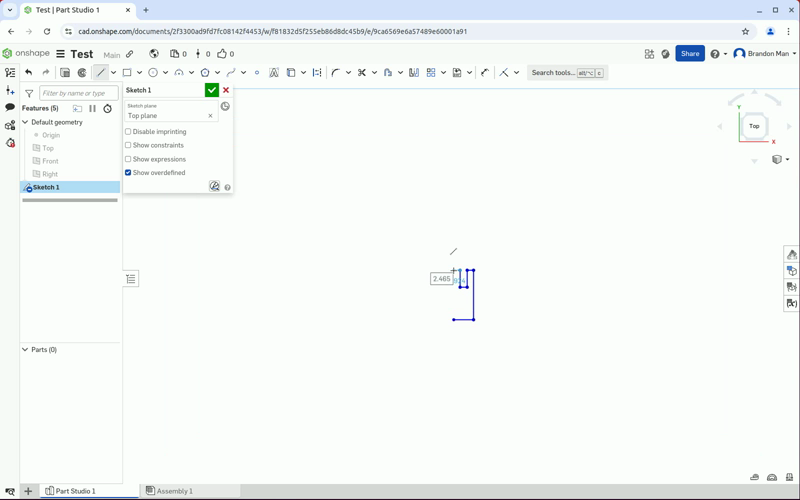
scroll(6)
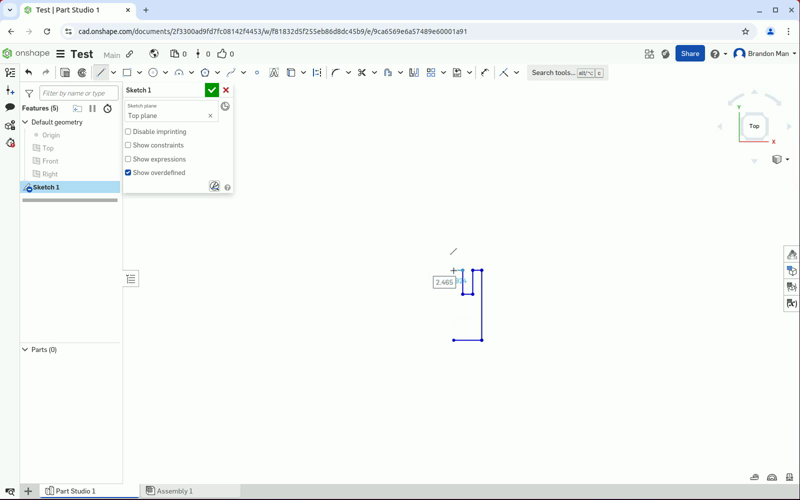
scroll(6)
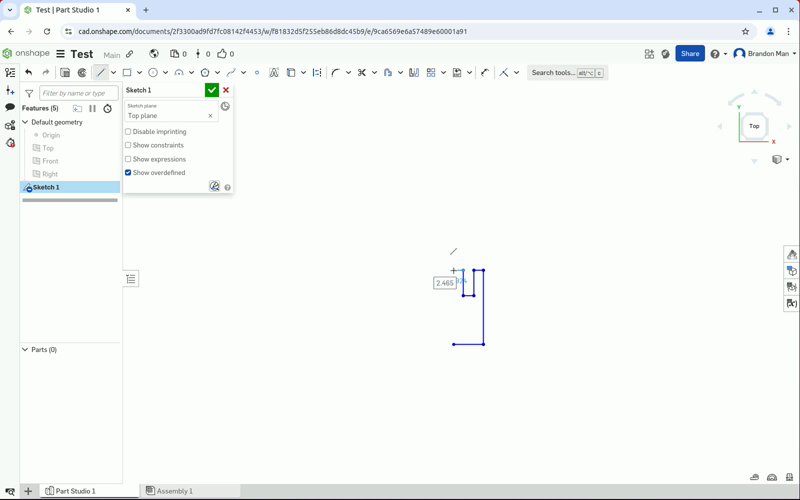
scroll(6)
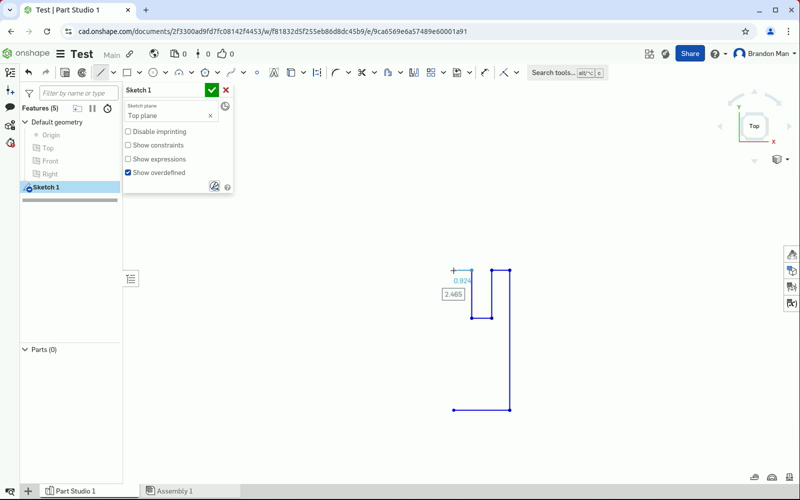
scroll(6)
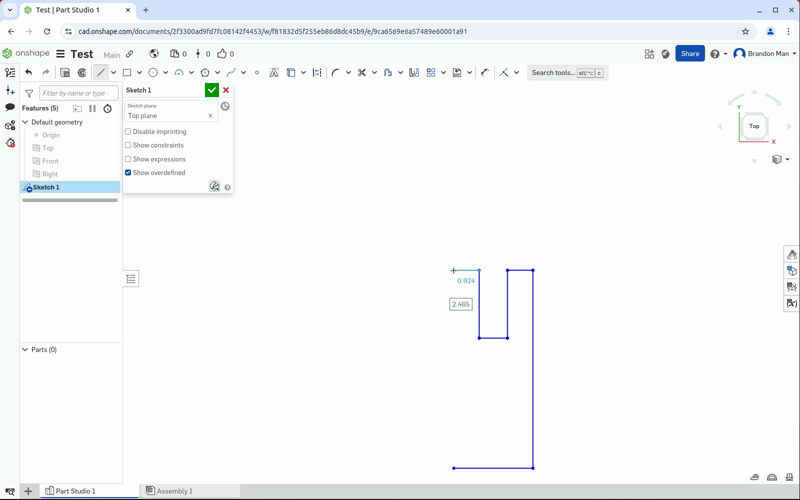
scroll(6)
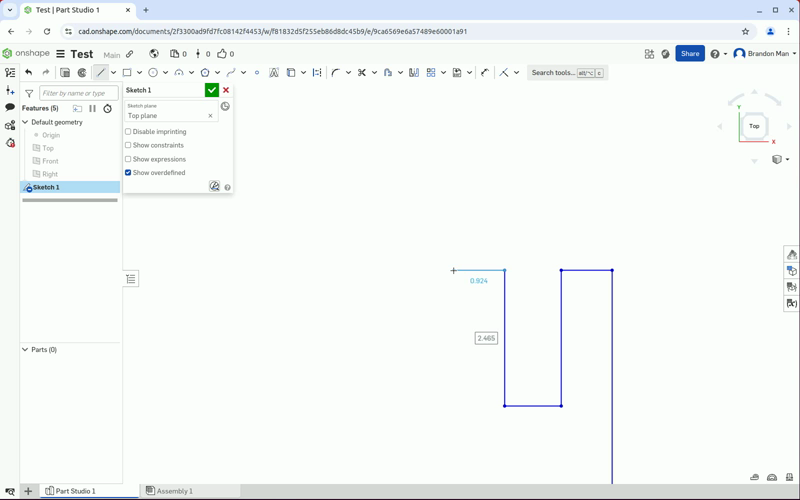
click(453, 270)
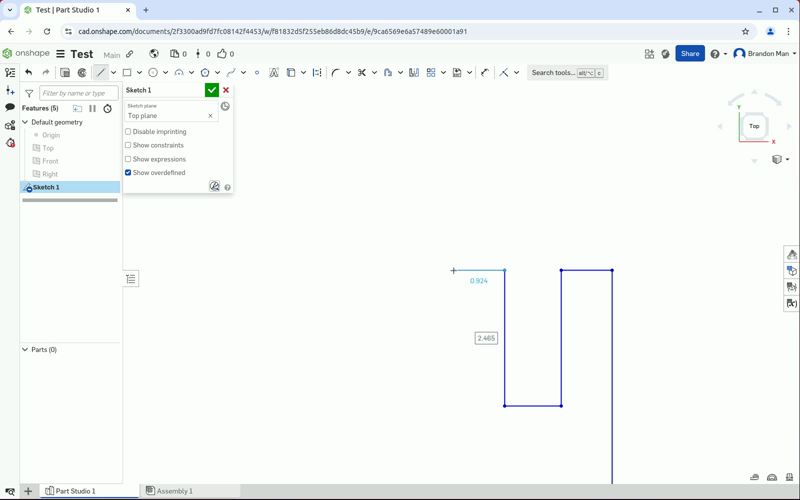
scroll(-6)
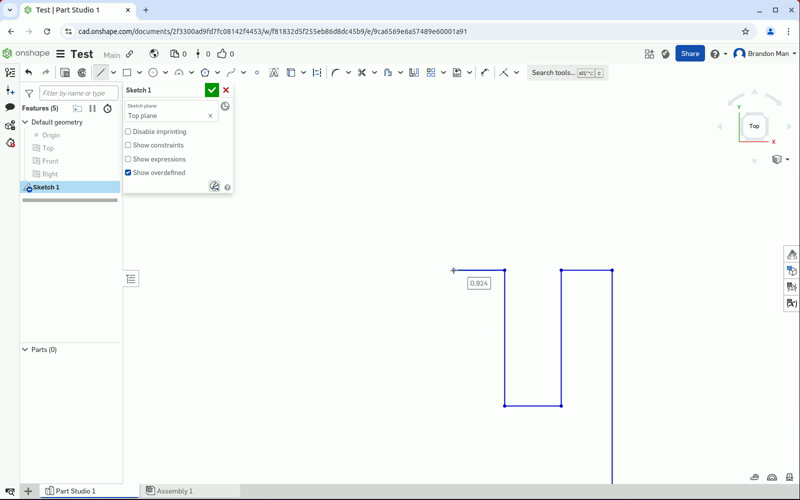
scroll(-6)
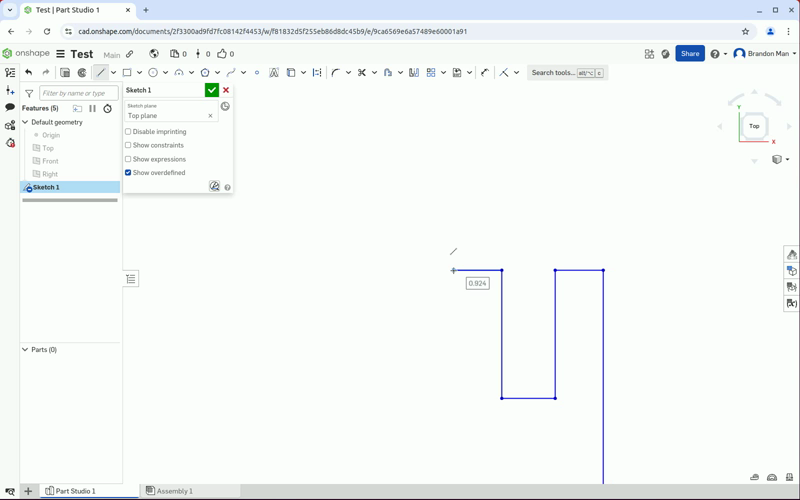
scroll(-6)
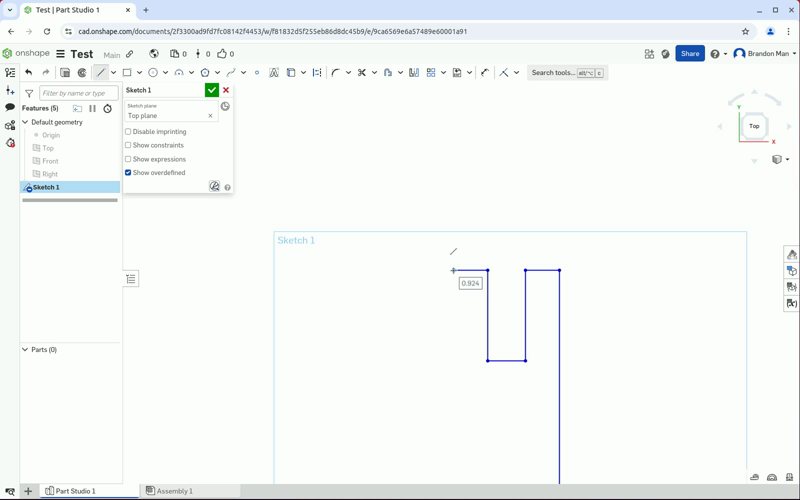
scroll(-6)
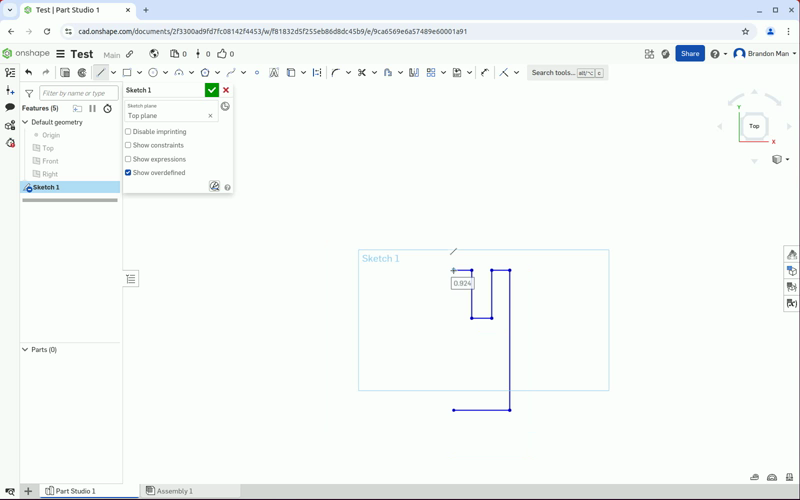
scroll(-6)
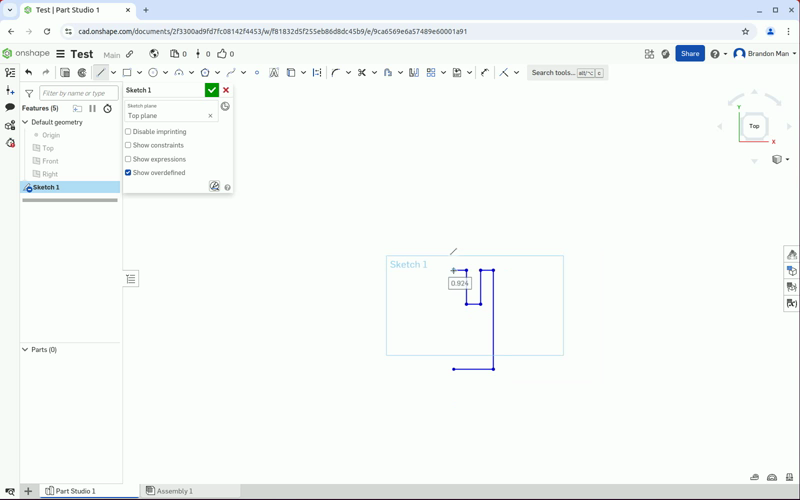
scroll(-6)
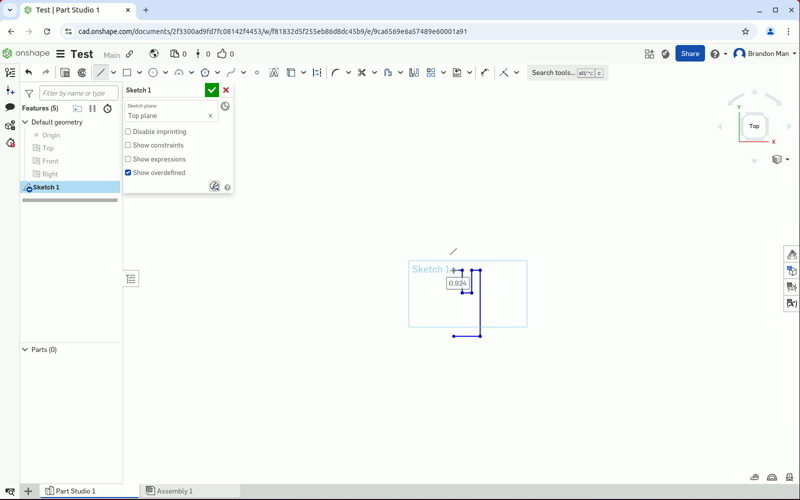
scroll(-6)
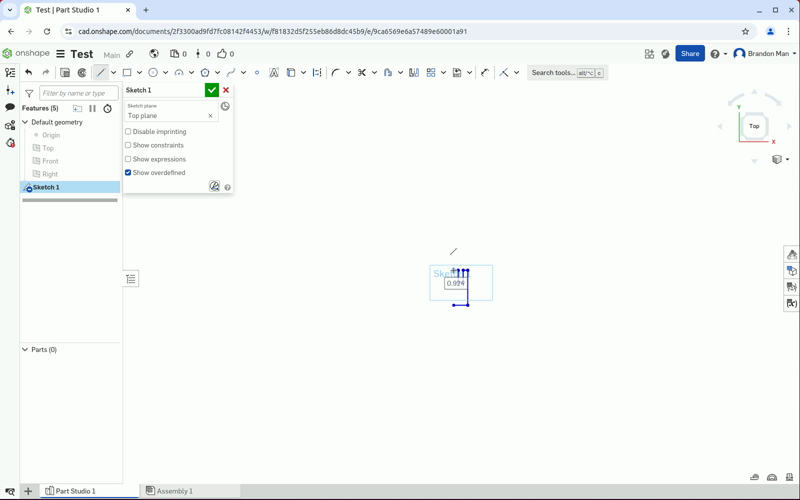
key_up(shift)
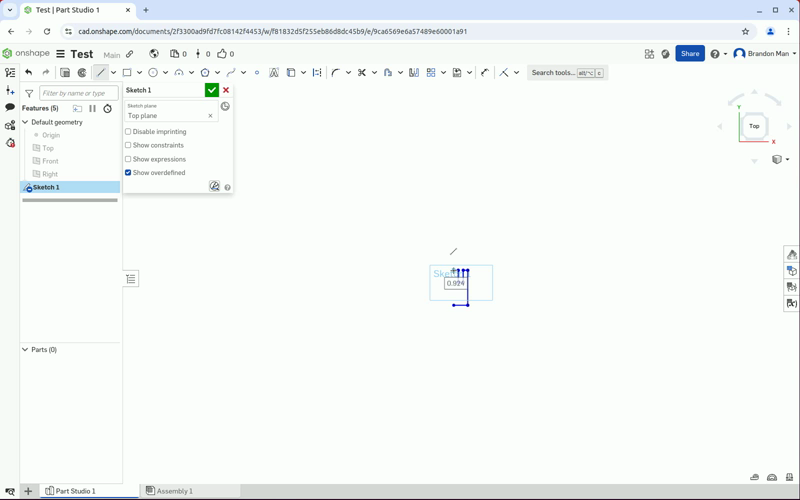
mouse_move(483, 270)
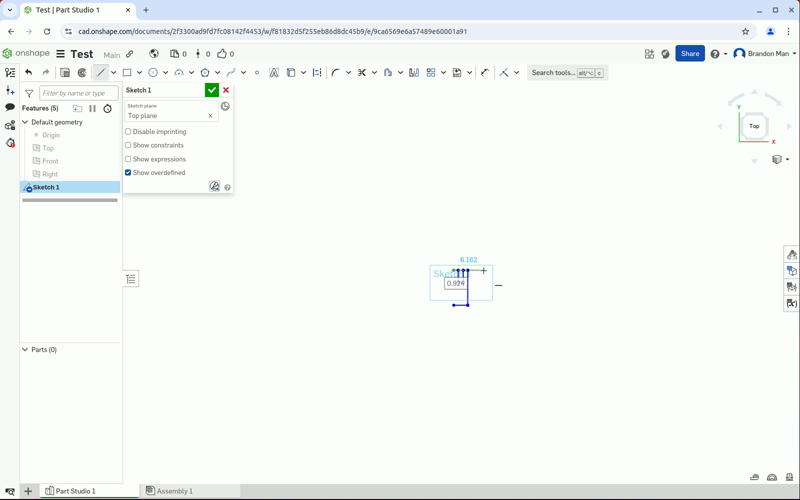
key_down(shift)
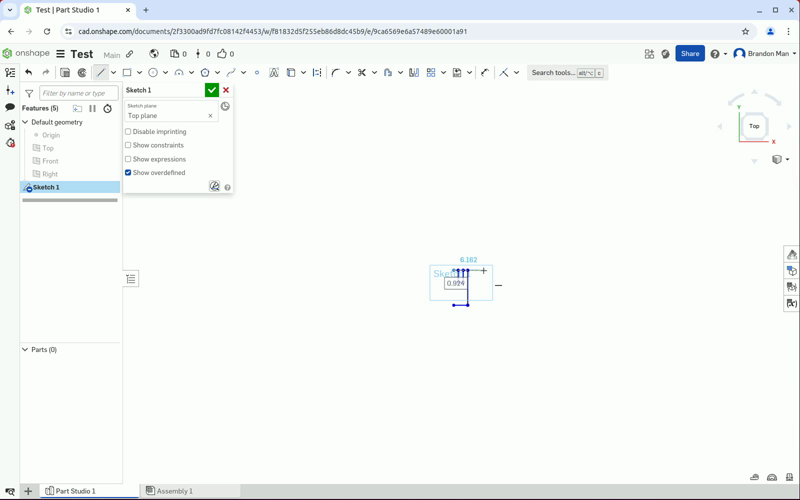
mouse_move(453, 305)
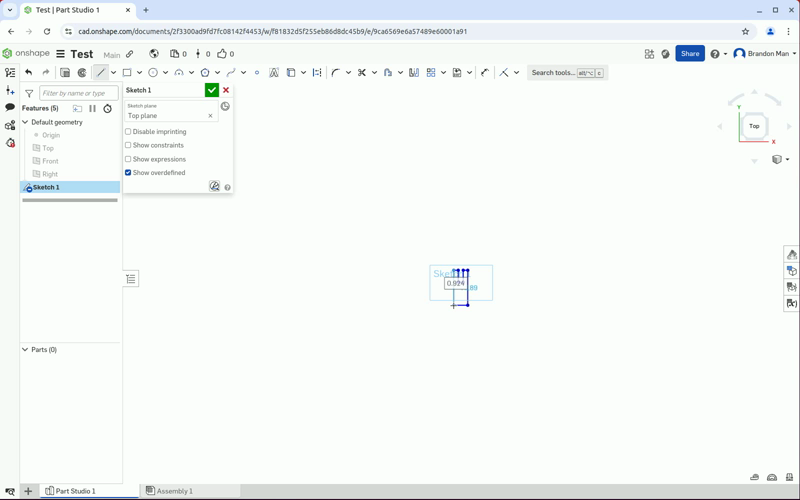
key_up(shift)
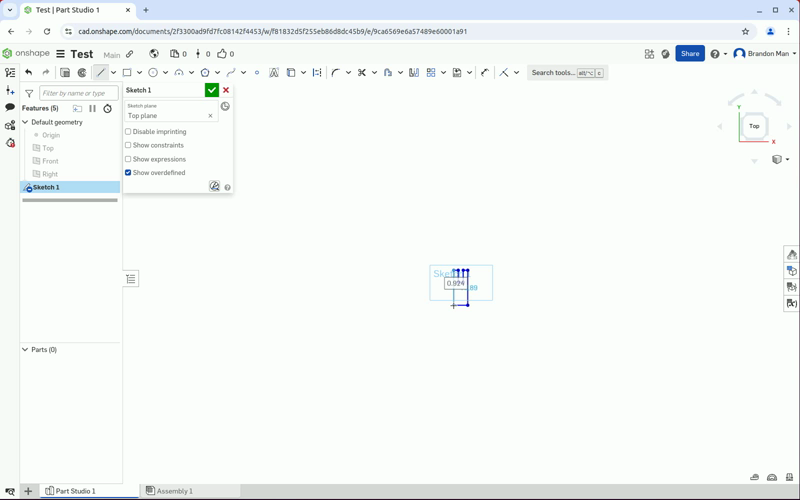
click(453, 305)
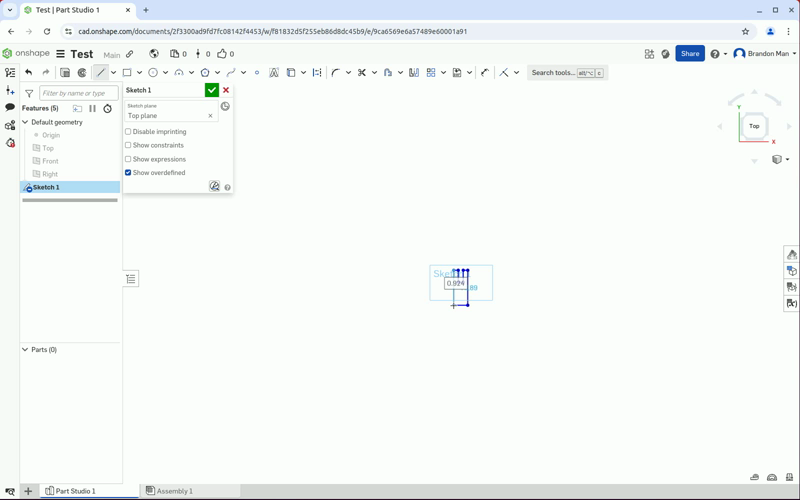
key(esc)
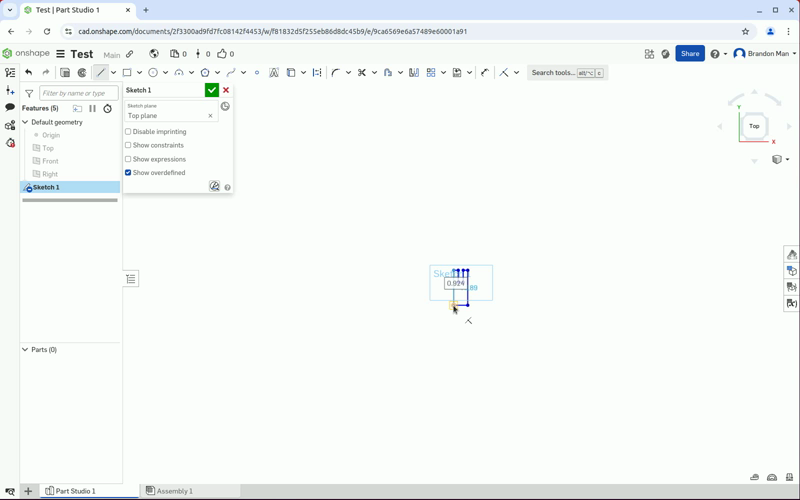
mouse_move(456, 272)
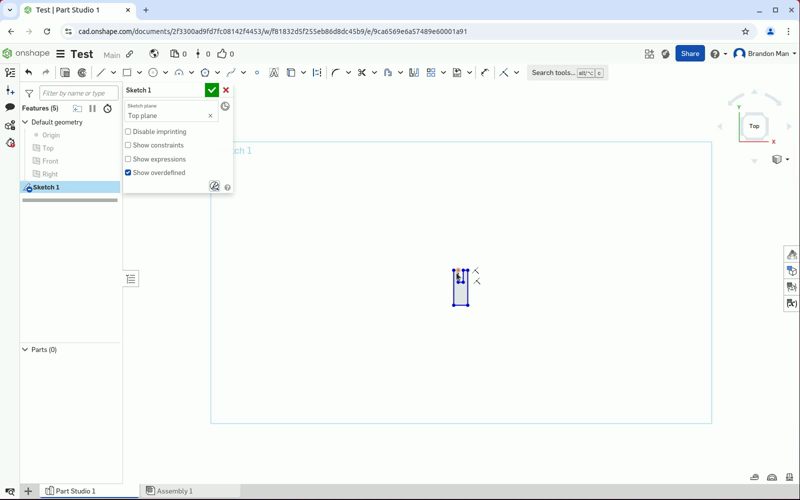
scroll(6)
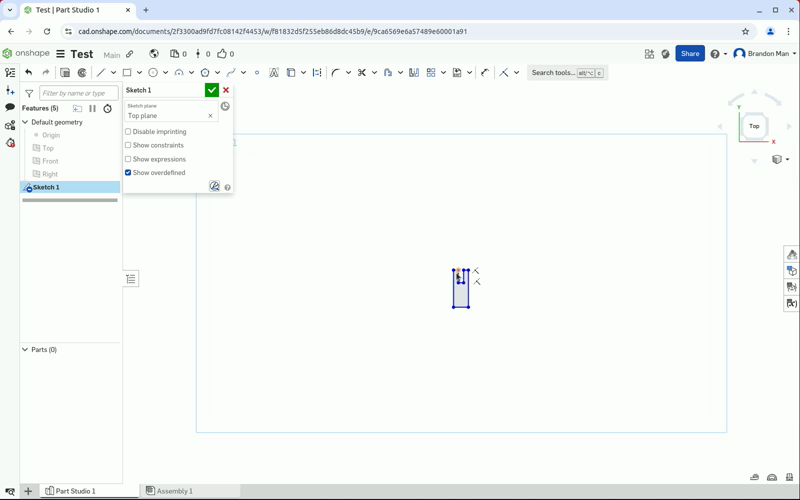
scroll(6)
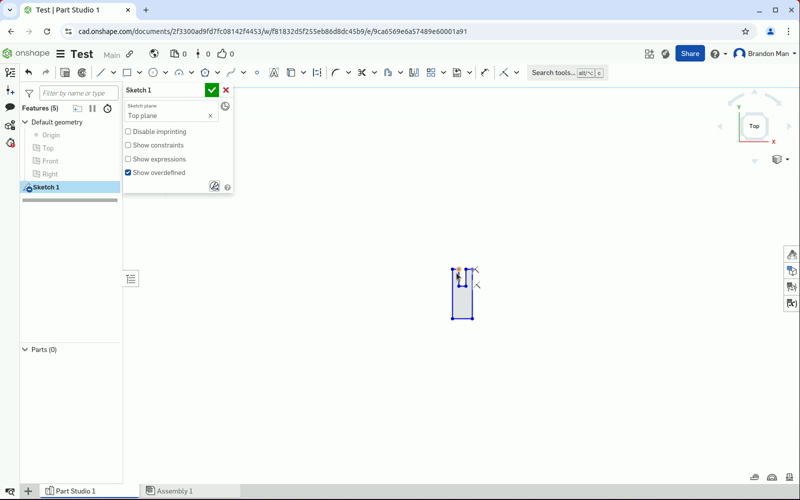
scroll(6)
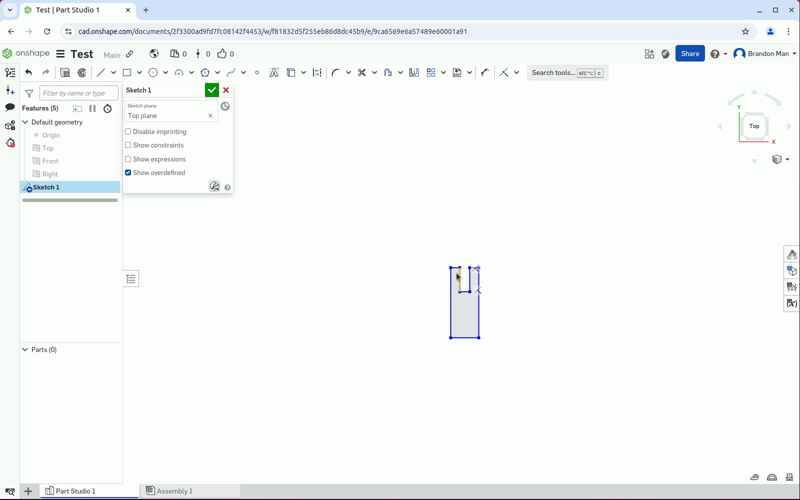
scroll(6)
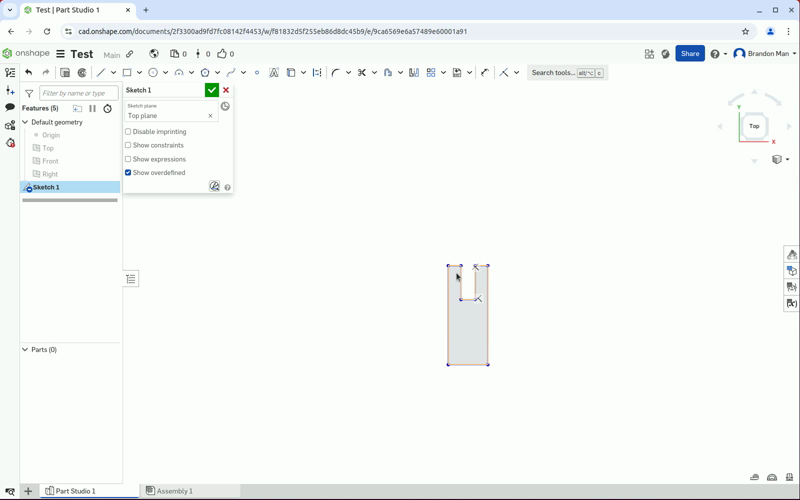
scroll(6)
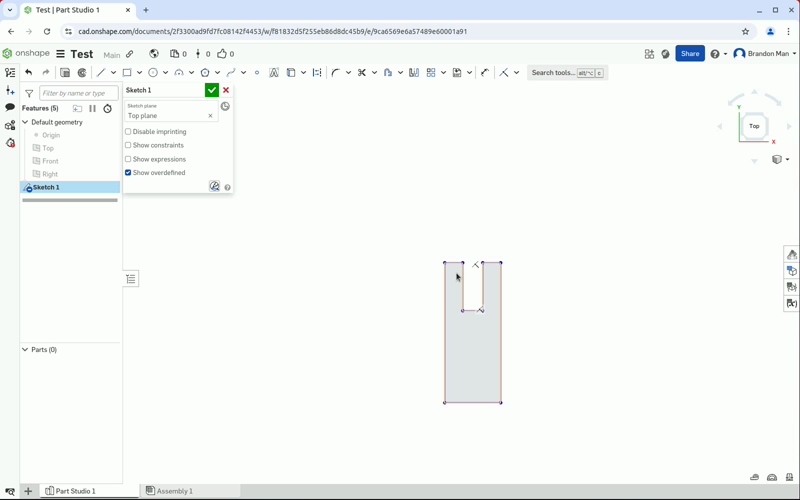
scroll(6)
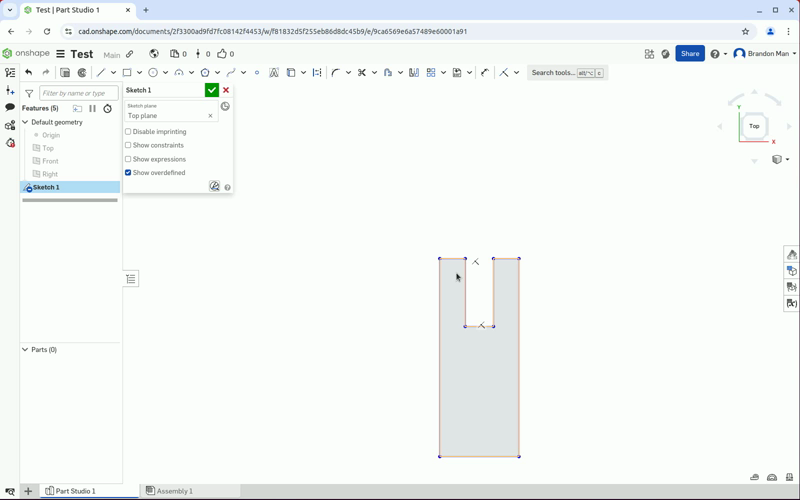
scroll(6)
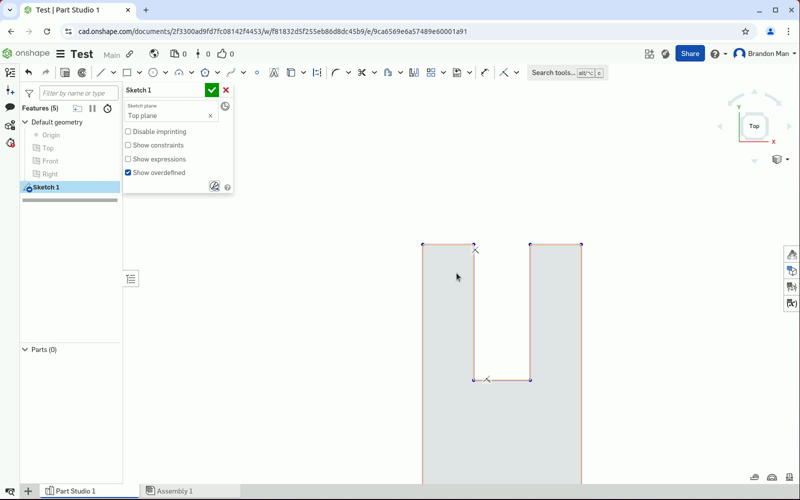
click(456, 272)
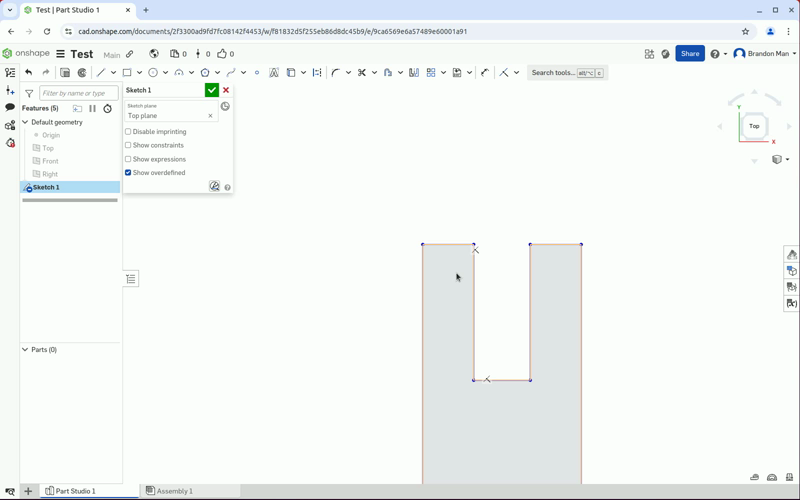
scroll(-6)
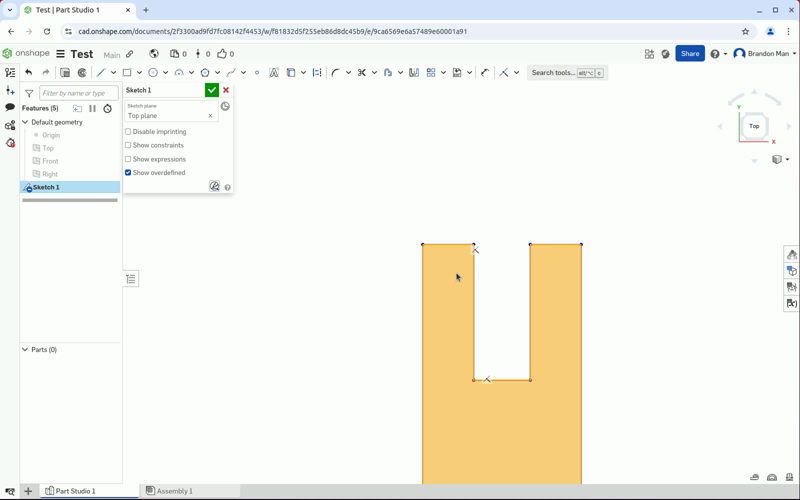
scroll(-6)
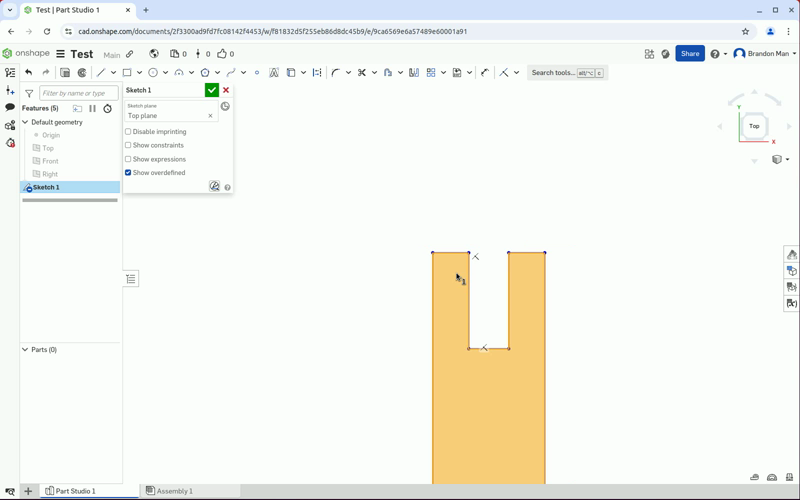
scroll(-6)
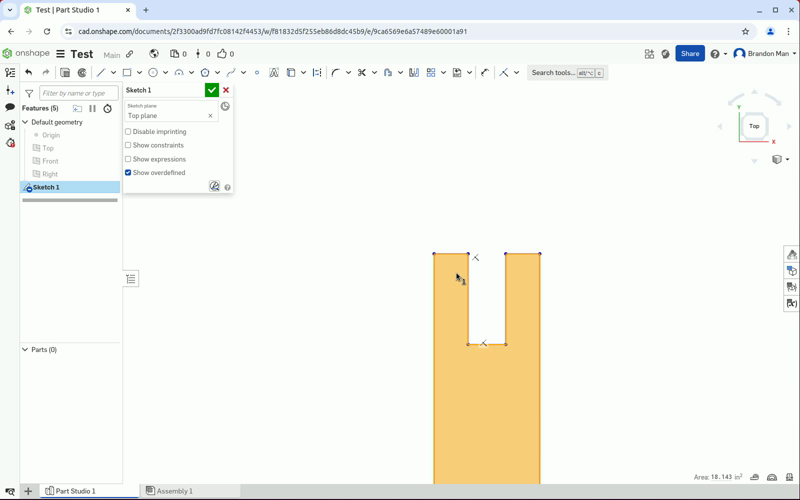
scroll(-6)
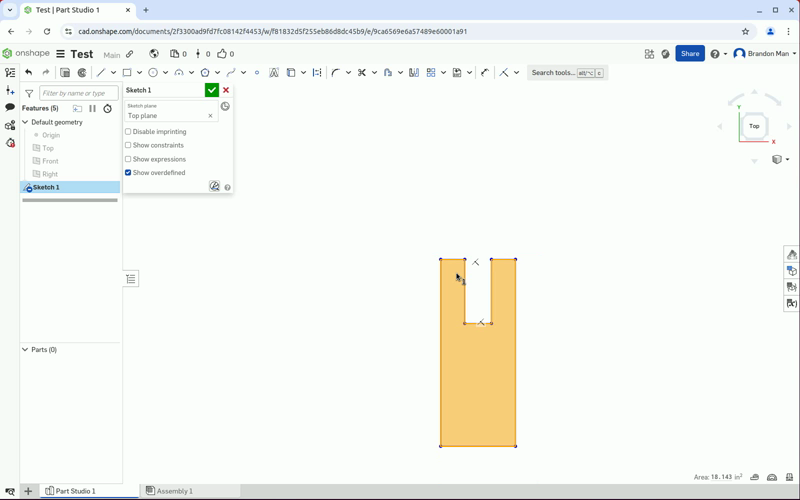
scroll(-6)
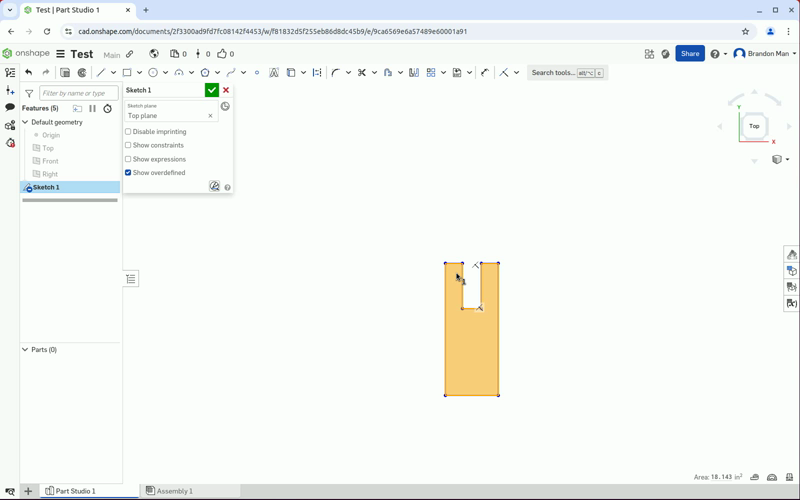
scroll(-6)
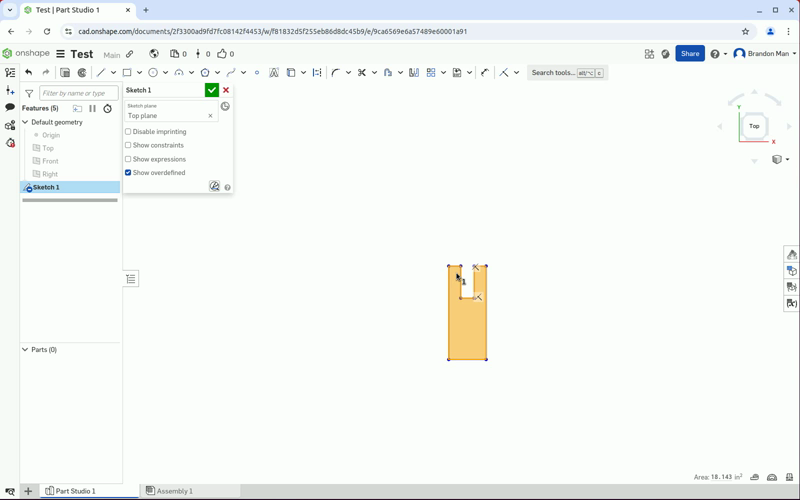
scroll(-6)
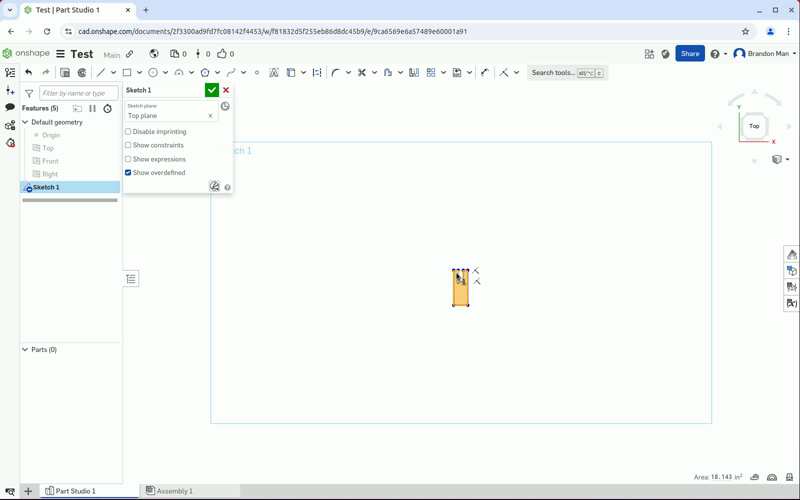
mouse_move(73, 352)
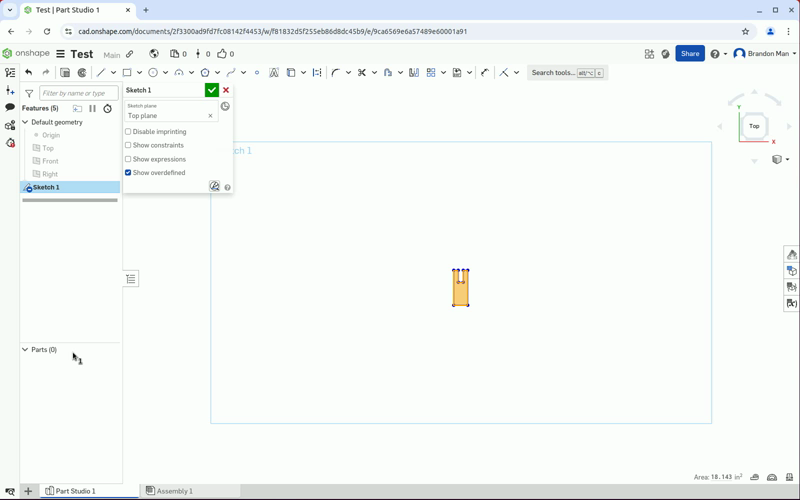
key(shift+y)
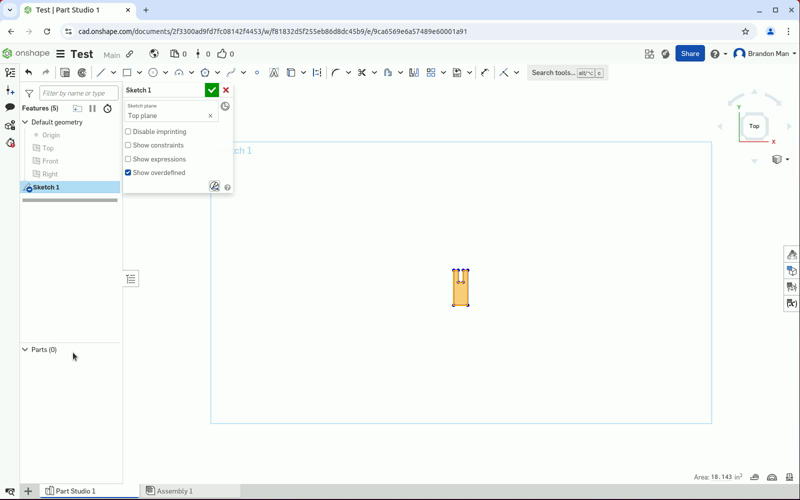
key(shift+e)
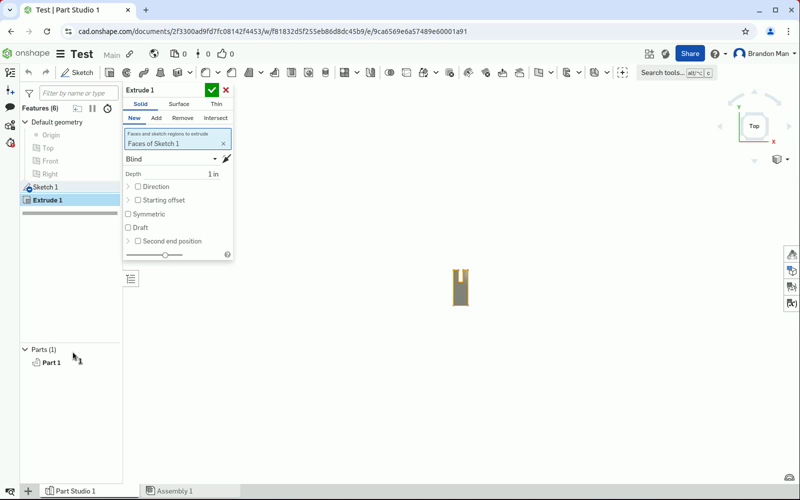
mouse_move(143, 106)
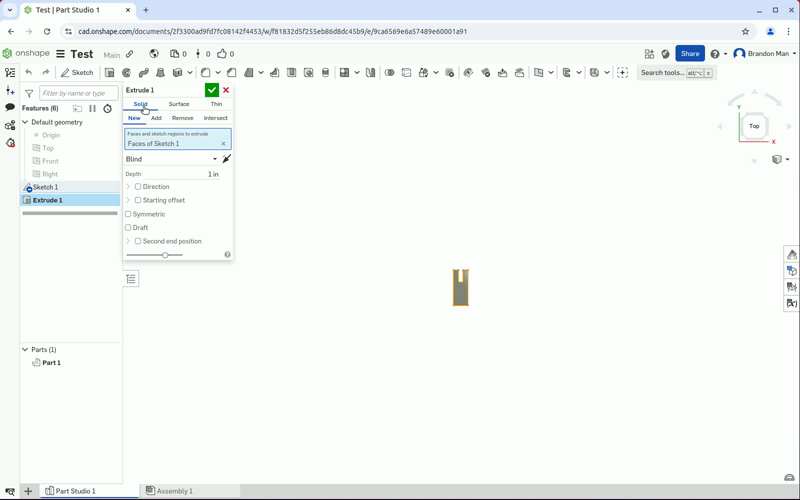
click(143, 106)
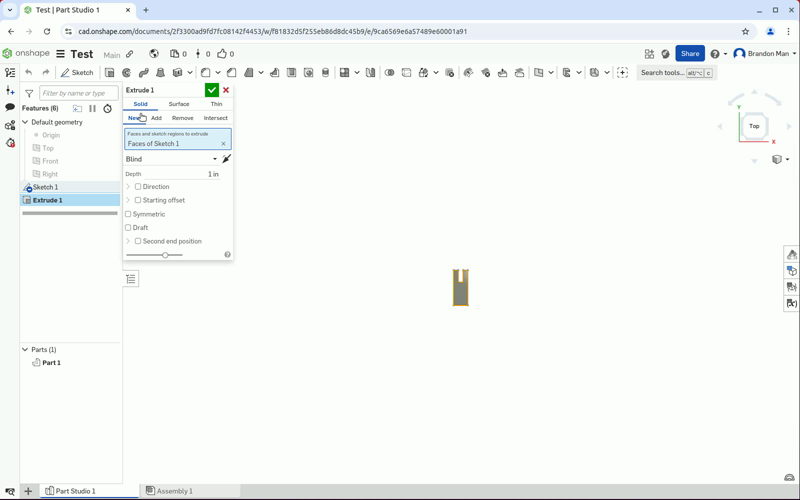
mouse_move(137, 120)
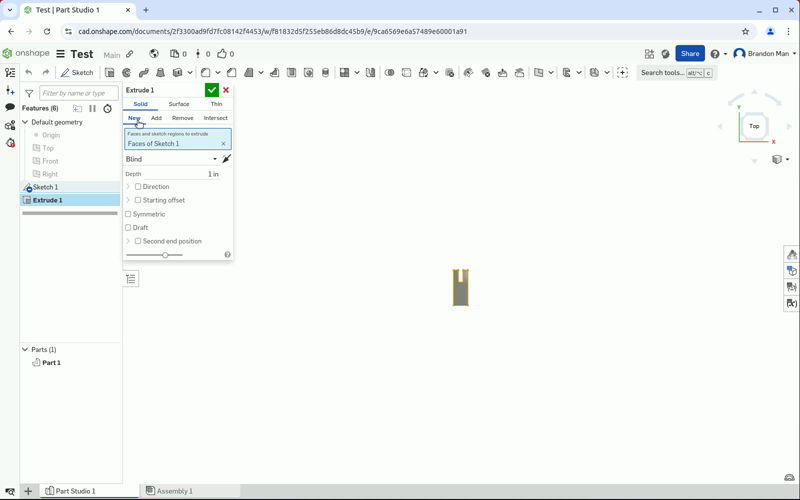
click(137, 120)
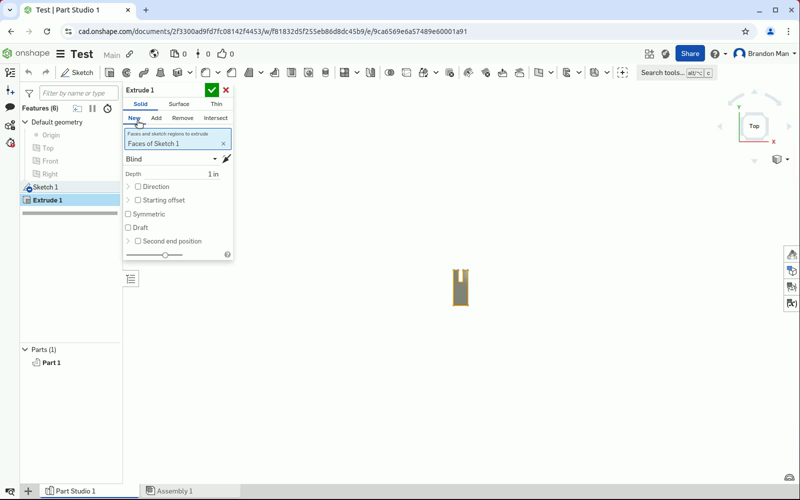
key(tab, 4)
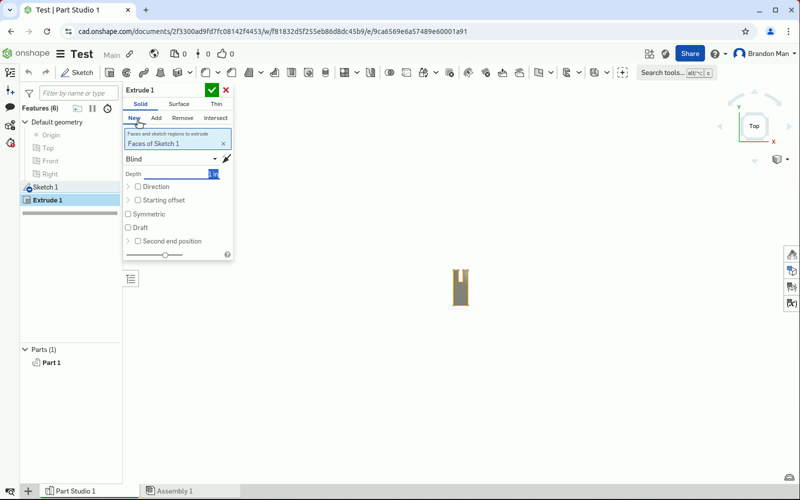
text(0.963)
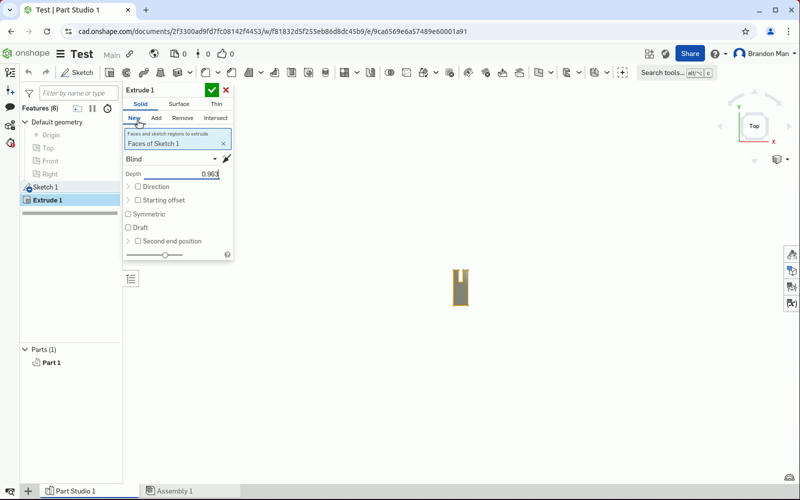
key(enter)
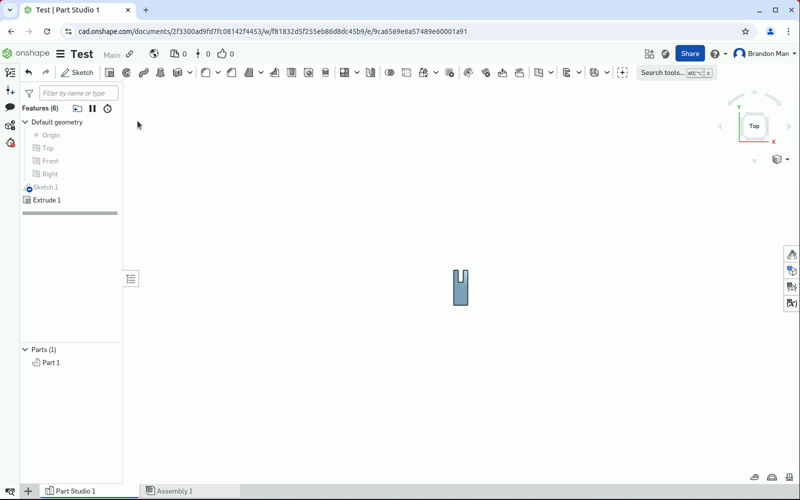
key(shift+h)
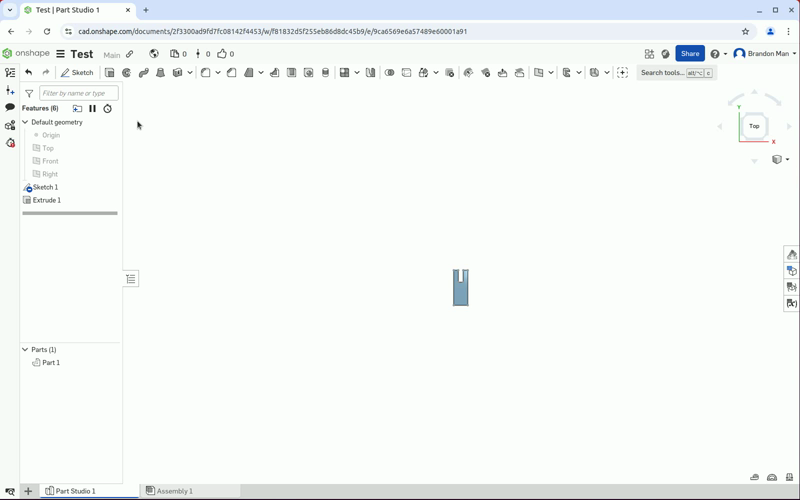
key(shift+h)
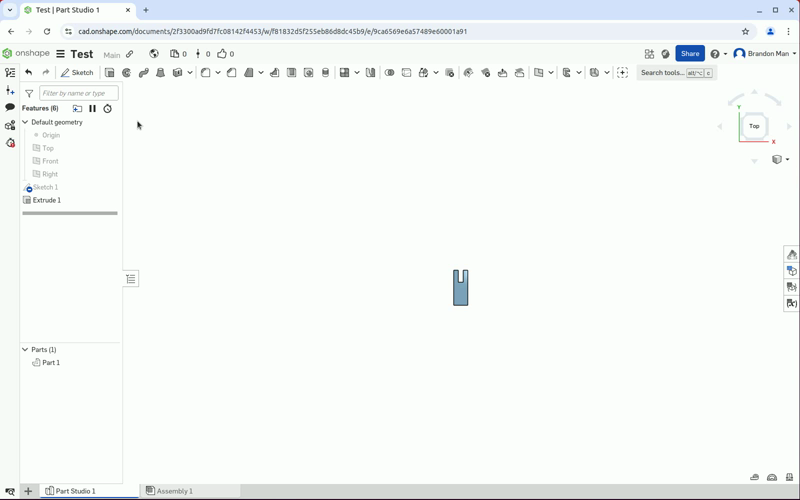
mouse_move(73, 189)
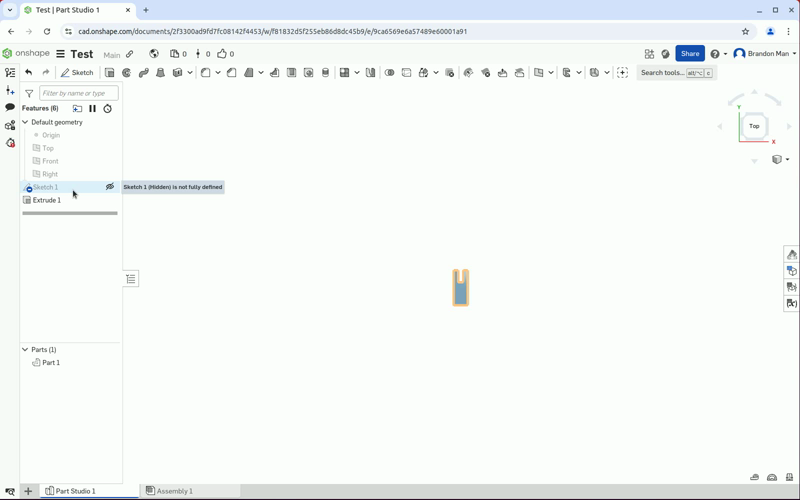
click(73, 189)
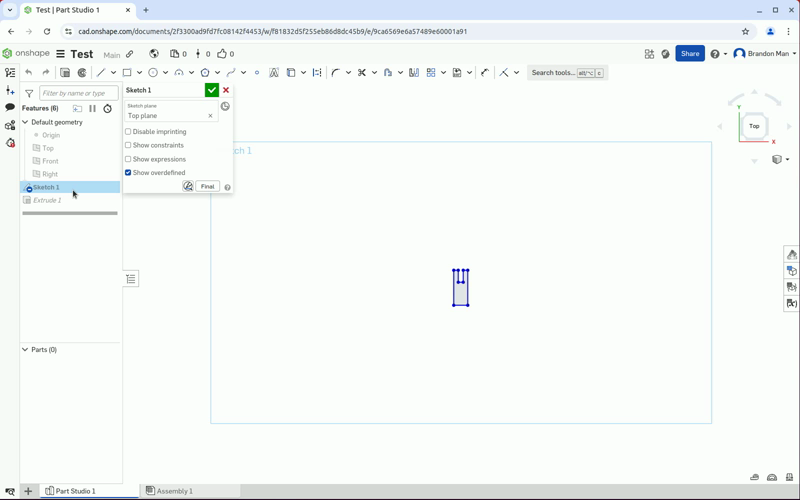
mouse_move(229, 92)
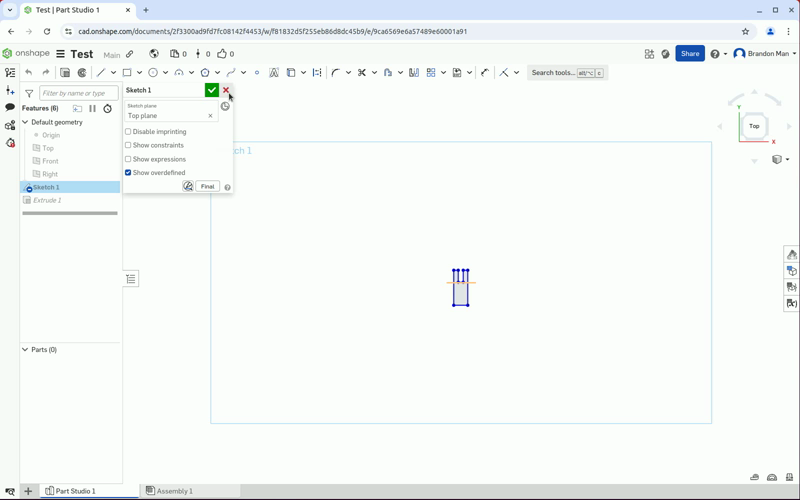
click(229, 92)
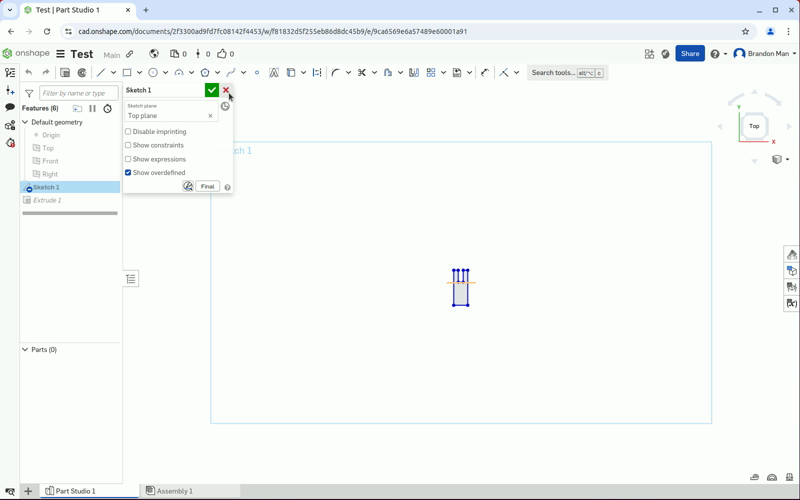
key(shift+s)
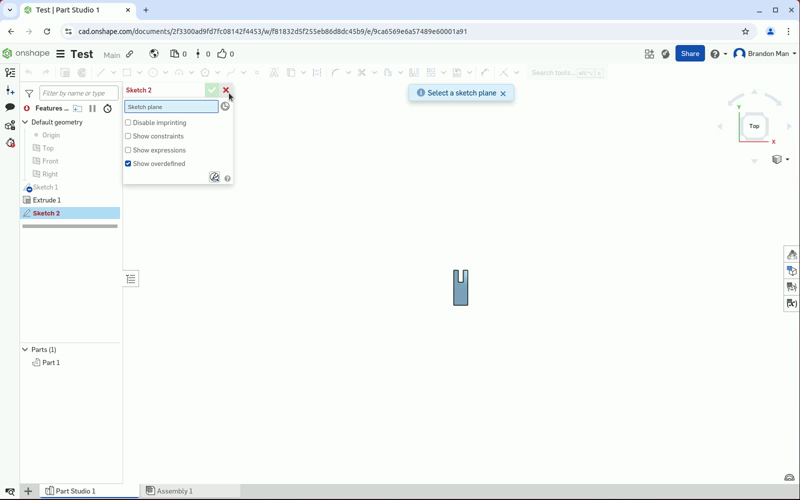
mouse_move(73, 150)
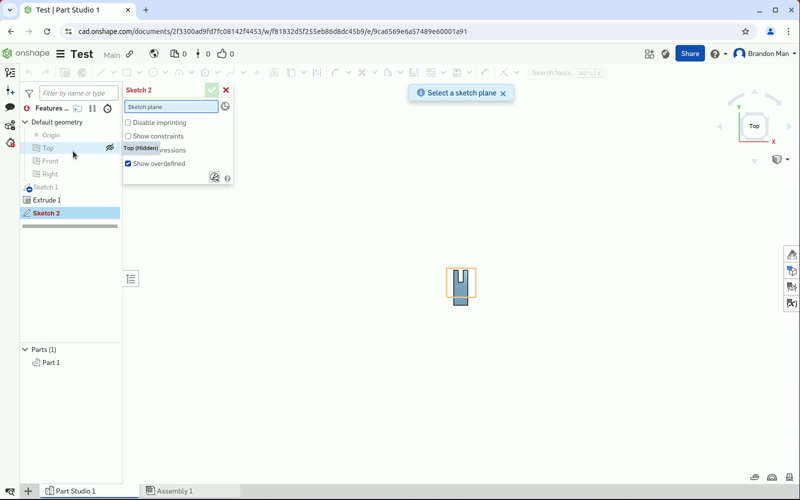
click(73, 150)
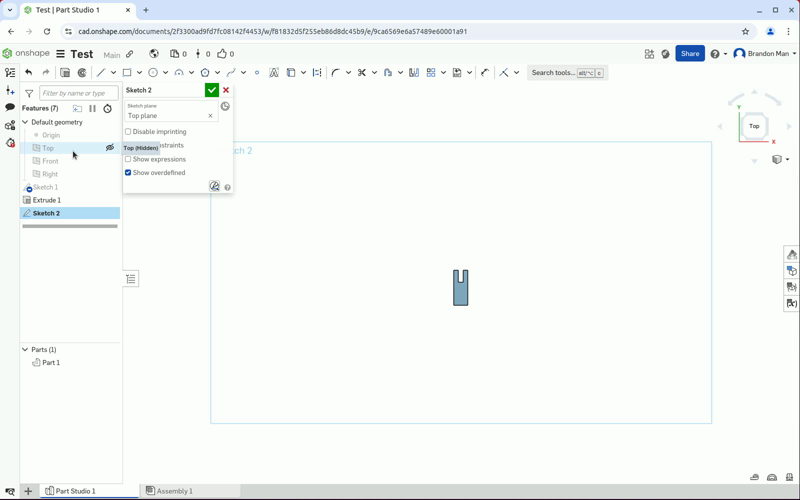
mouse_move(73, 352)
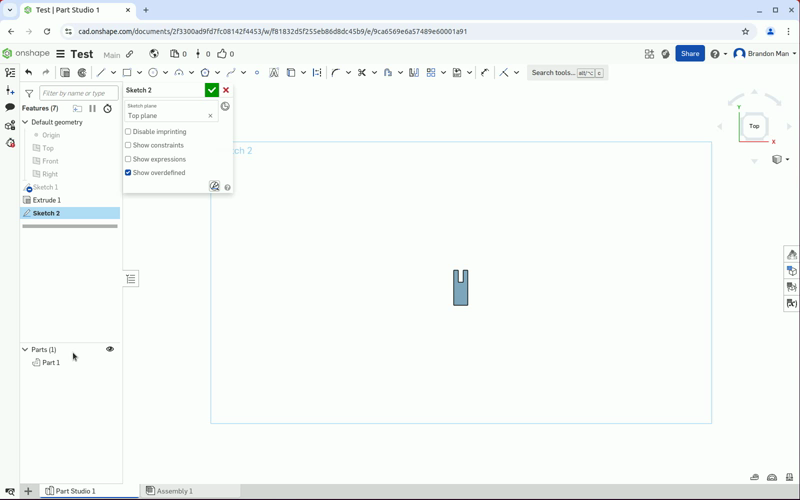
key(y)
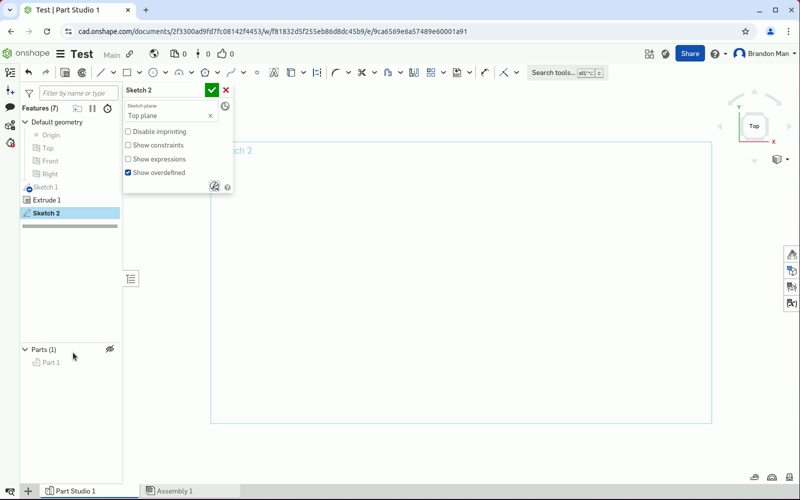
key(l)
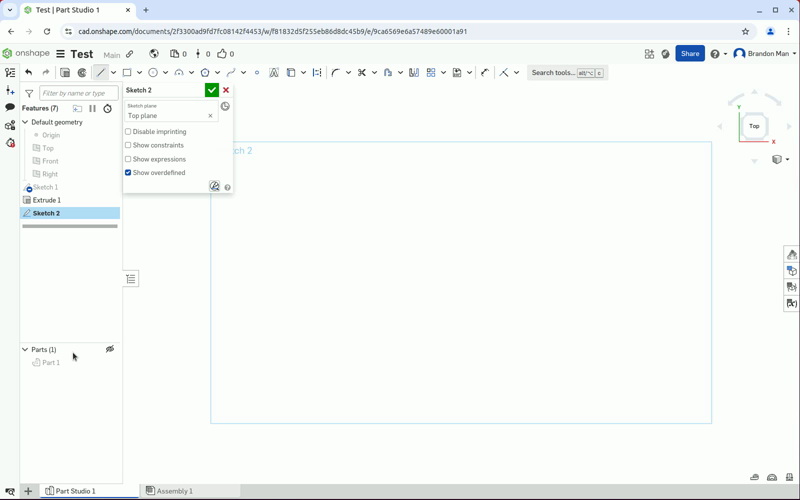
key_down(shift)
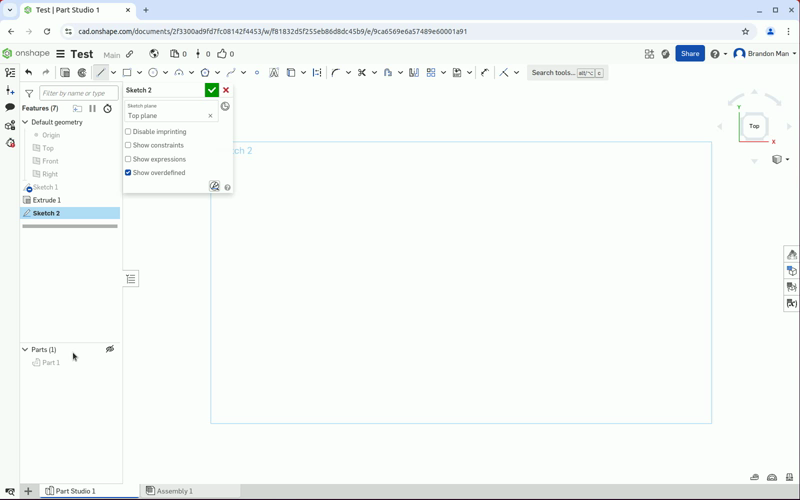
mouse_move(453, 204)
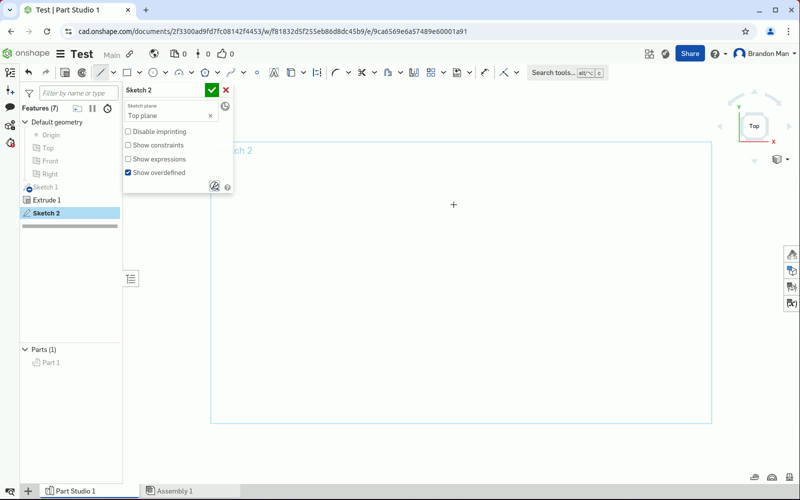
click(453, 204)
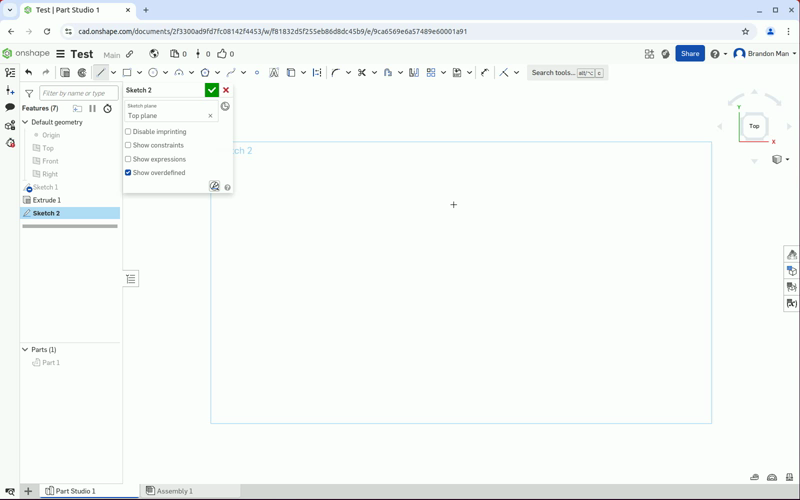
key_up(shift)
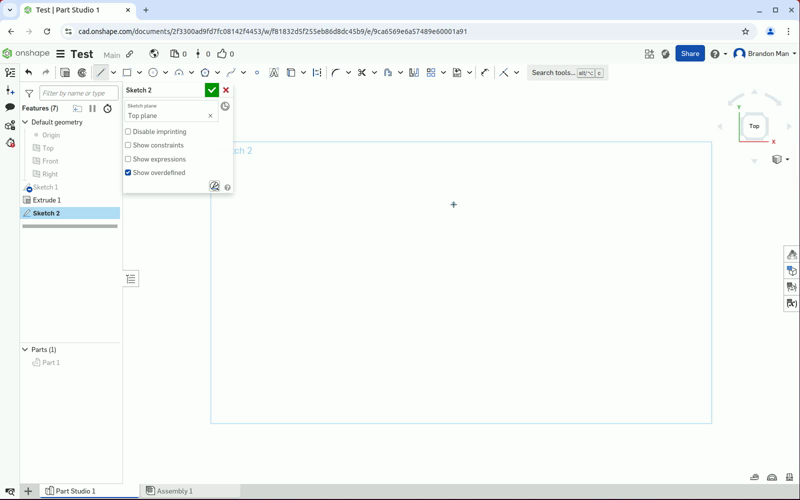
key_down(shift)
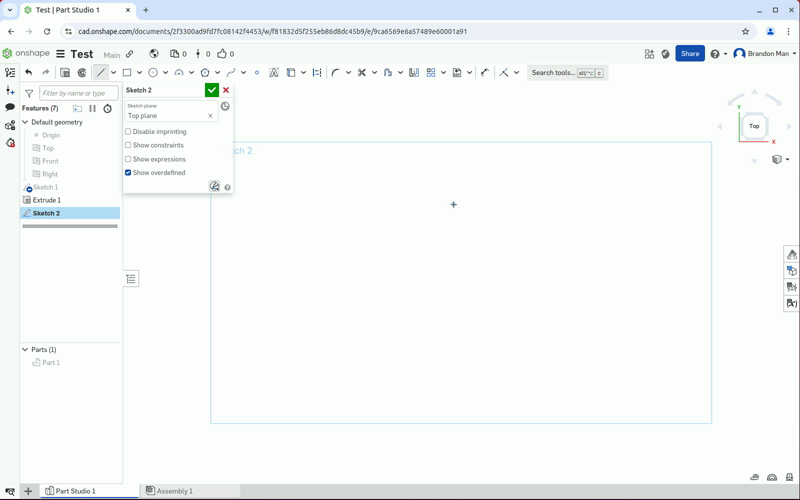
mouse_move(483, 204)
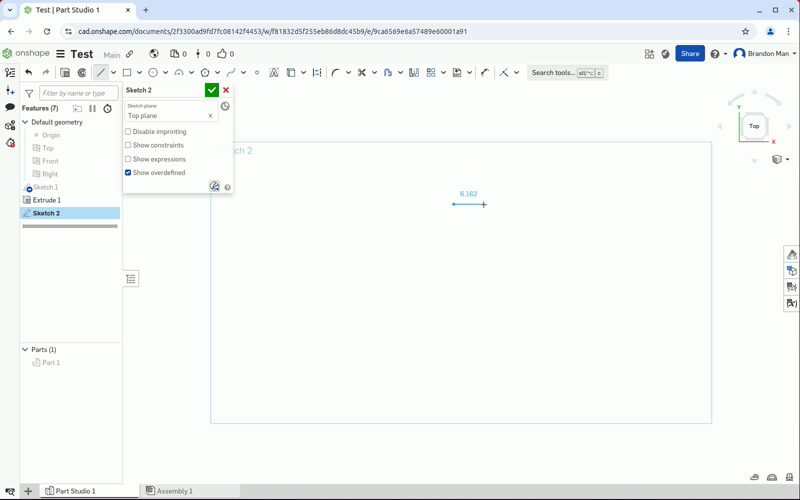
mouse_move(458, 204)
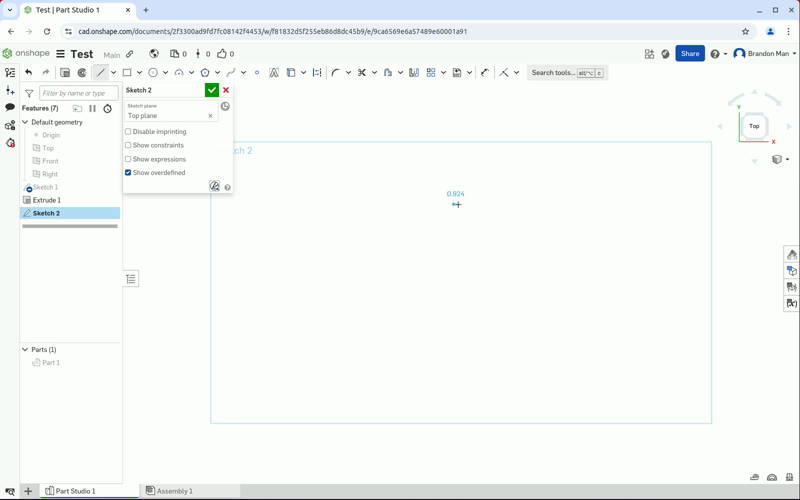
scroll(6)
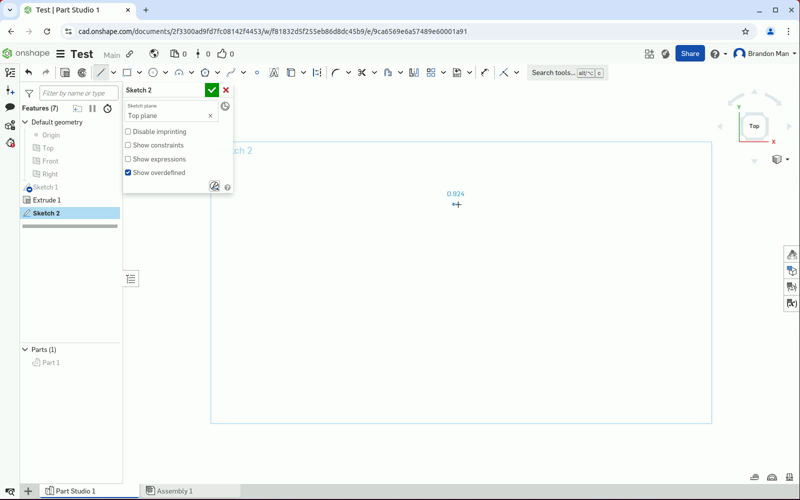
scroll(6)
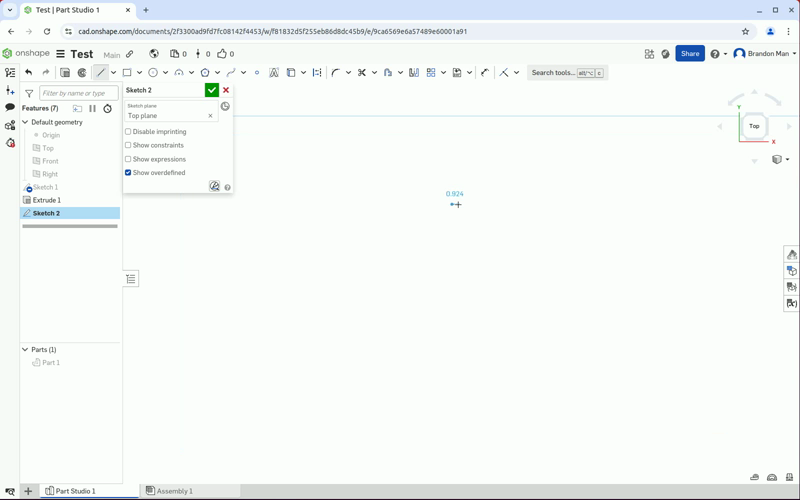
scroll(6)
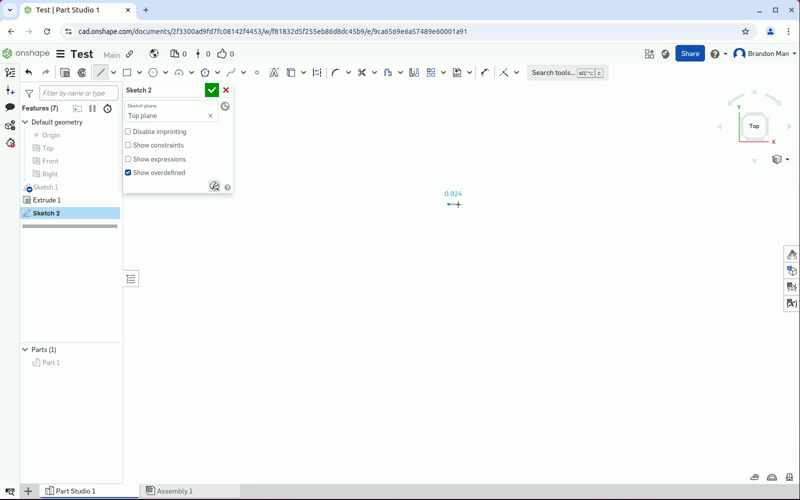
scroll(6)
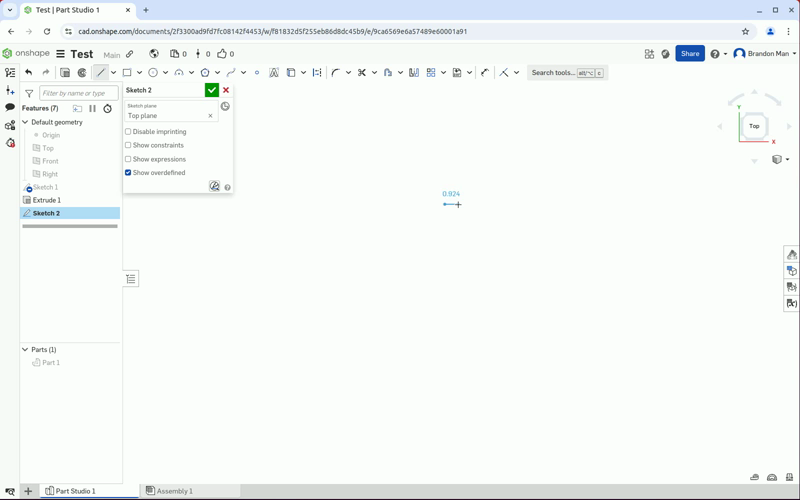
scroll(6)
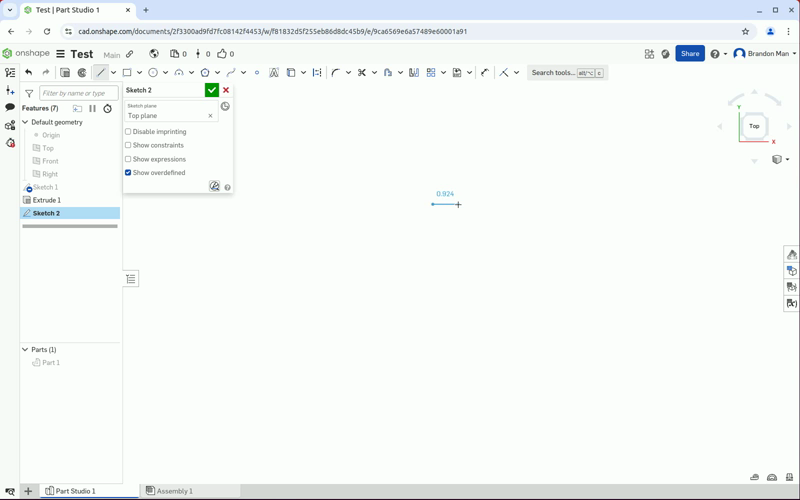
scroll(6)
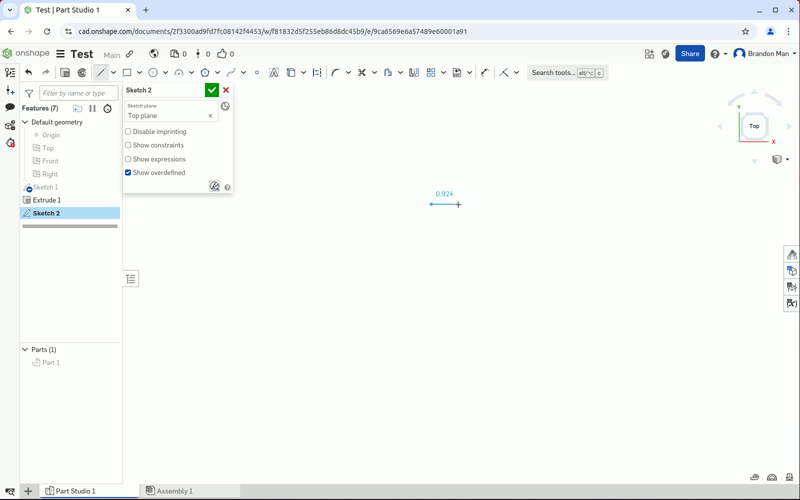
scroll(6)
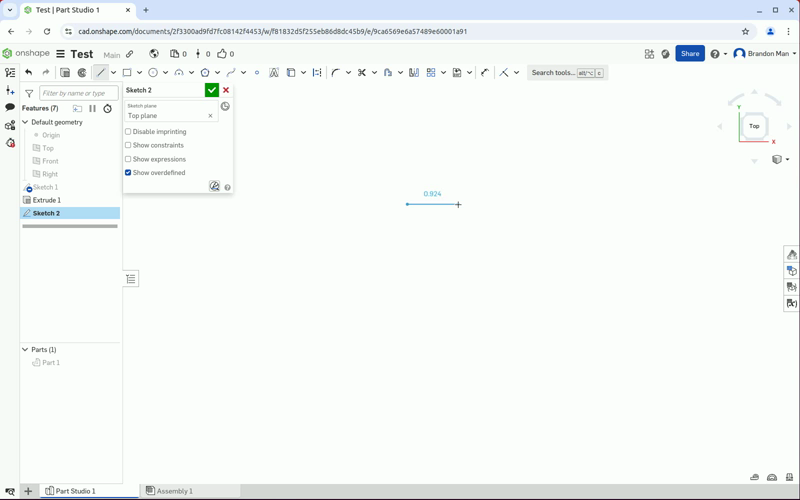
click(458, 204)
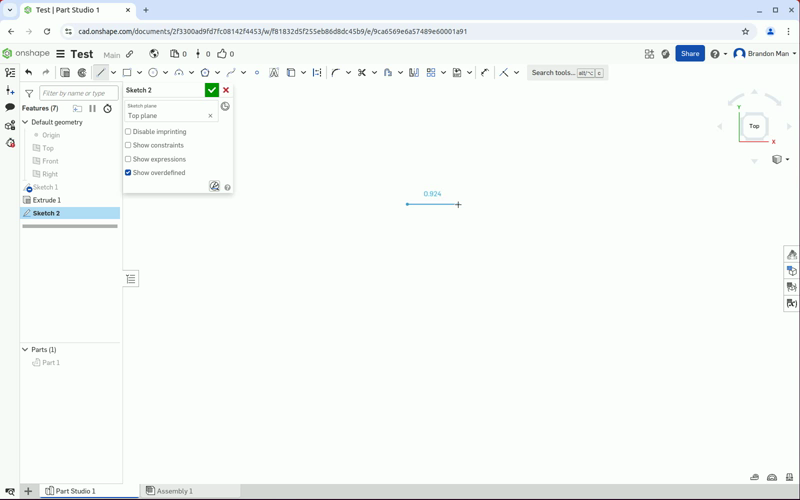
scroll(-6)
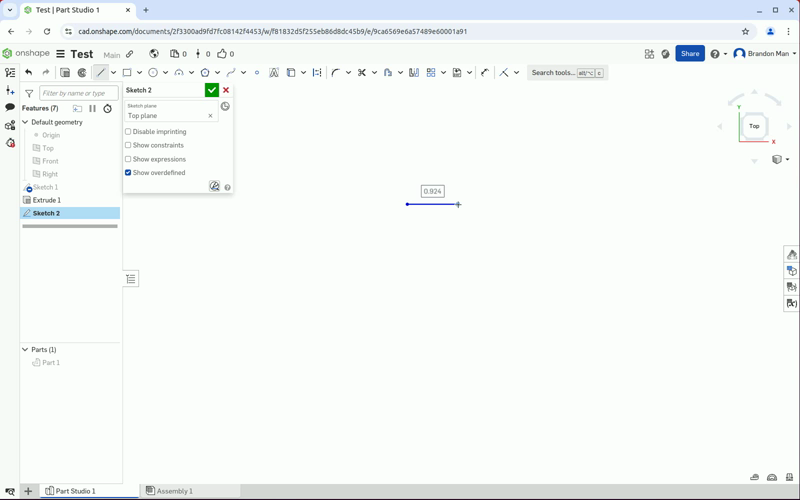
scroll(-6)
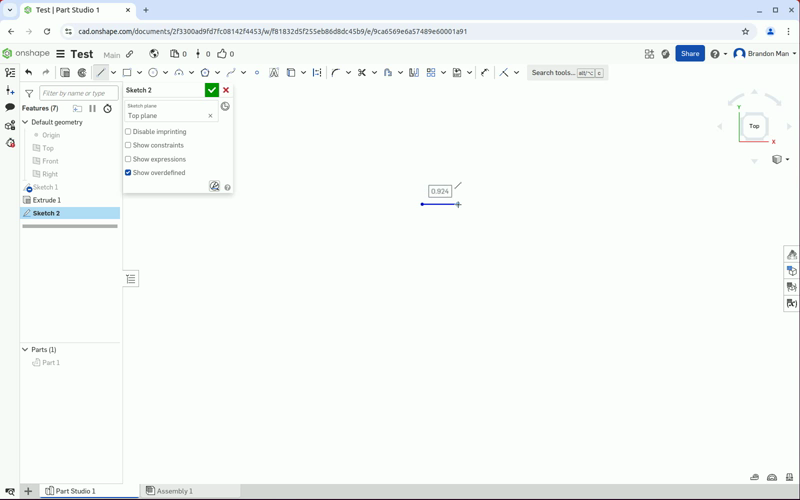
scroll(-6)
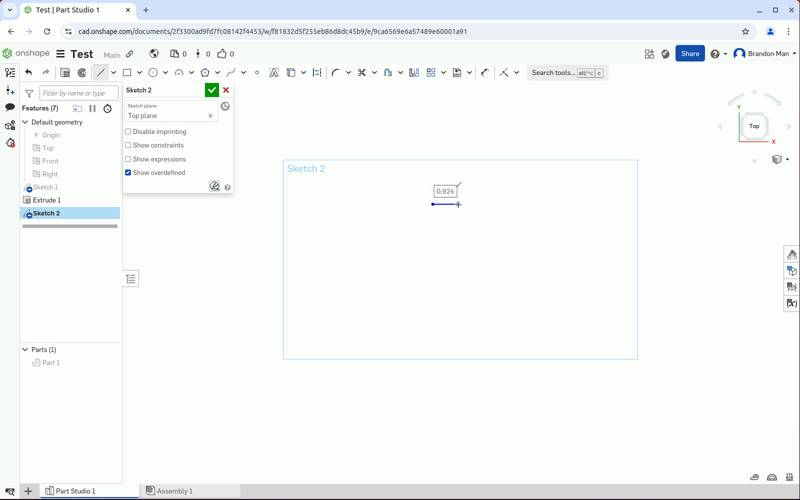
scroll(-6)
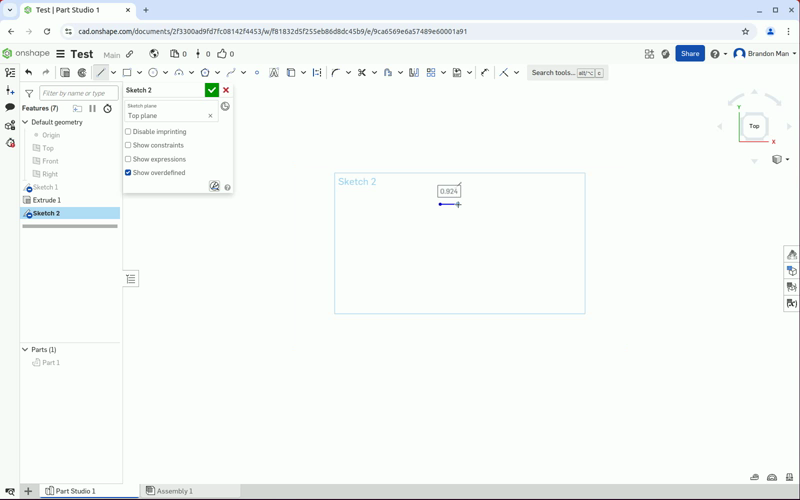
scroll(-6)
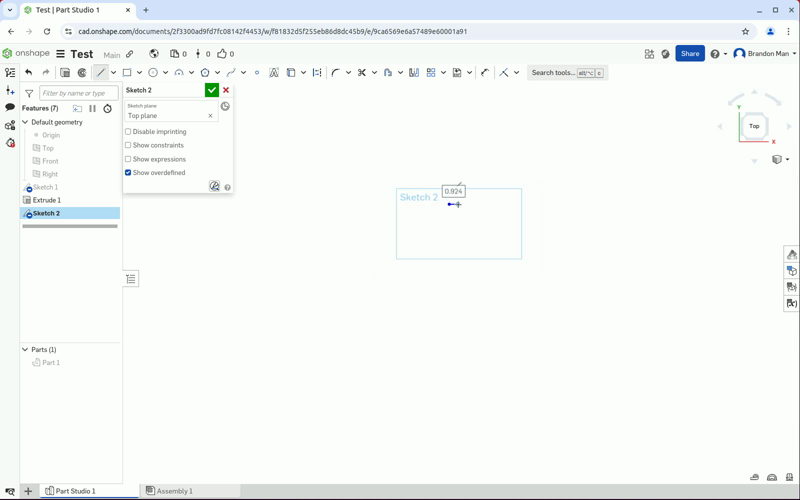
scroll(-6)
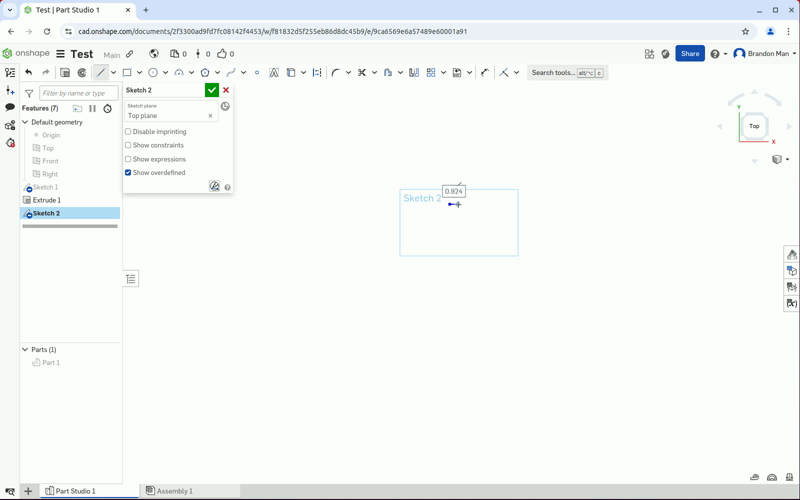
scroll(-6)
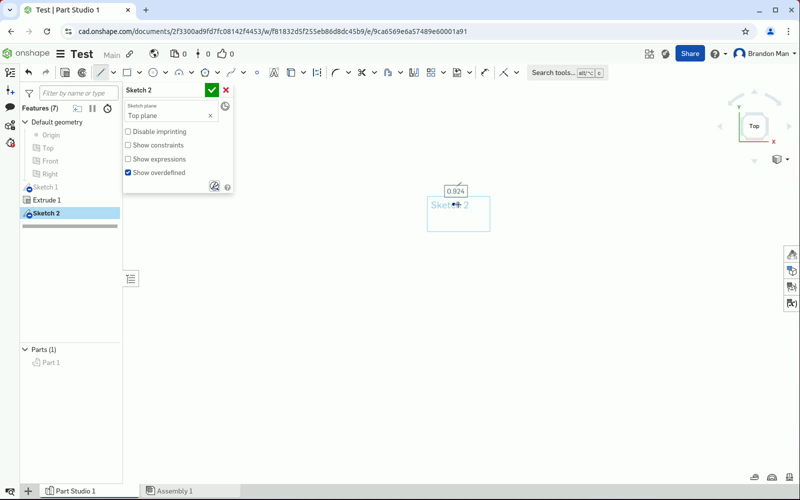
key_up(shift)
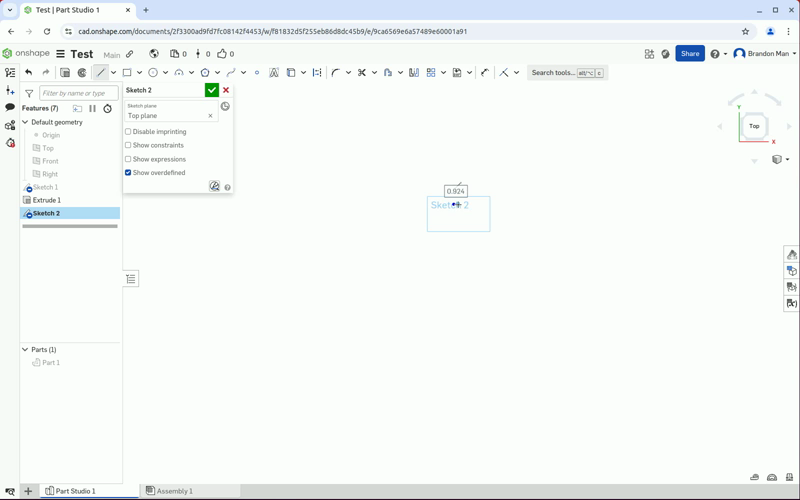
key_down(shift)
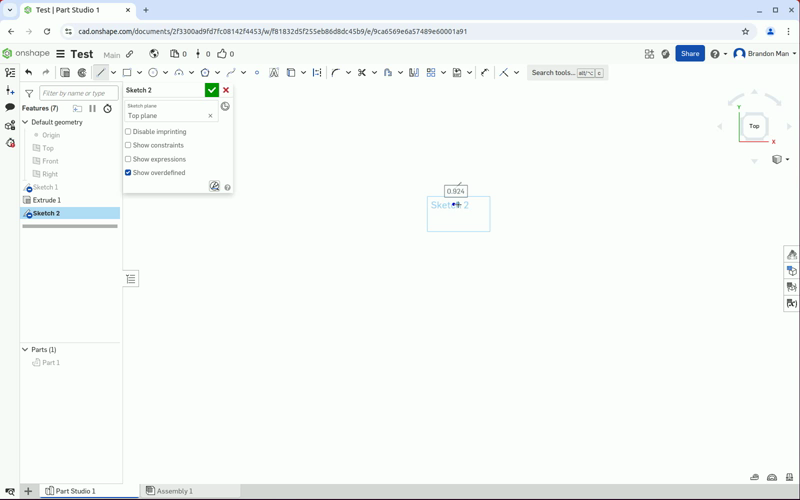
mouse_move(488, 204)
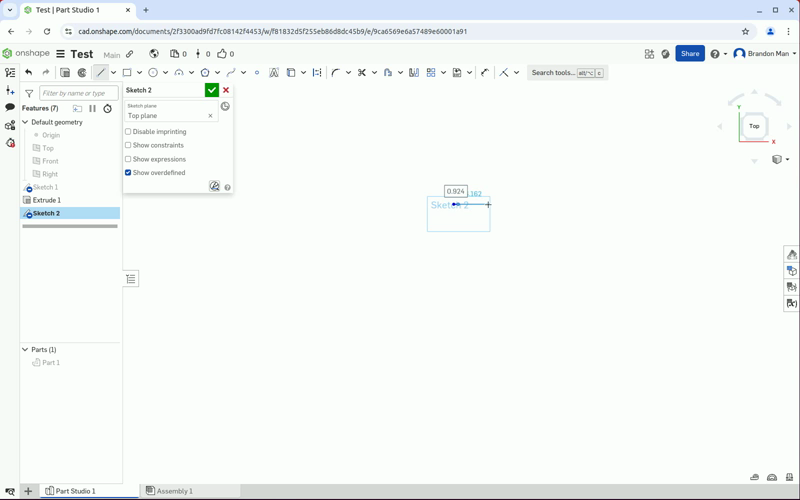
mouse_move(458, 192)
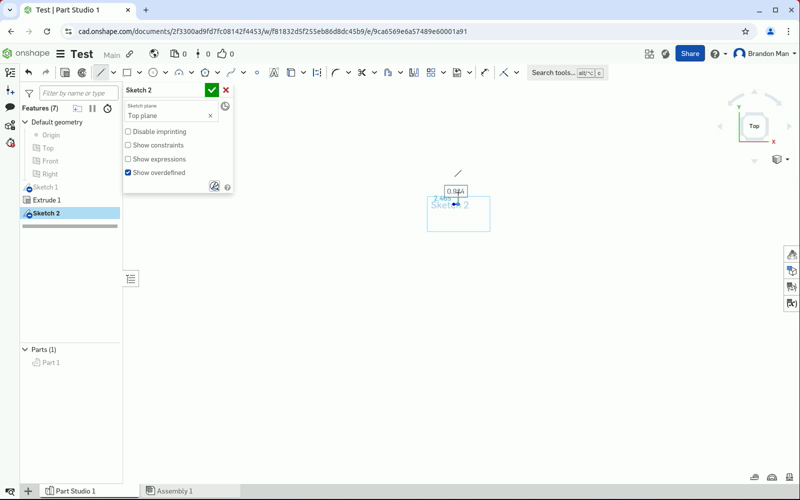
click(458, 192)
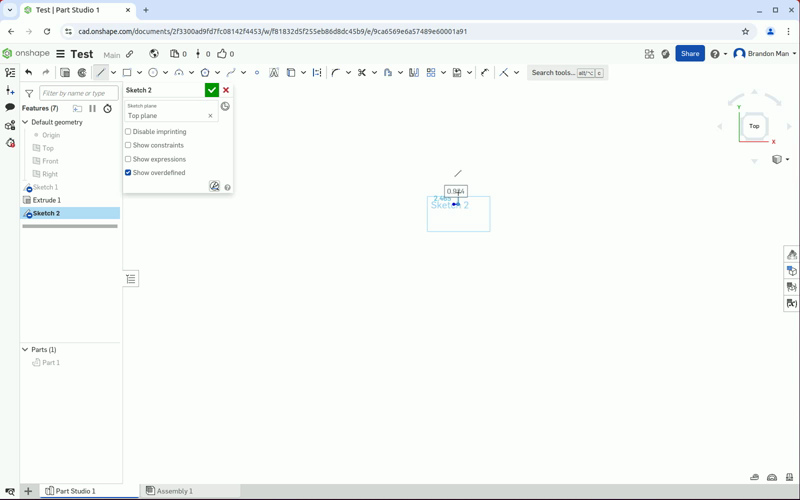
key_up(shift)
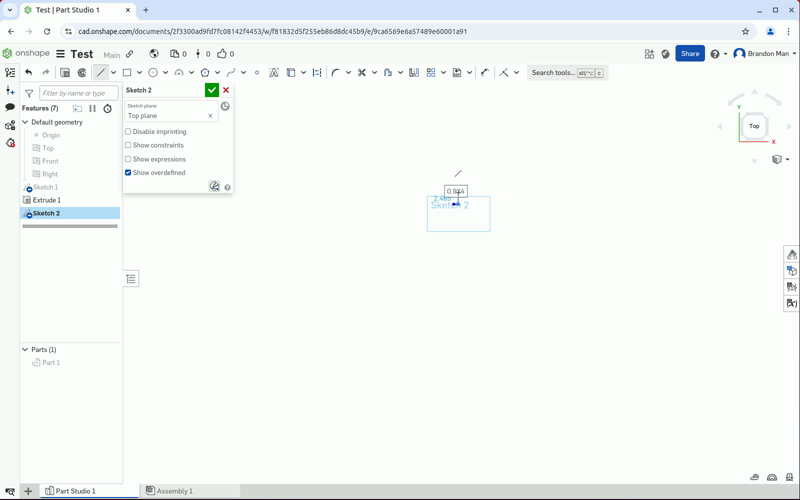
key_down(shift)
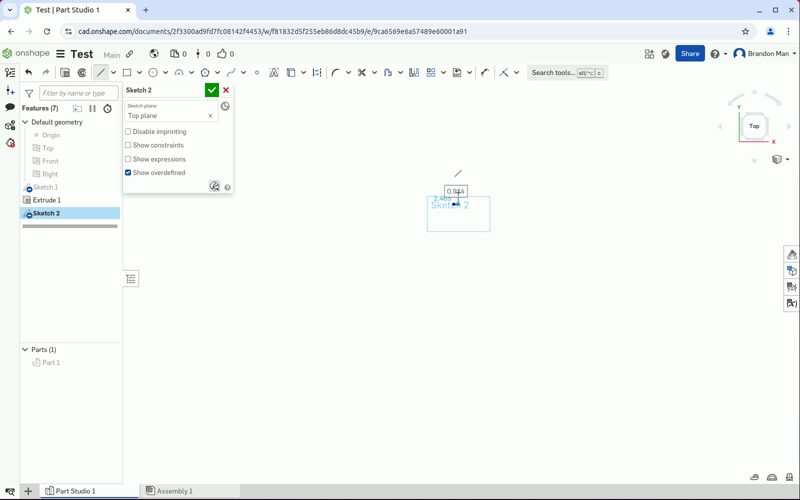
mouse_move(488, 192)
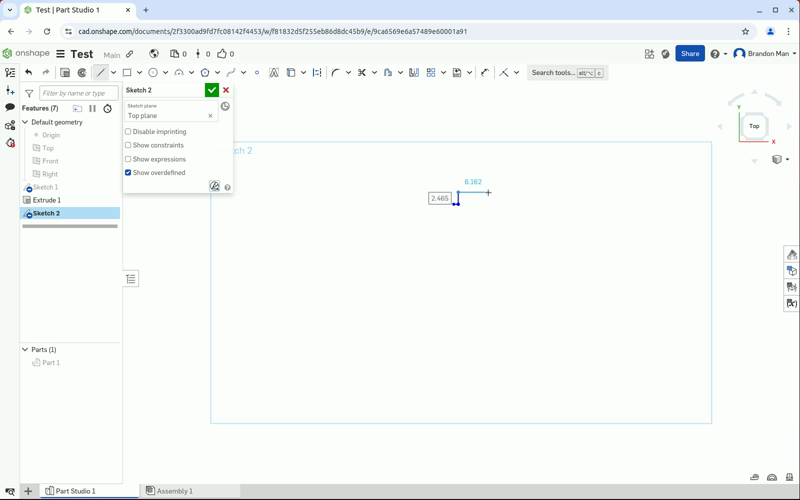
mouse_move(463, 192)
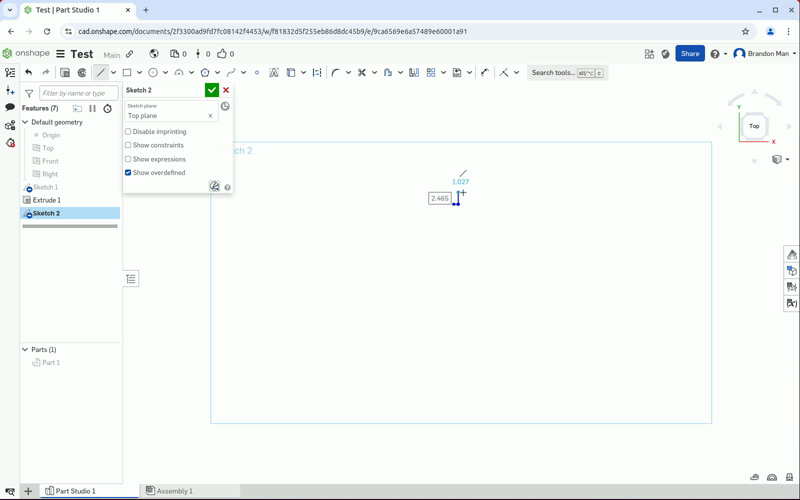
scroll(6)
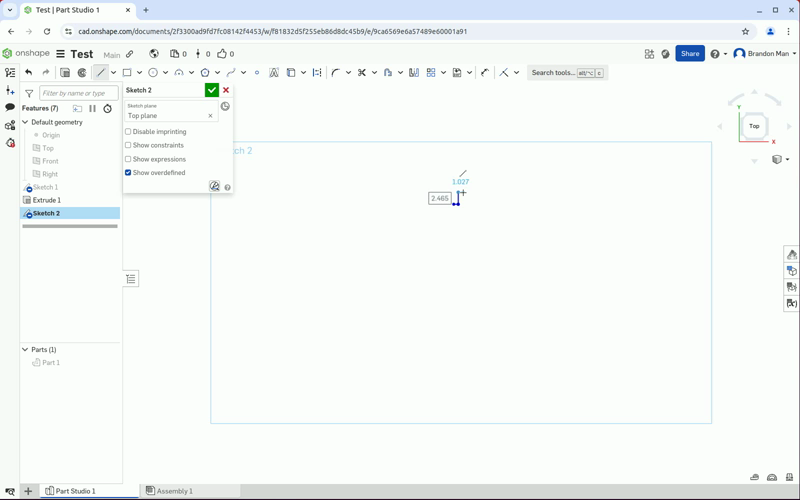
scroll(6)
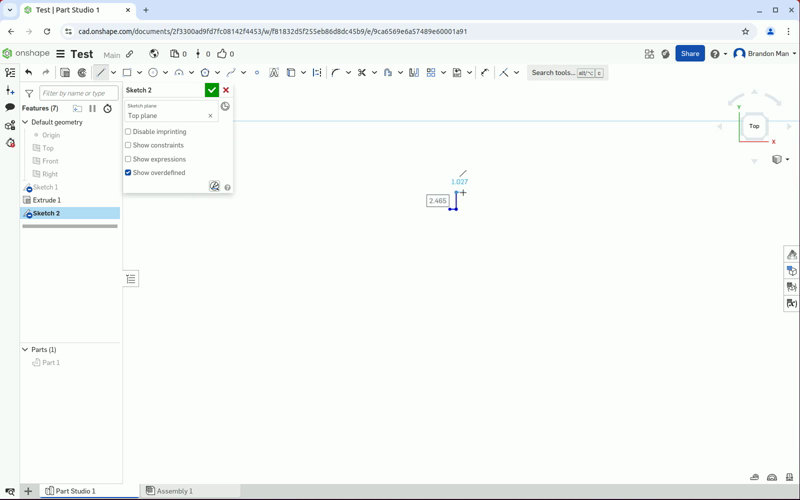
scroll(6)
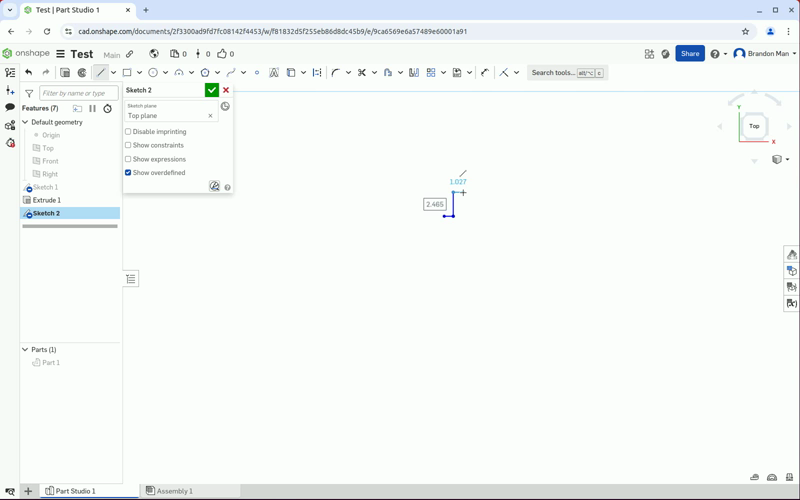
scroll(6)
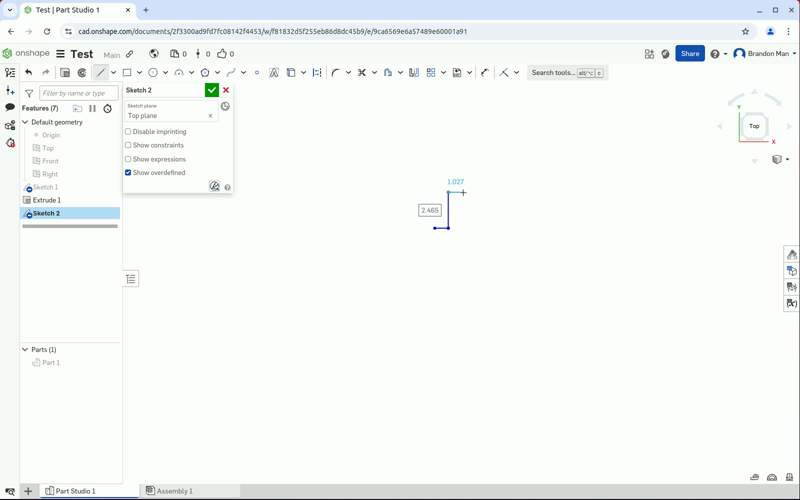
scroll(6)
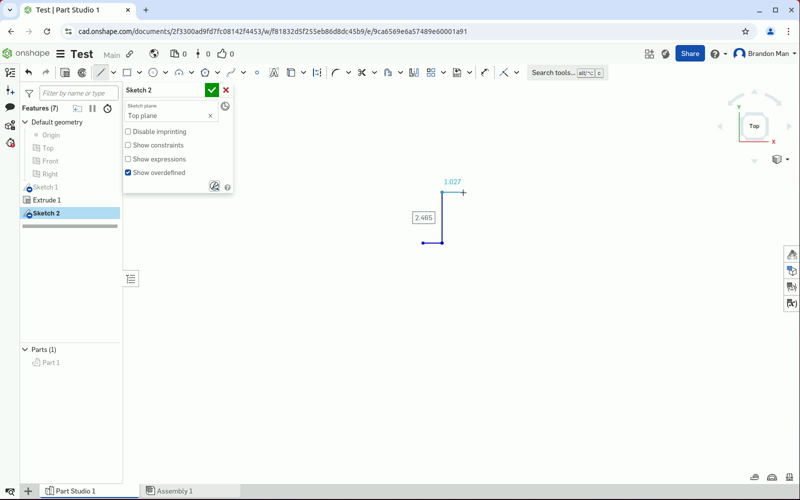
scroll(6)
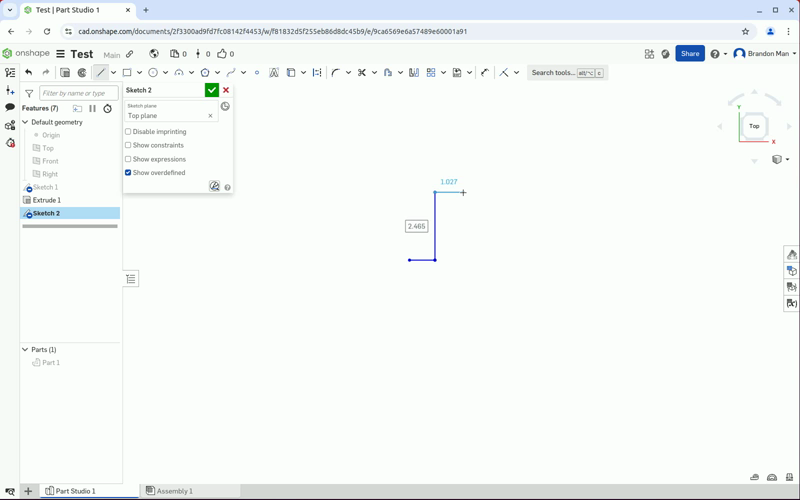
scroll(6)
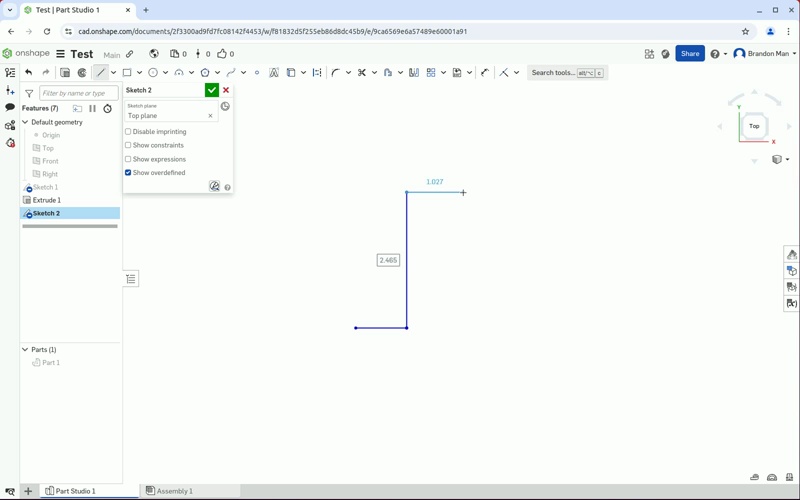
click(463, 192)
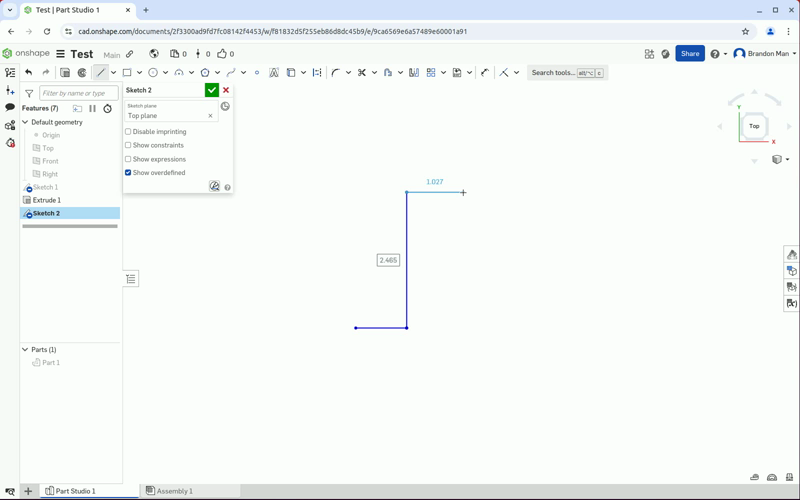
scroll(-6)
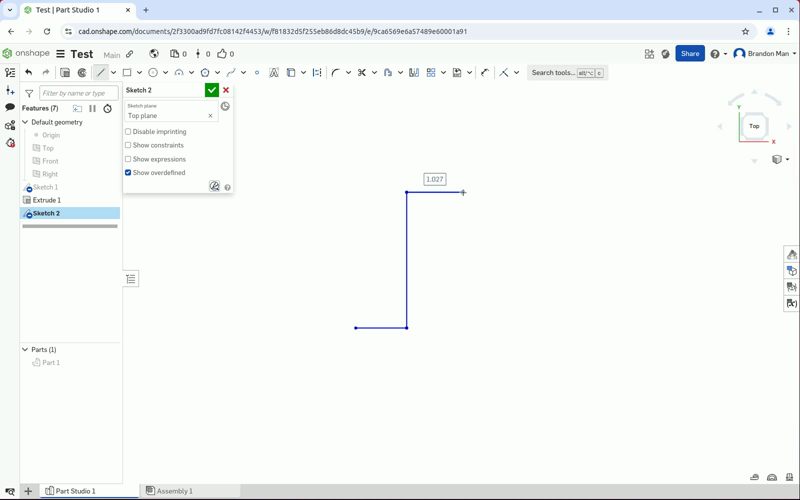
scroll(-6)
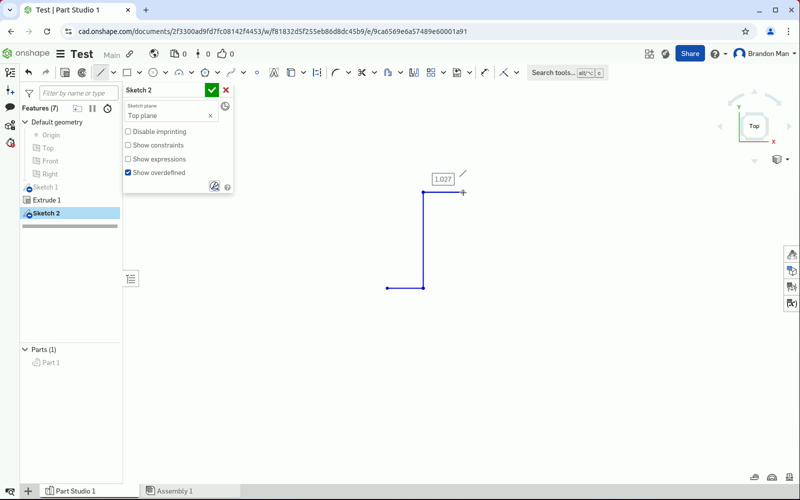
scroll(-6)
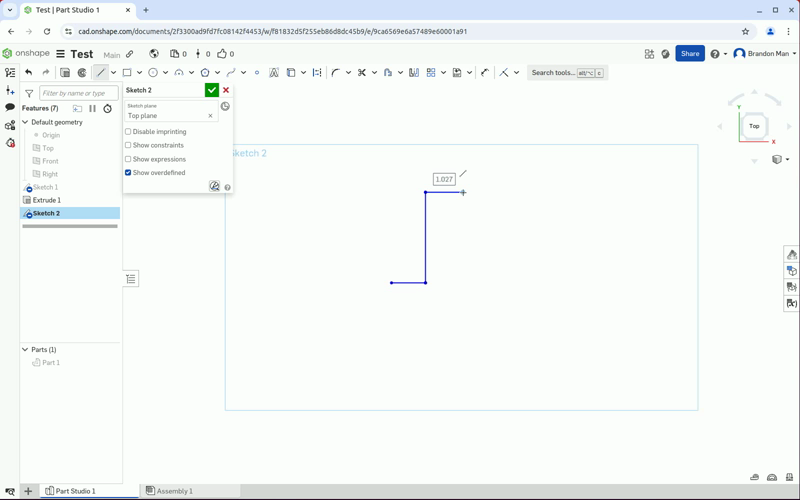
scroll(-6)
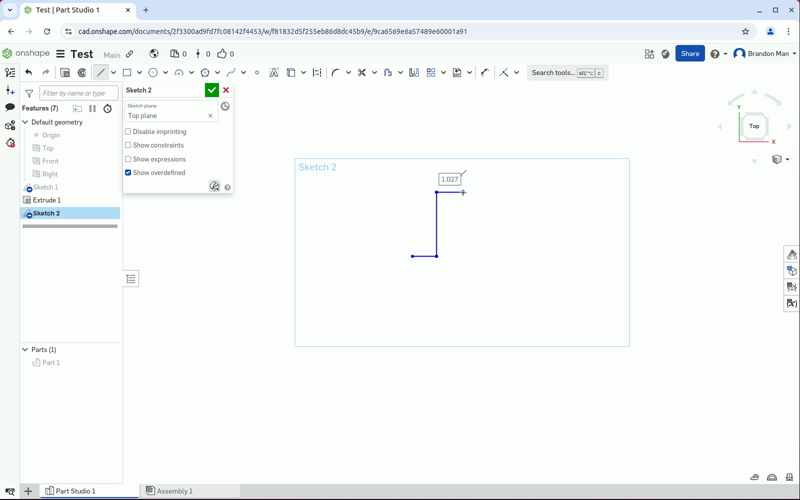
scroll(-6)
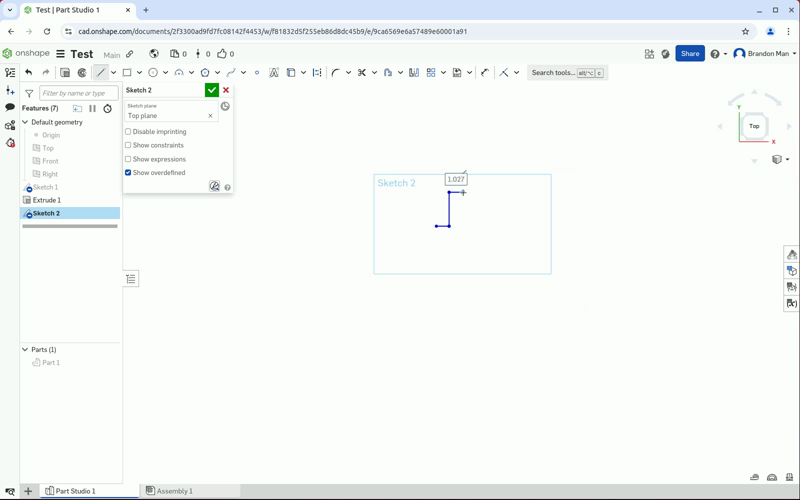
scroll(-6)
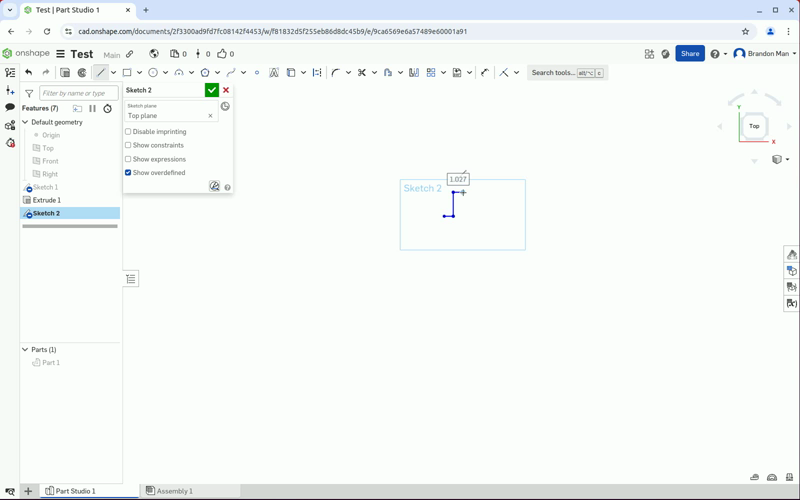
scroll(-6)
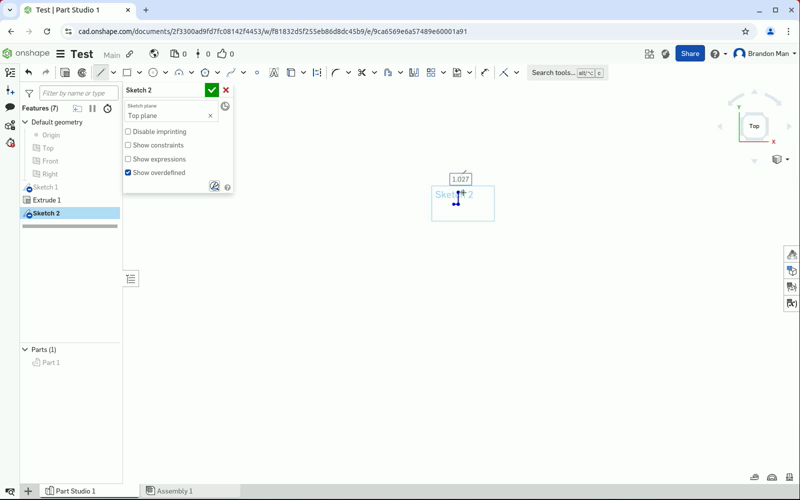
key_up(shift)
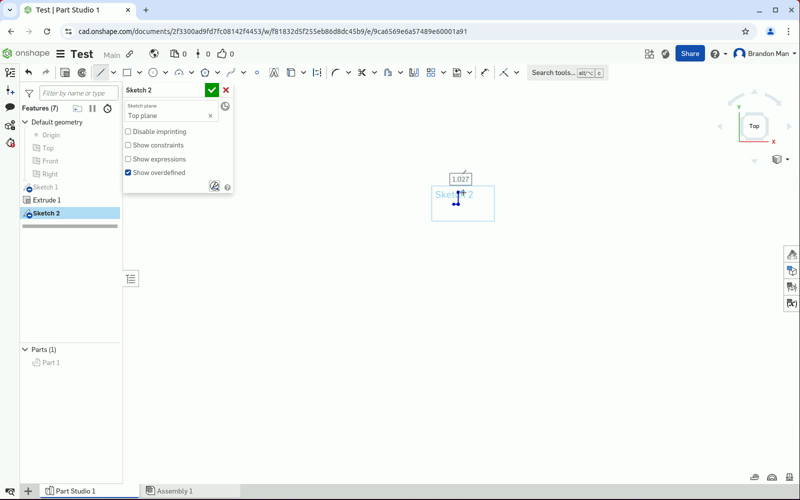
key_down(shift)
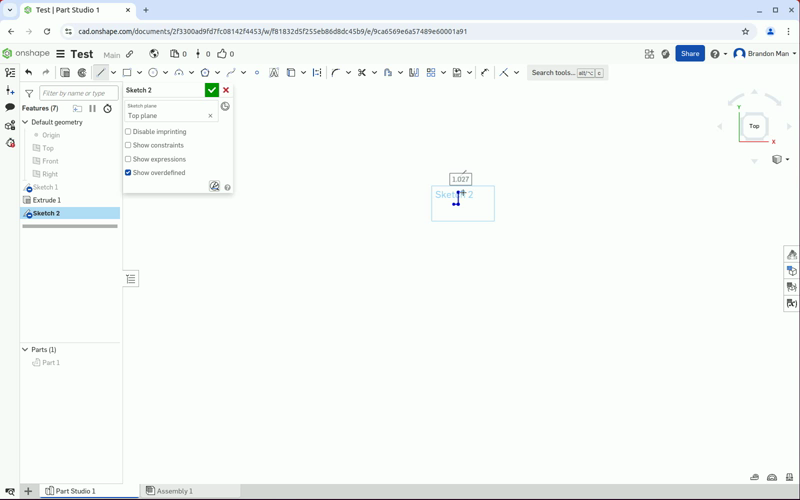
mouse_move(493, 192)
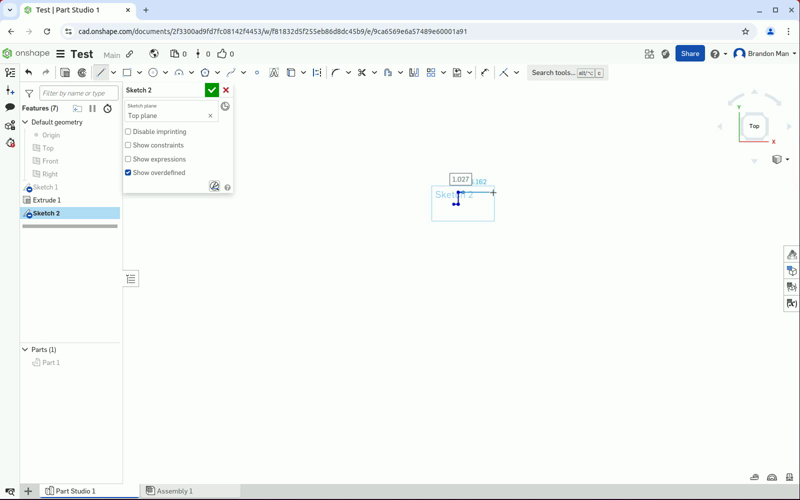
mouse_move(463, 204)
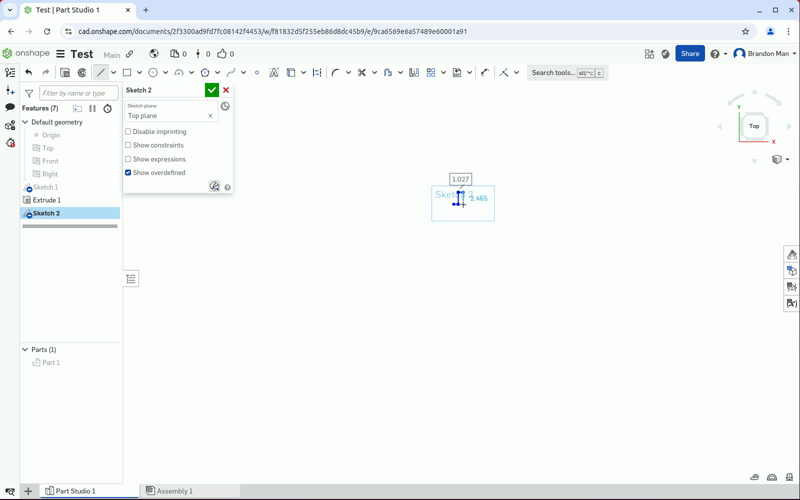
click(463, 204)
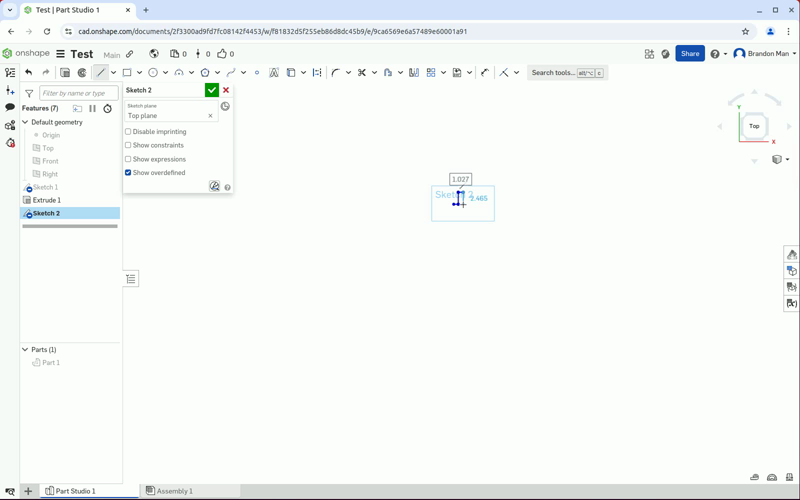
key_up(shift)
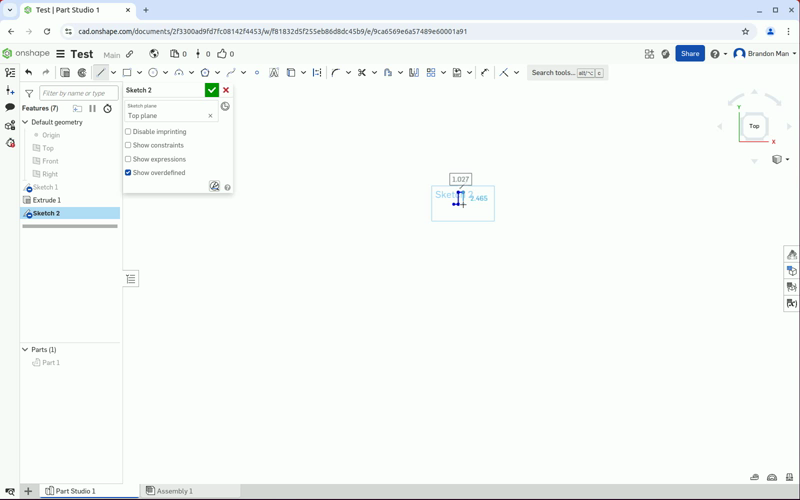
key_down(shift)
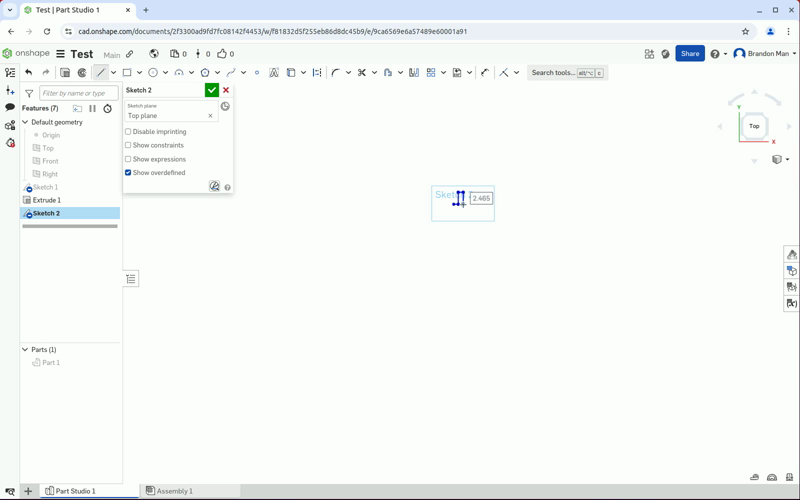
mouse_move(493, 204)
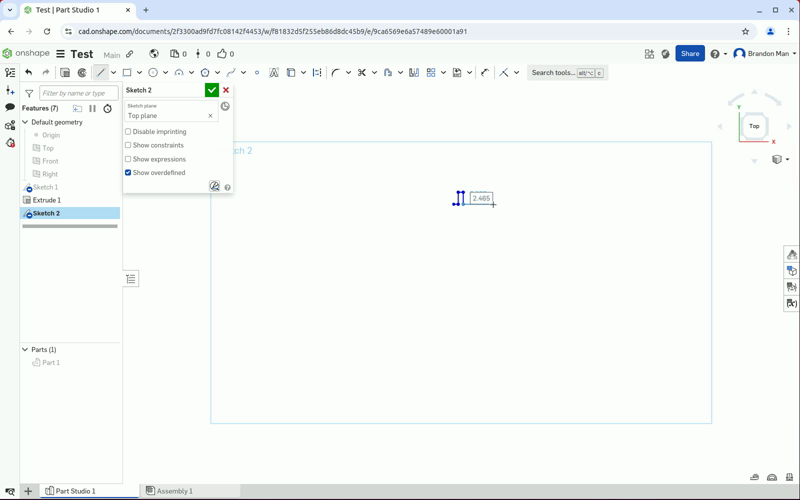
mouse_move(467, 204)
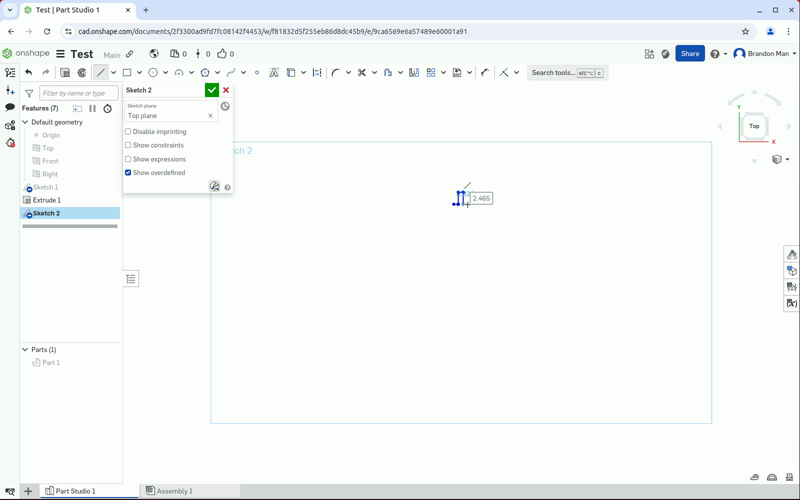
scroll(6)
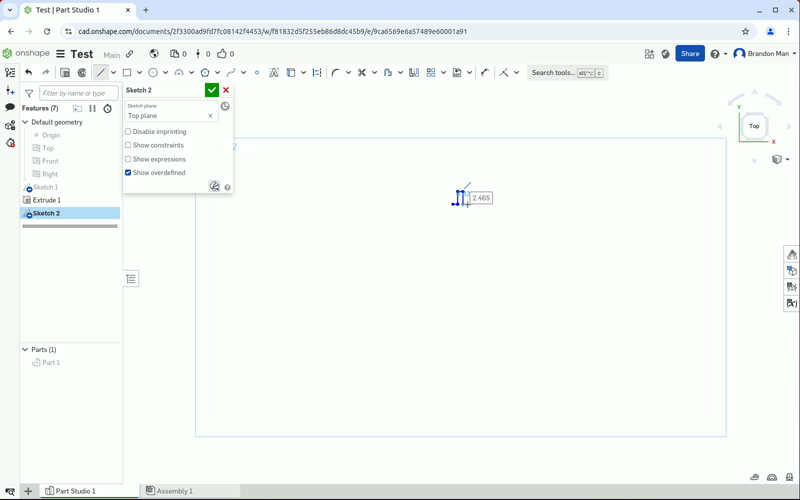
scroll(6)
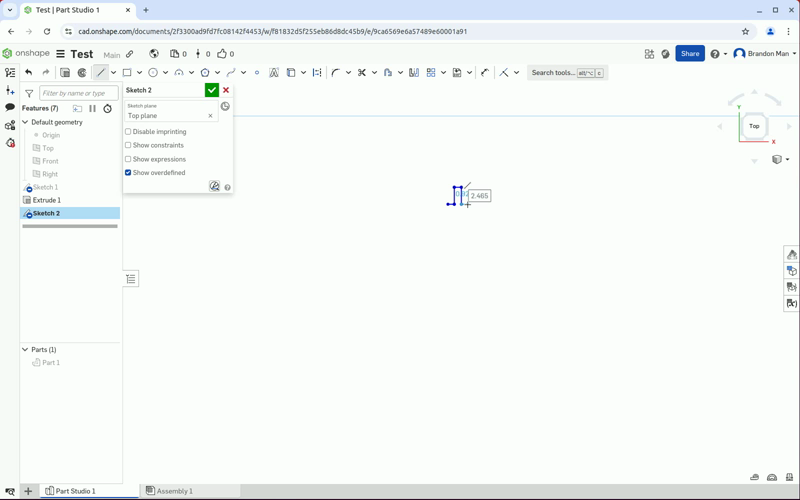
scroll(6)
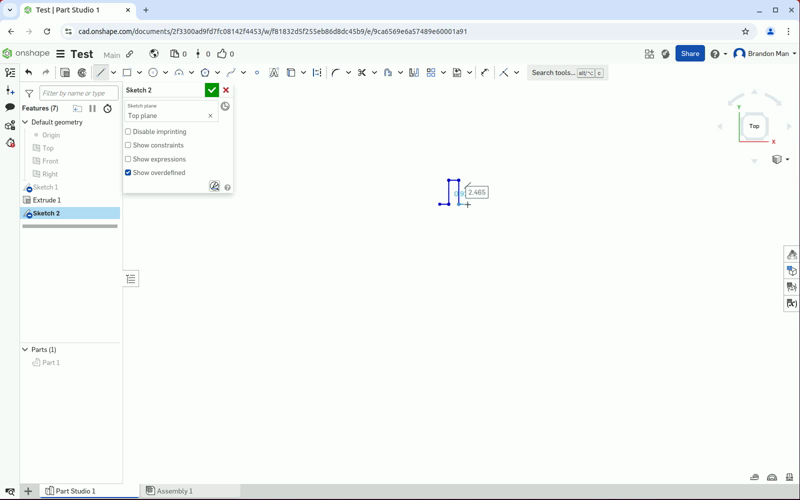
scroll(6)
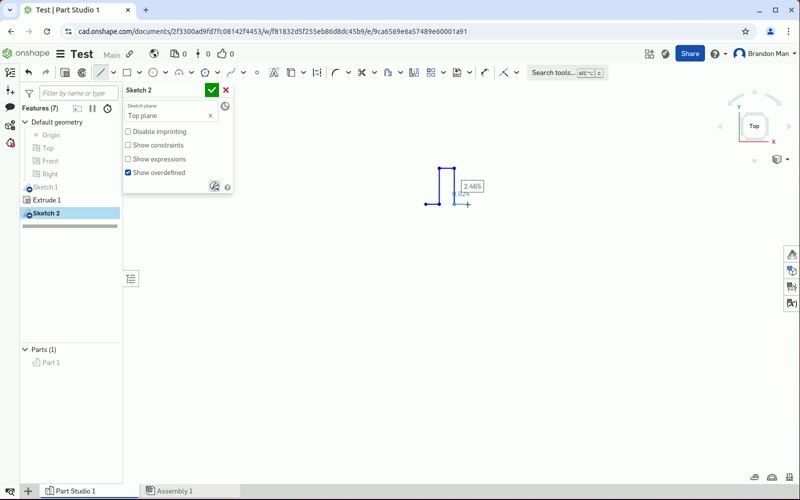
scroll(6)
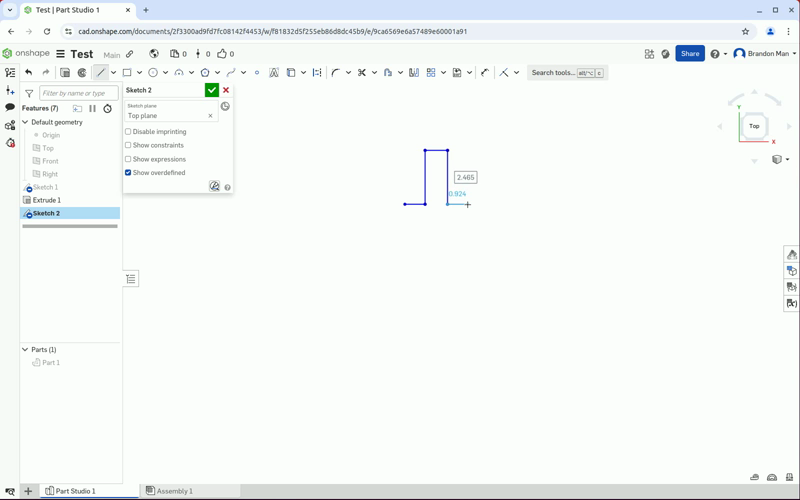
scroll(6)
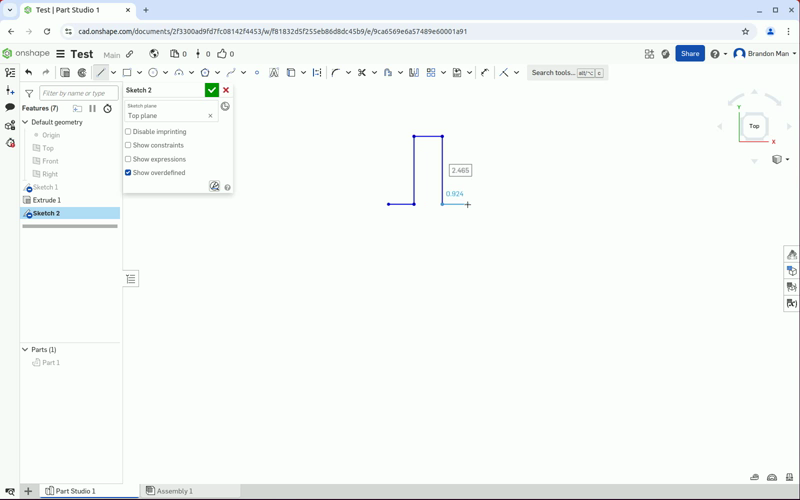
scroll(6)
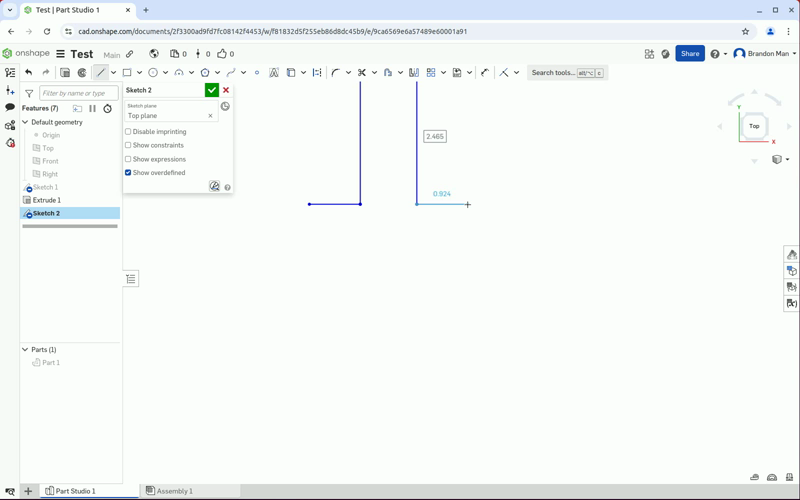
click(467, 204)
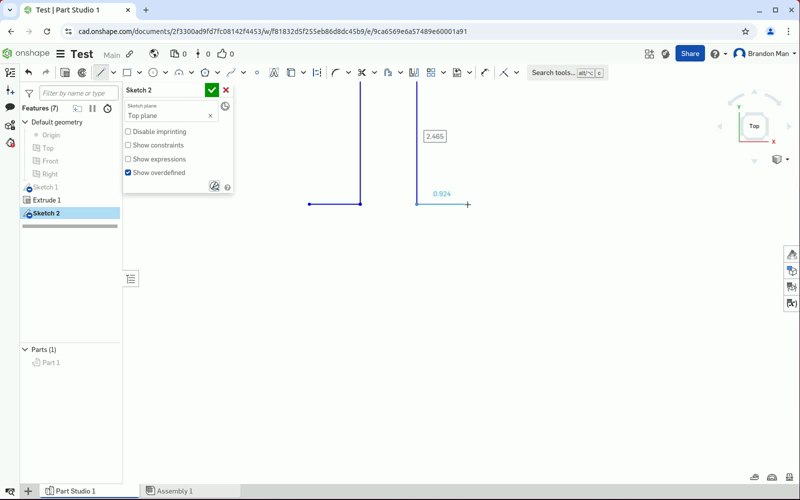
scroll(-6)
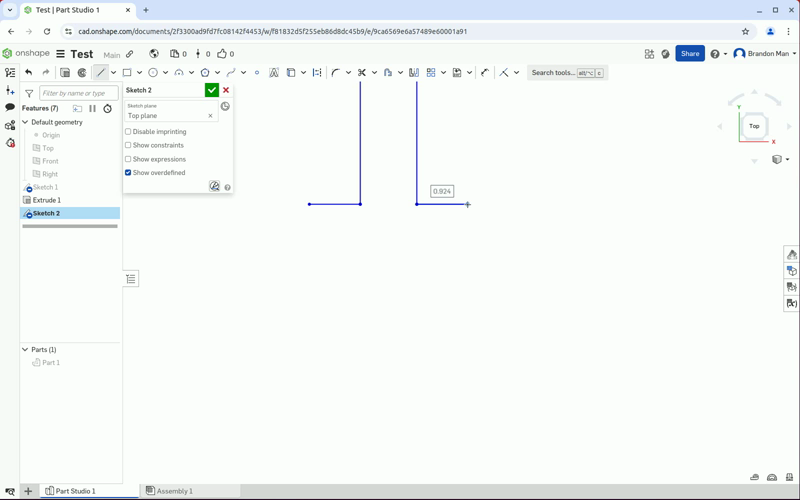
scroll(-6)
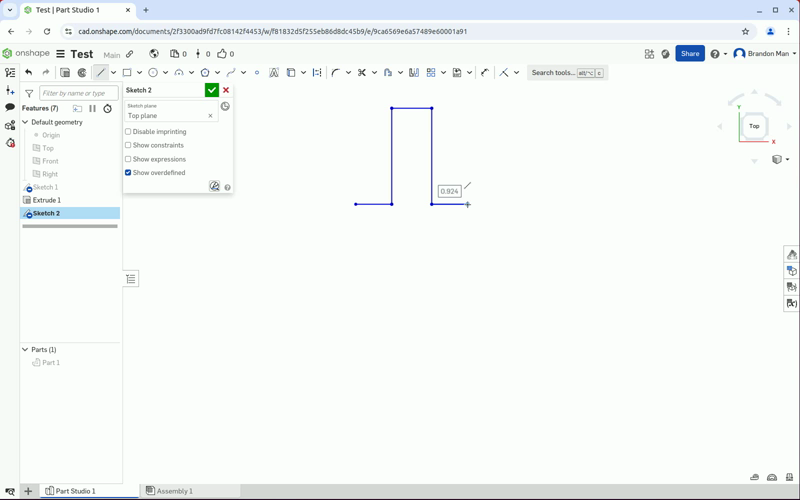
scroll(-6)
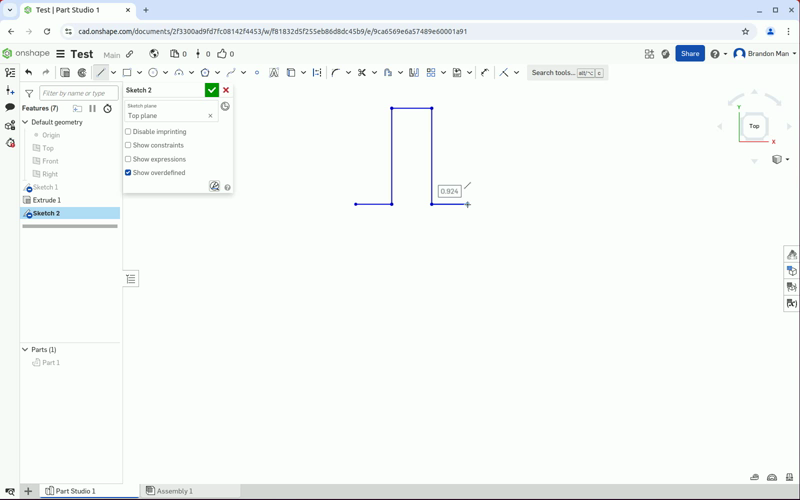
scroll(-6)
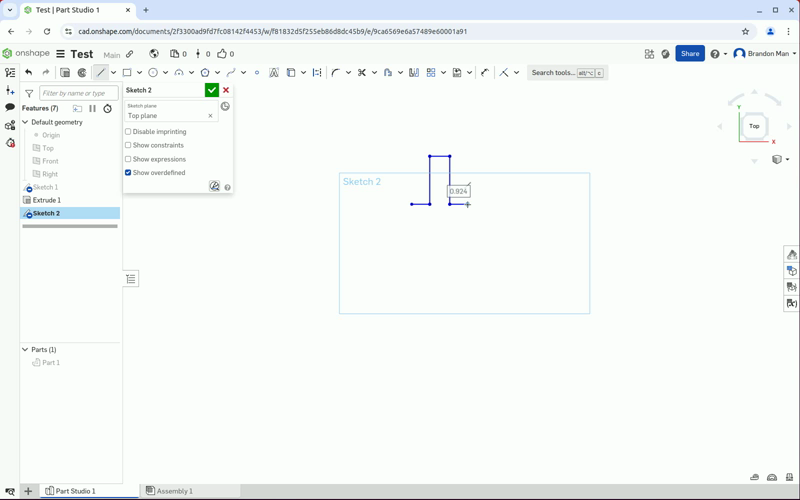
scroll(-6)
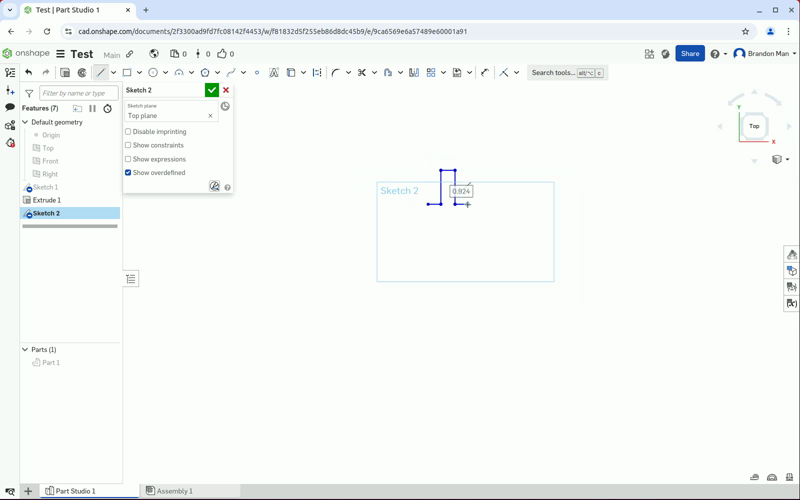
scroll(-6)
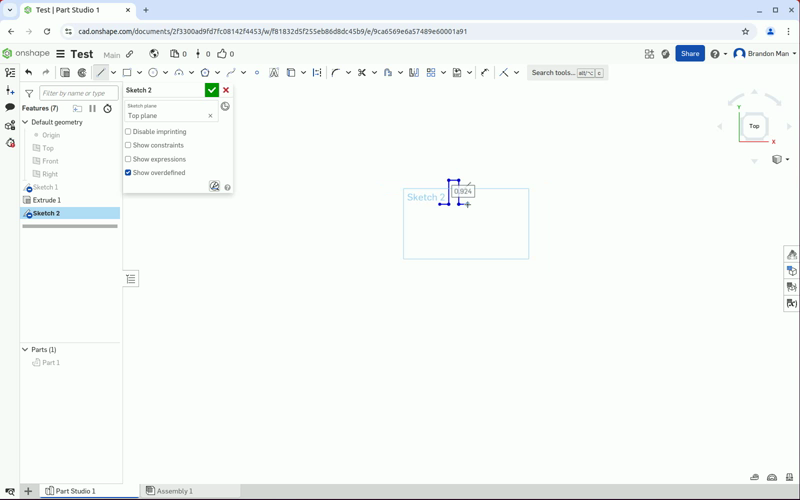
scroll(-6)
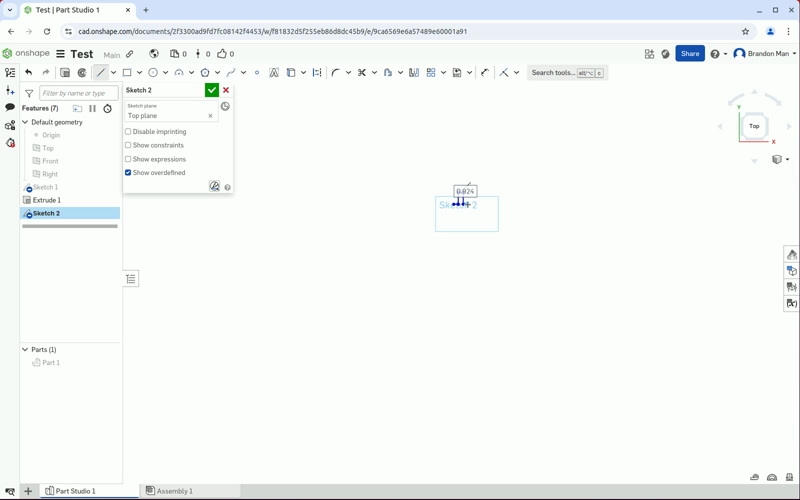
key_up(shift)
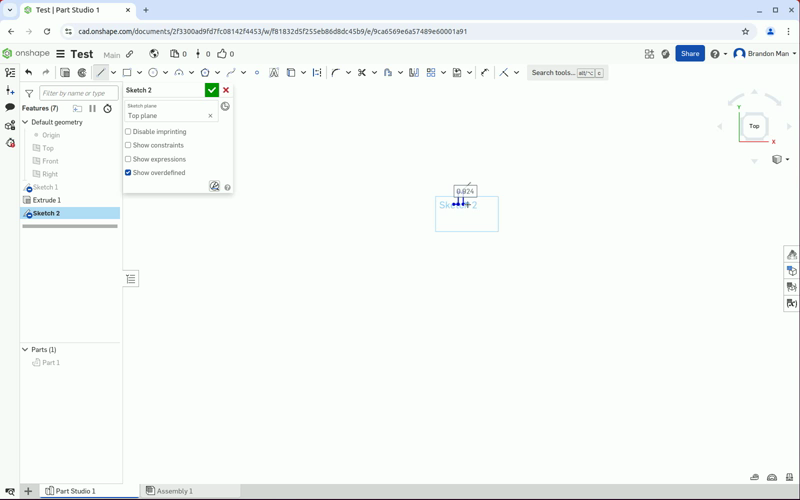
key_down(shift)
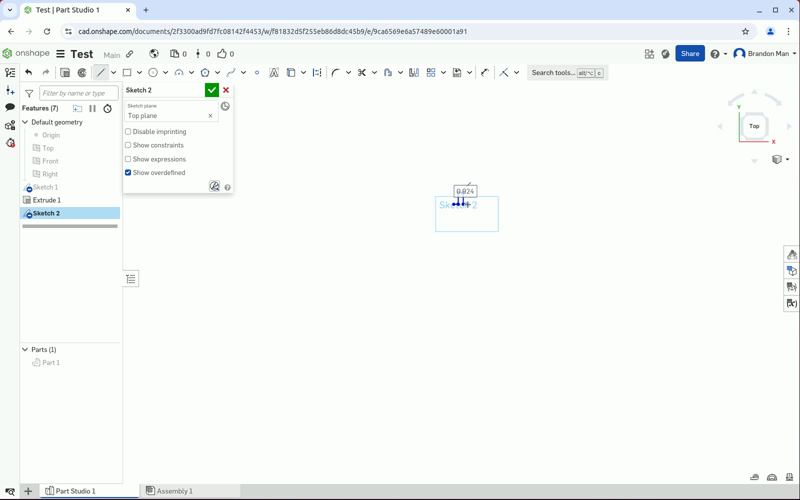
mouse_move(497, 204)
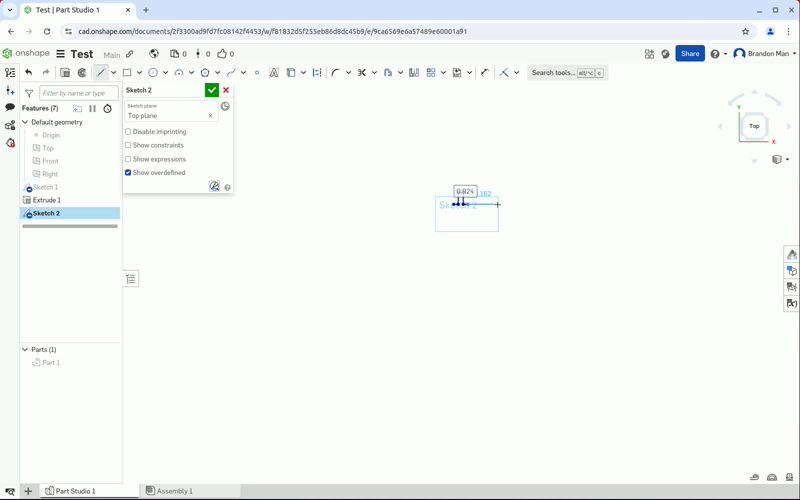
mouse_move(467, 169)
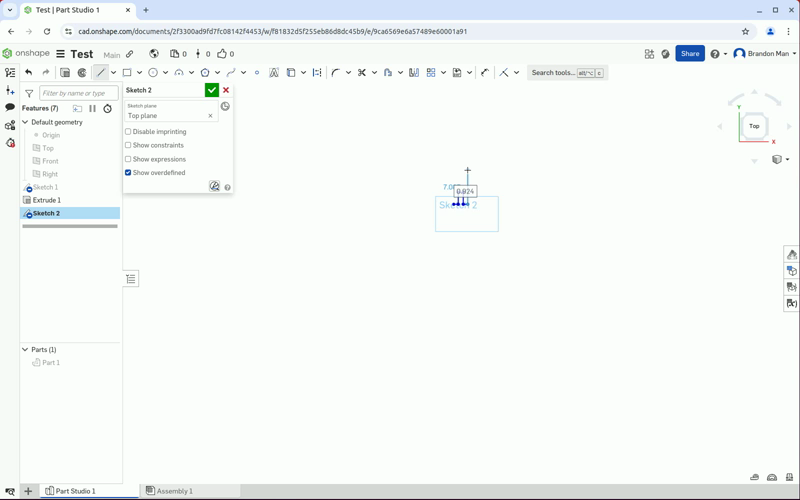
click(467, 169)
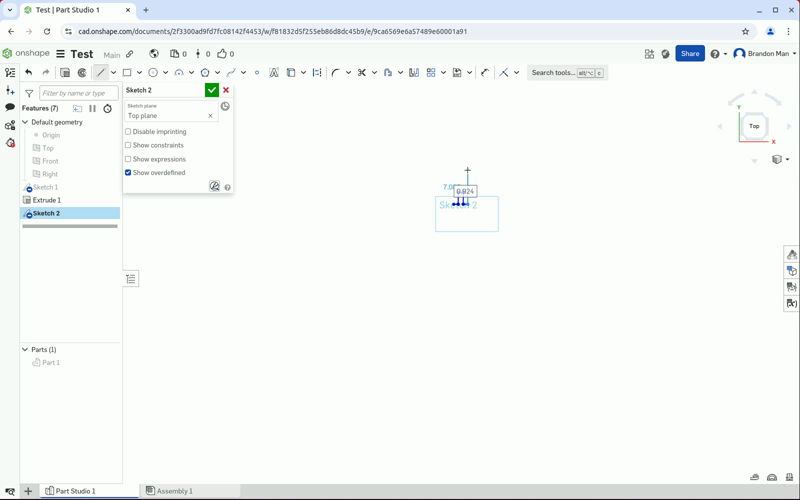
key_up(shift)
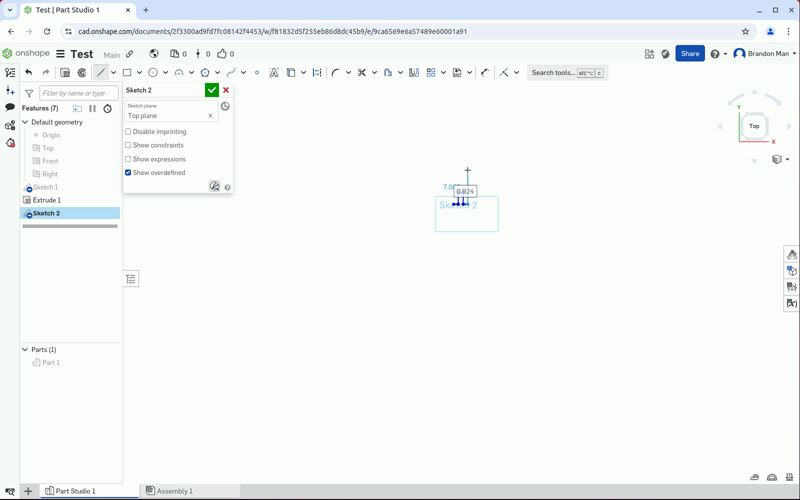
key_down(shift)
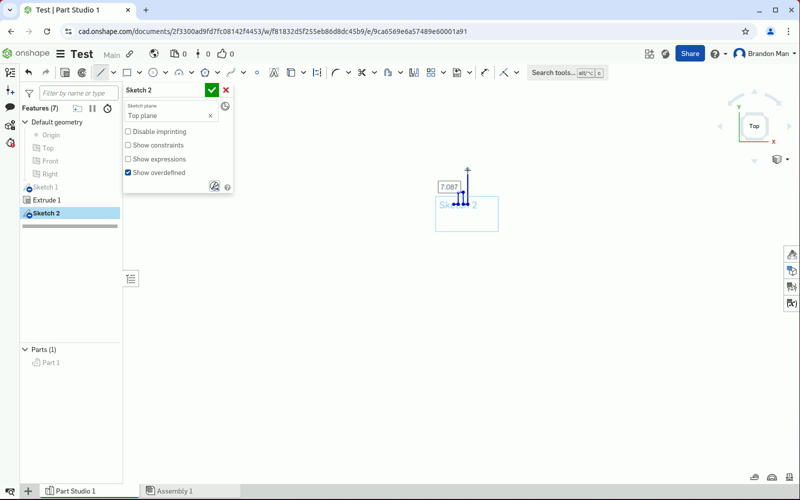
mouse_move(497, 169)
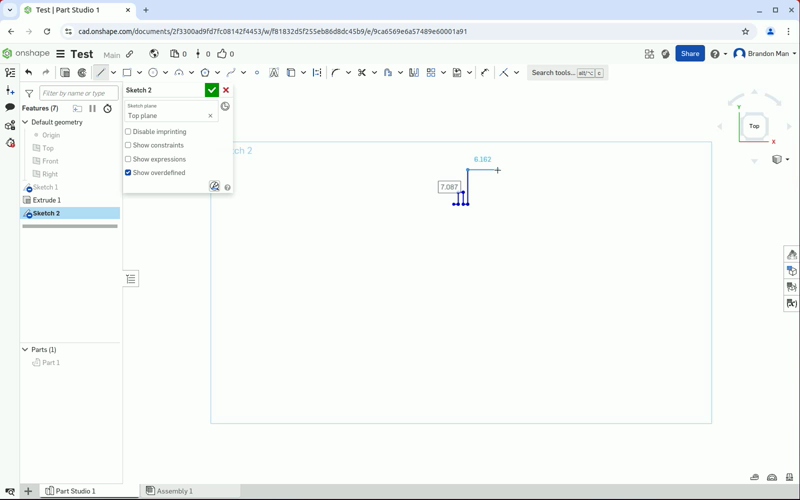
mouse_move(453, 169)
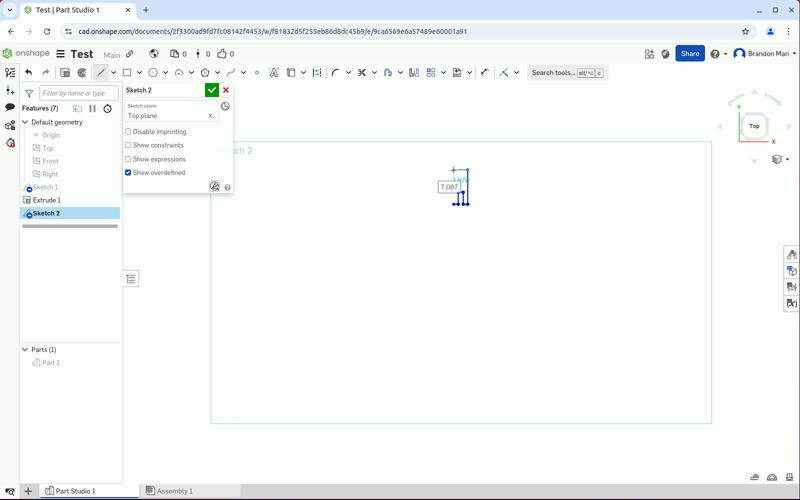
click(453, 169)
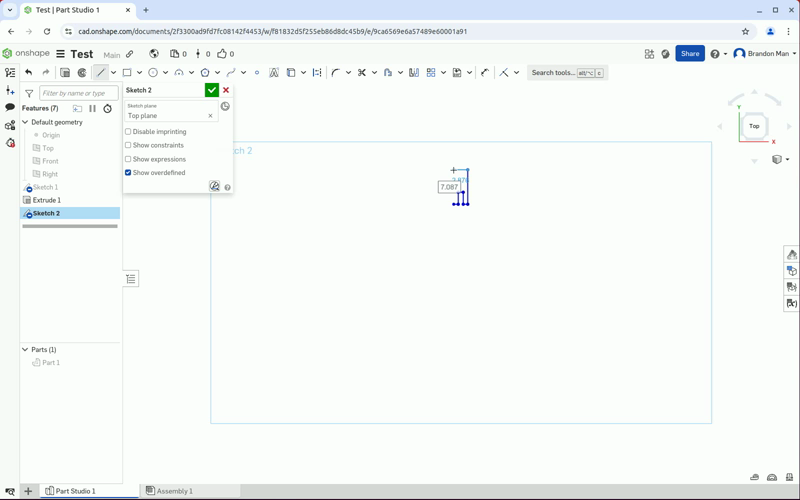
key_up(shift)
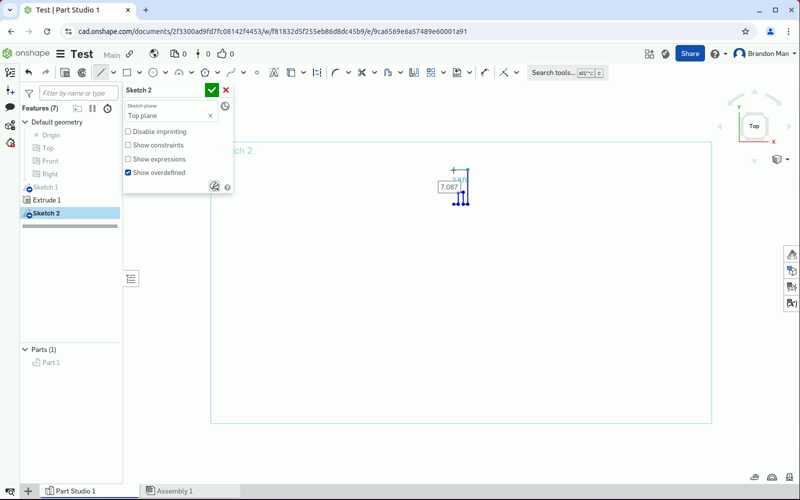
mouse_move(483, 169)
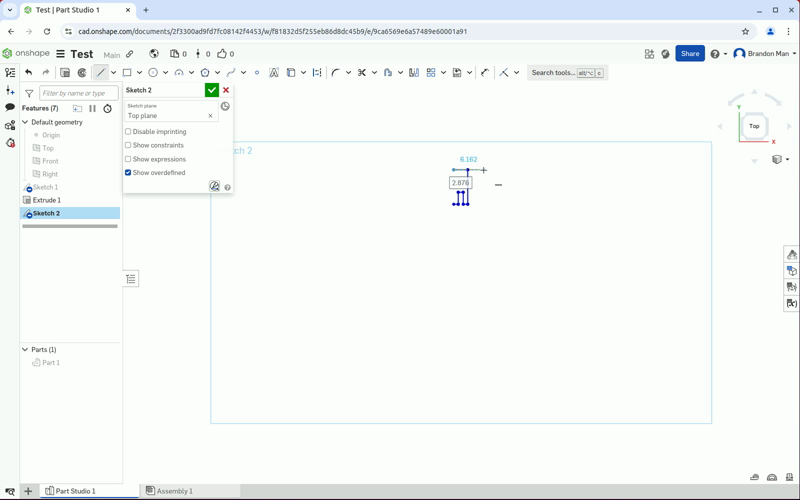
key_down(shift)
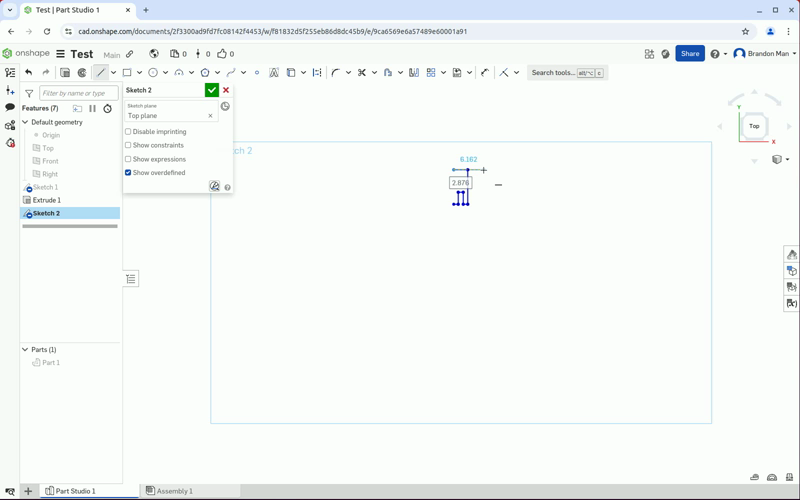
mouse_move(453, 204)
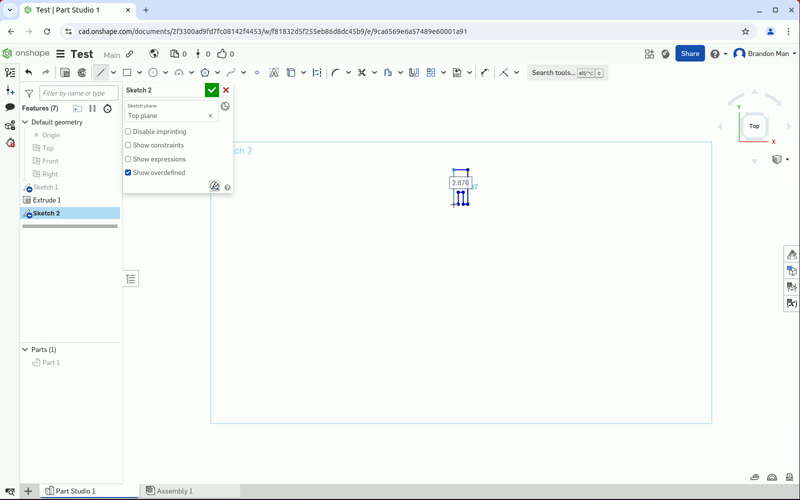
key_up(shift)
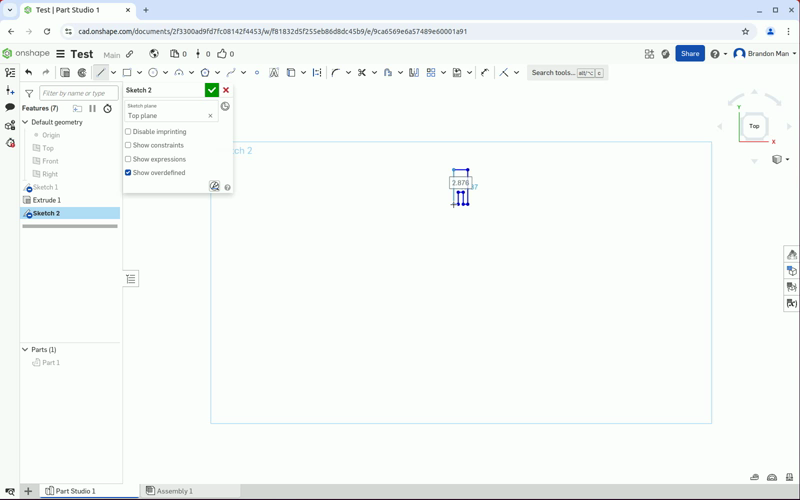
click(453, 204)
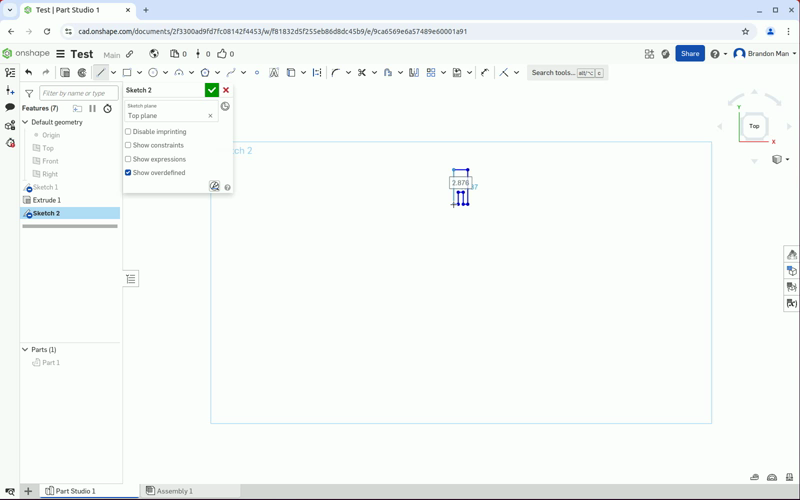
key(esc)
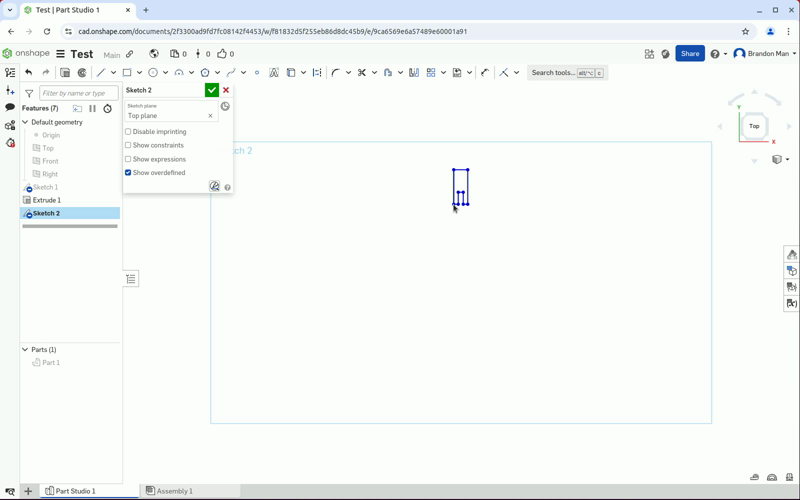
mouse_move(457, 187)
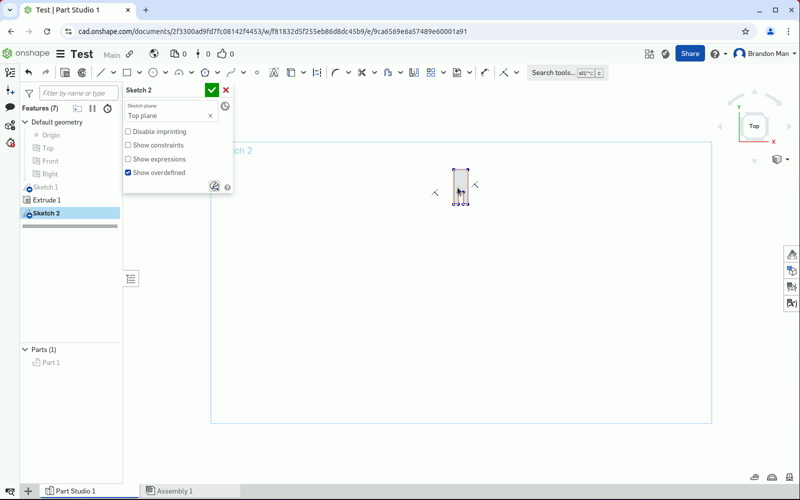
scroll(6)
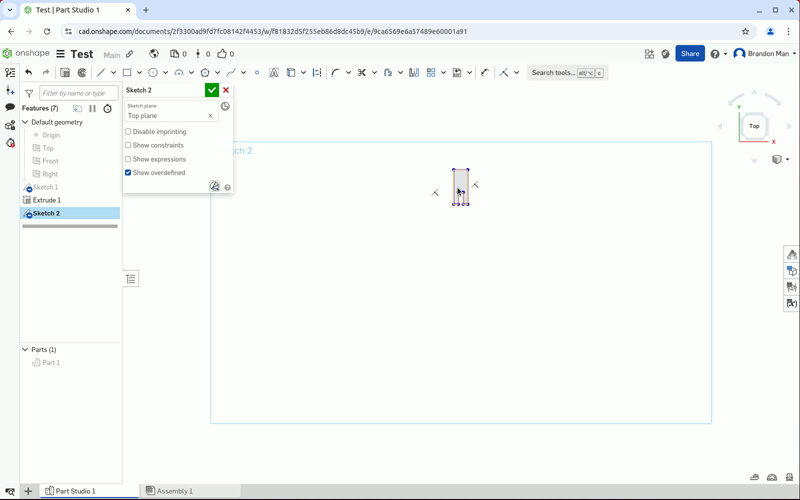
scroll(6)
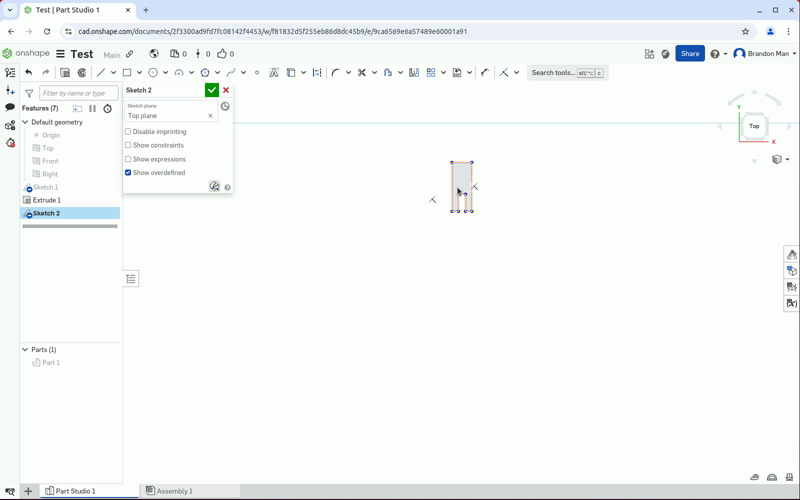
scroll(6)
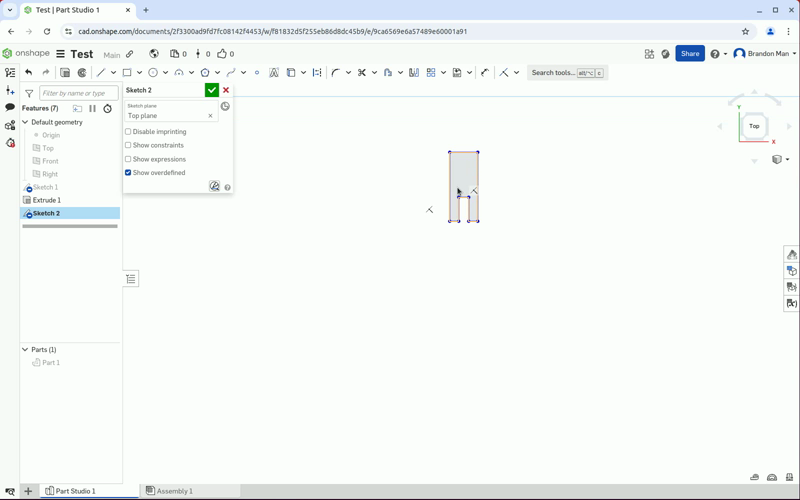
scroll(6)
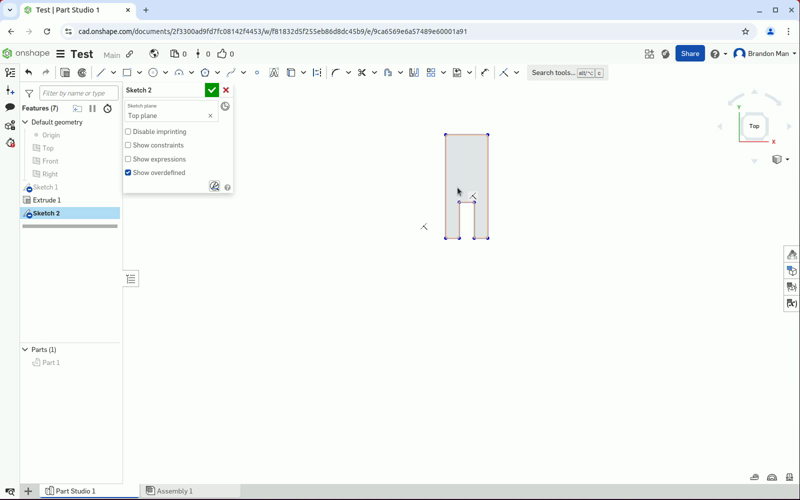
scroll(6)
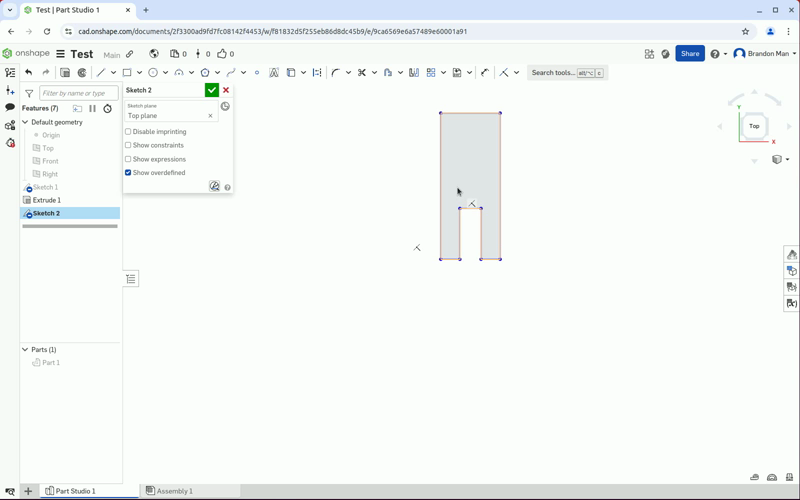
scroll(6)
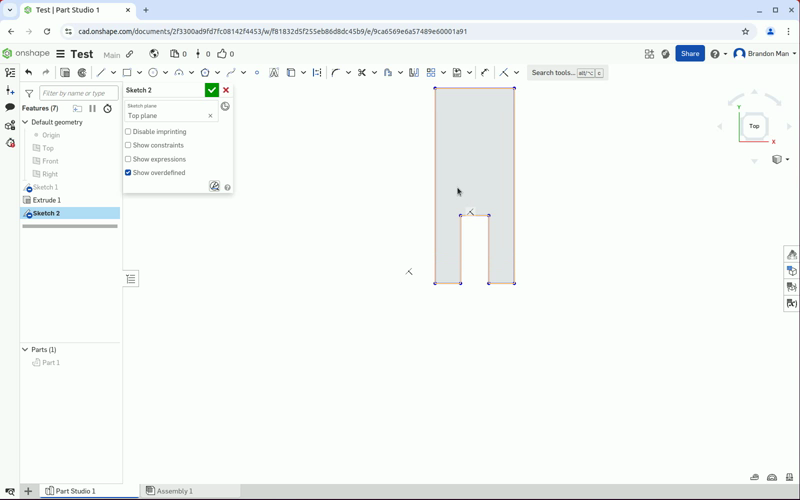
scroll(6)
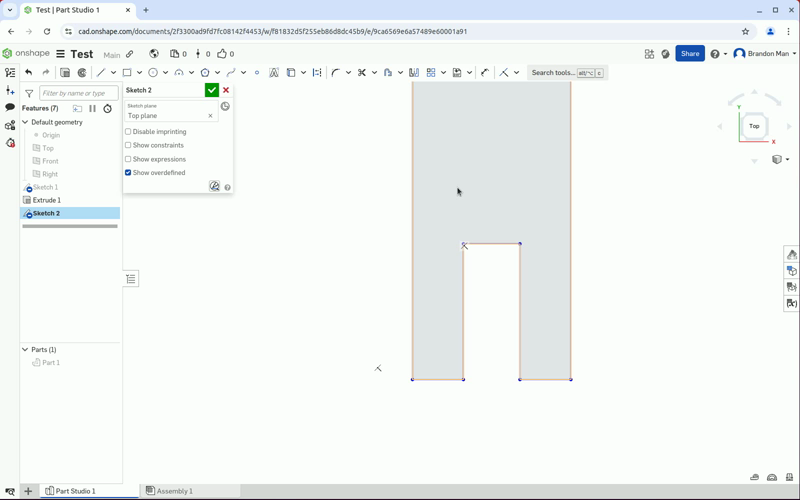
click(457, 187)
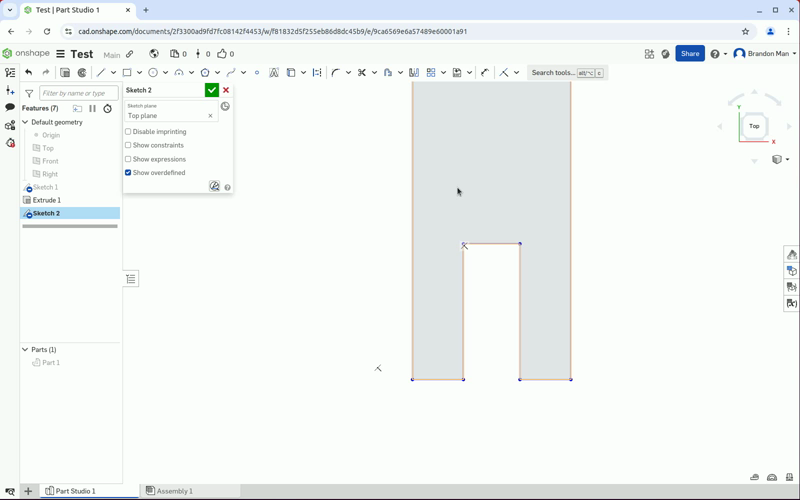
scroll(-6)
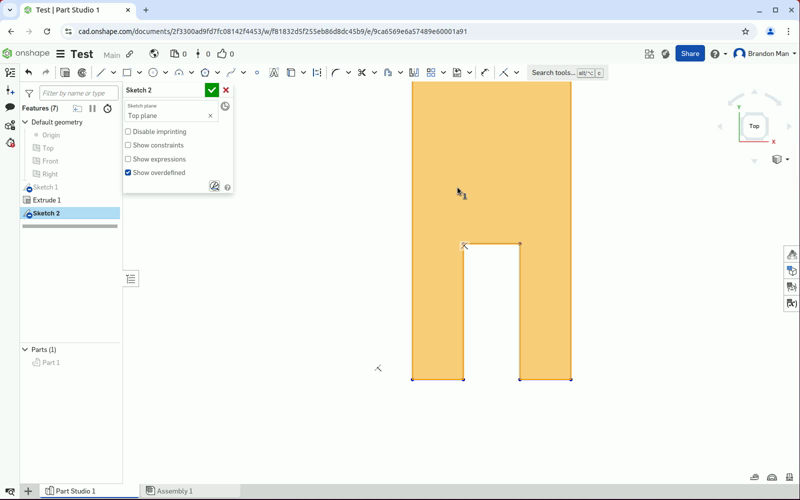
scroll(-6)
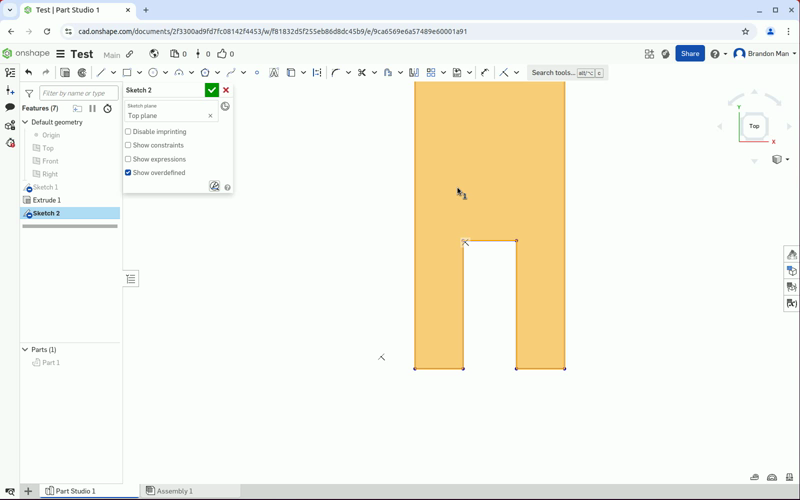
scroll(-6)
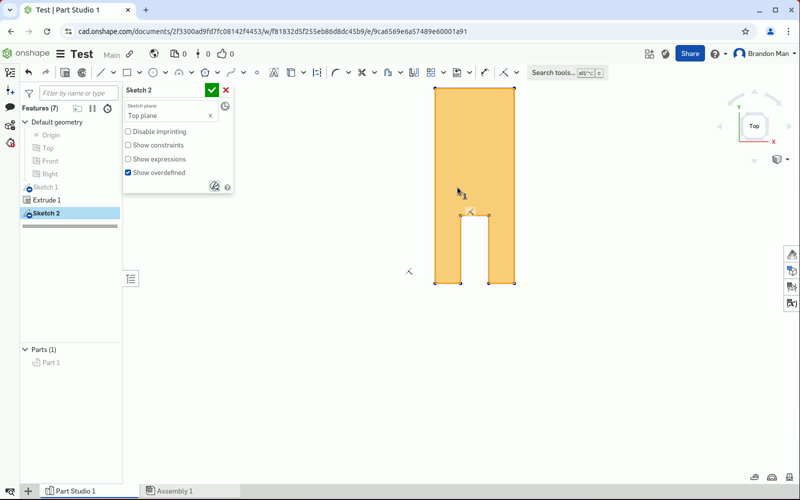
scroll(-6)
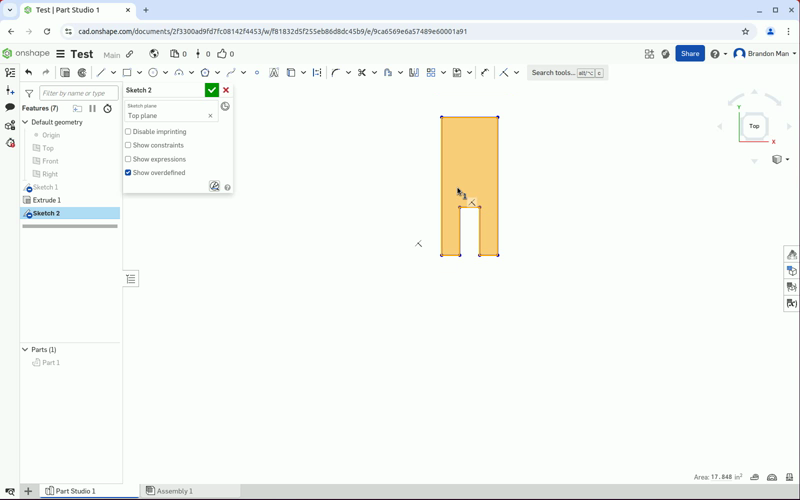
scroll(-6)
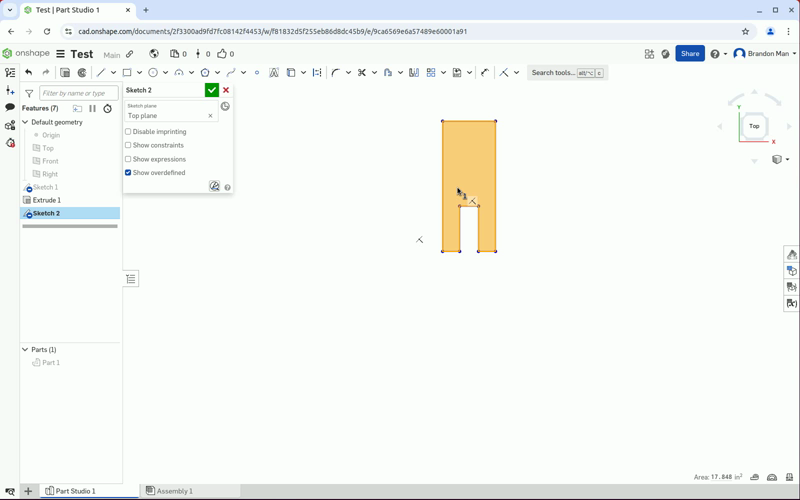
scroll(-6)
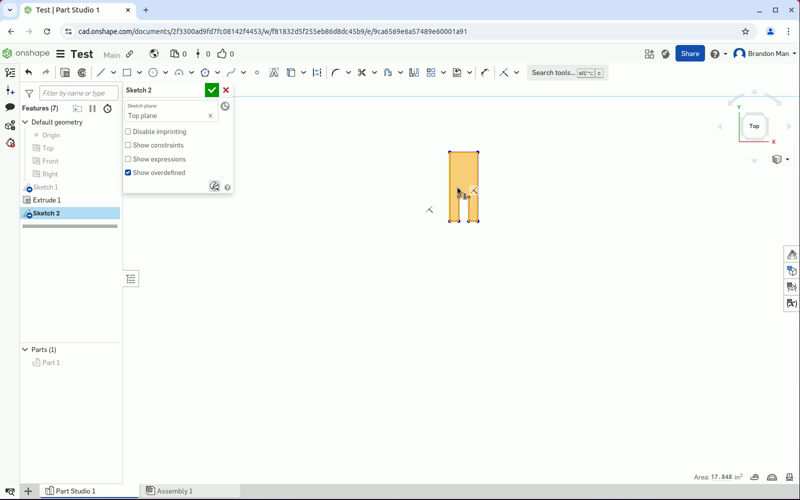
scroll(-6)
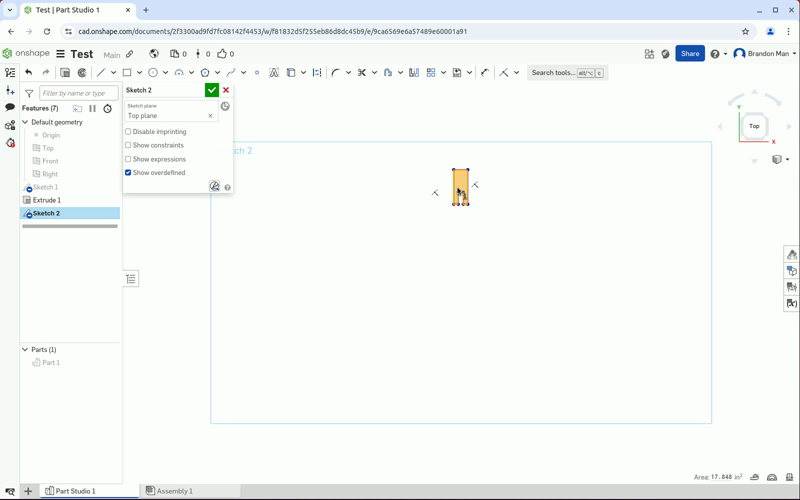
mouse_move(73, 352)
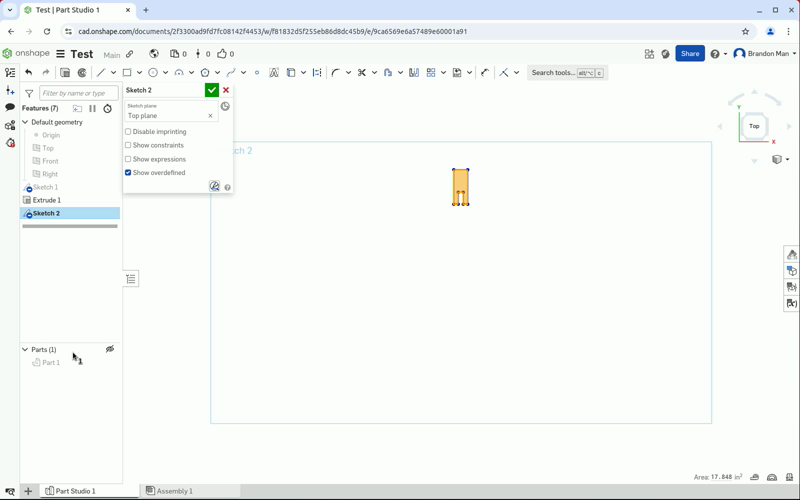
key(shift+y)
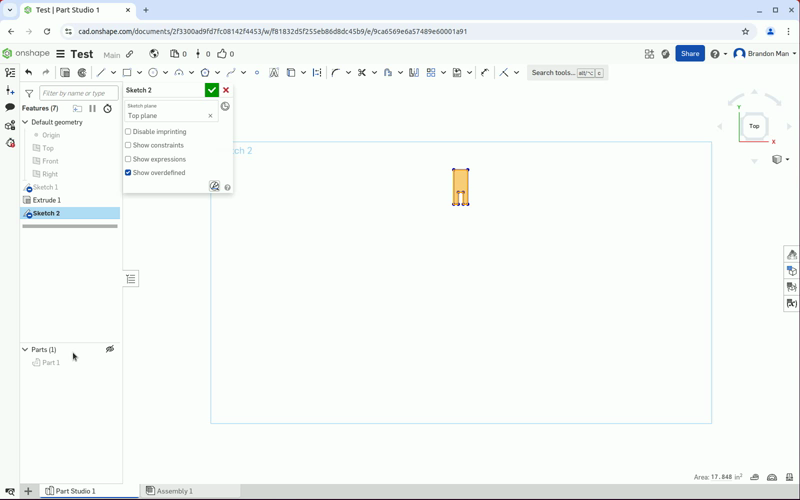
key(shift+e)
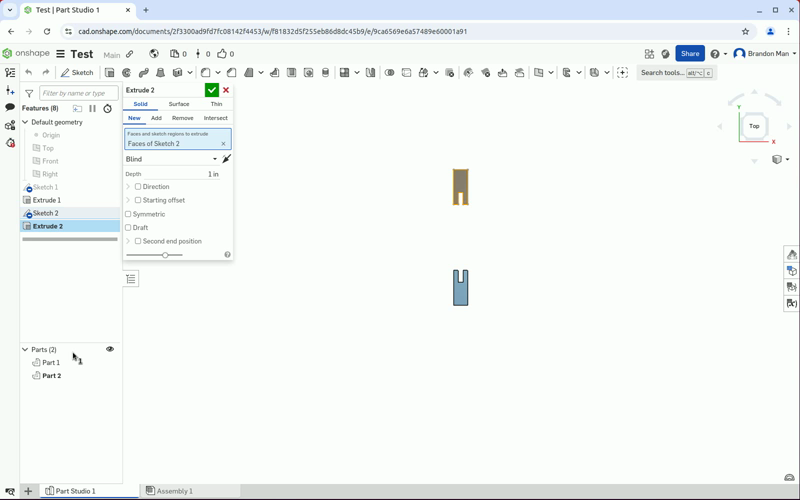
mouse_move(143, 106)
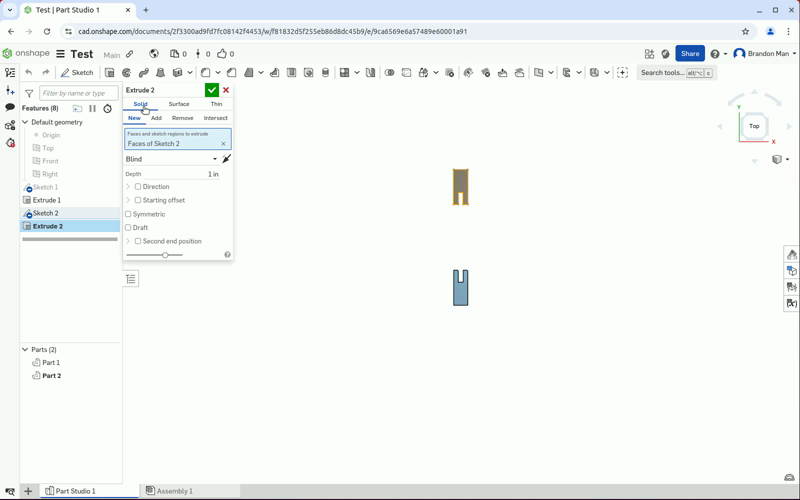
click(143, 106)
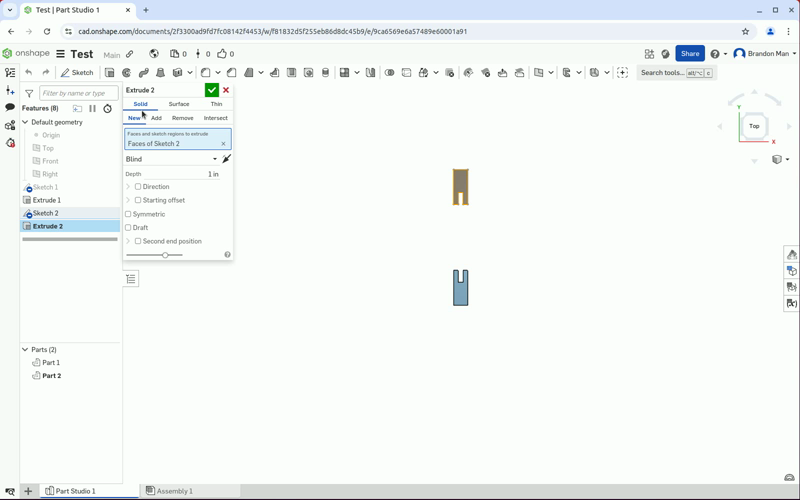
mouse_move(137, 120)
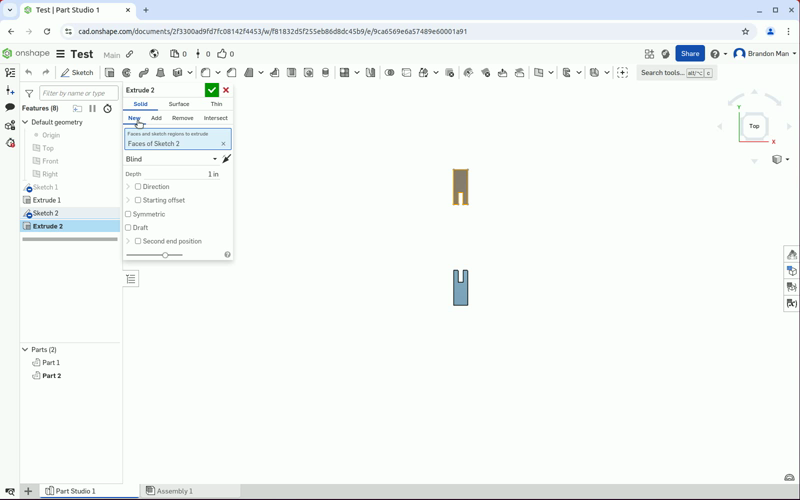
click(137, 120)
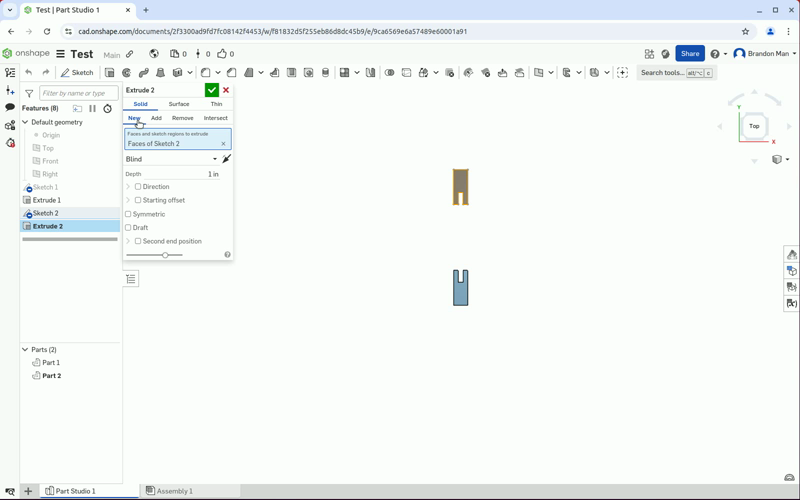
key(tab, 4)
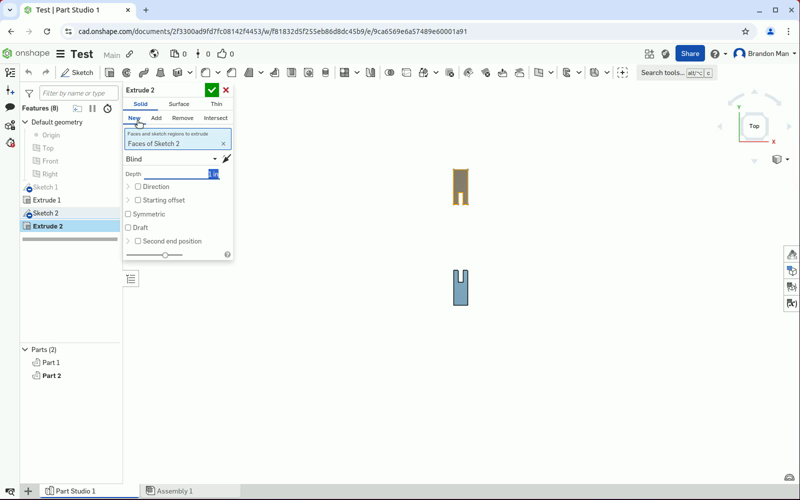
text(0.963)
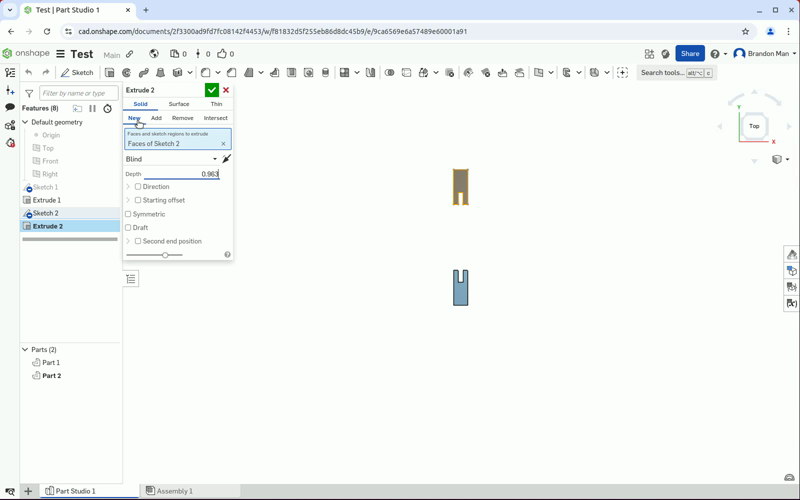
key(enter)
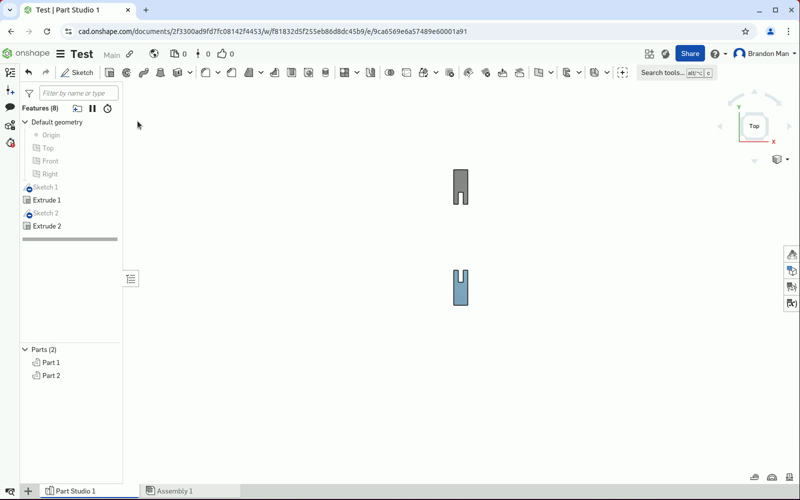
key(shift+h)
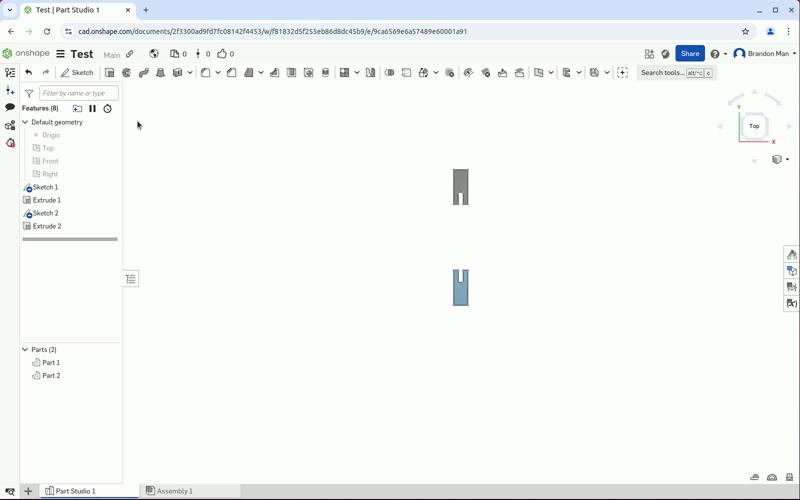
key(shift+h)
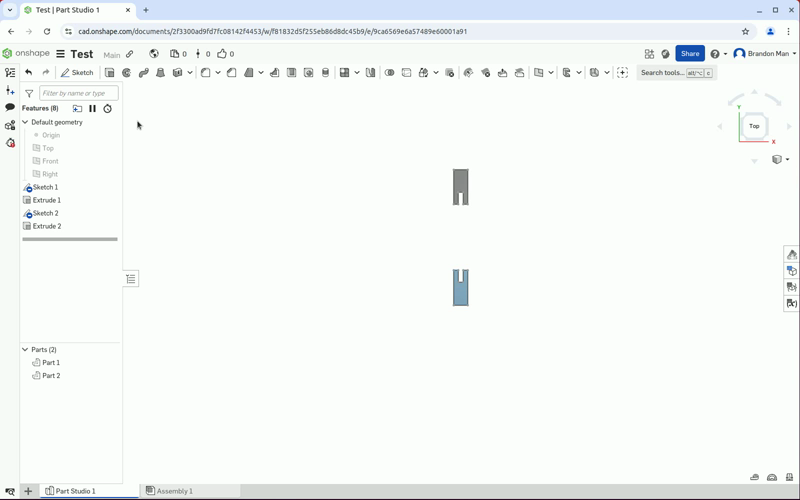
key(shift+7)
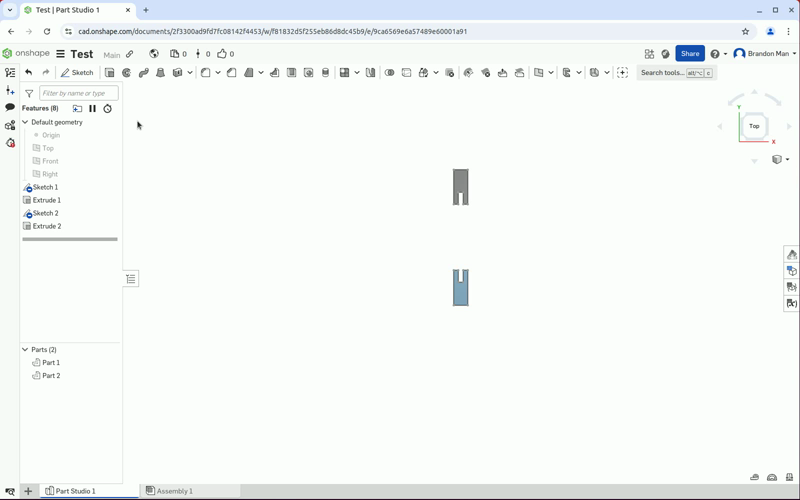
key(up, 3)
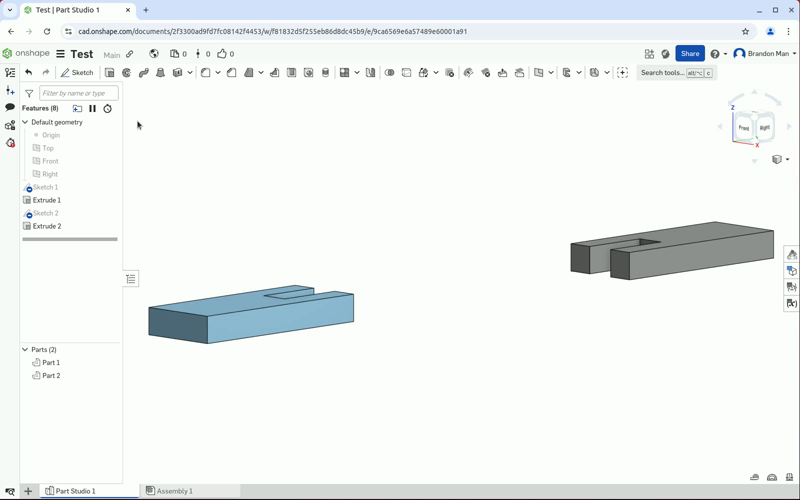
key(left, 3)
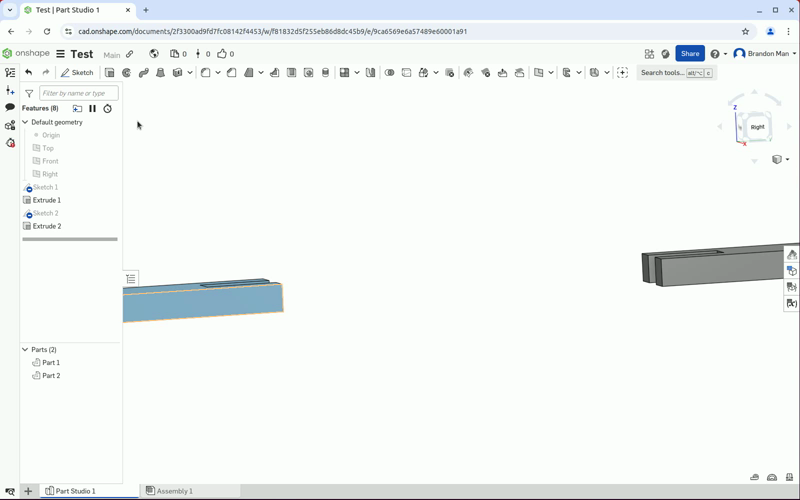
key(right, 3)
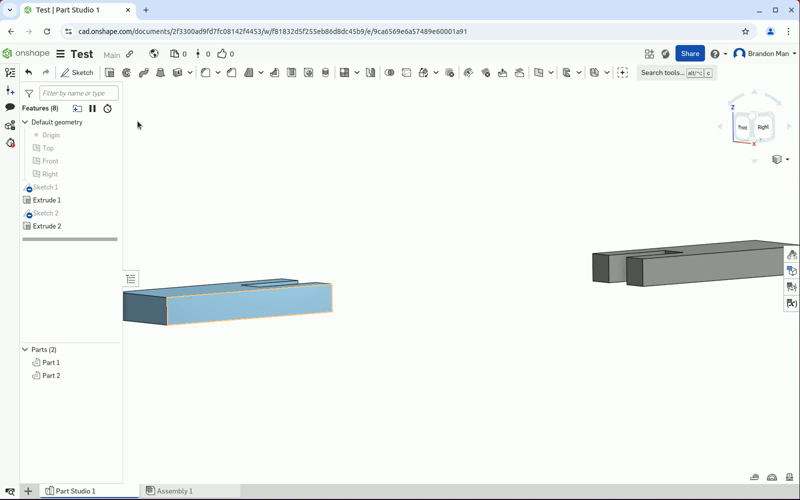
key(down, 3)
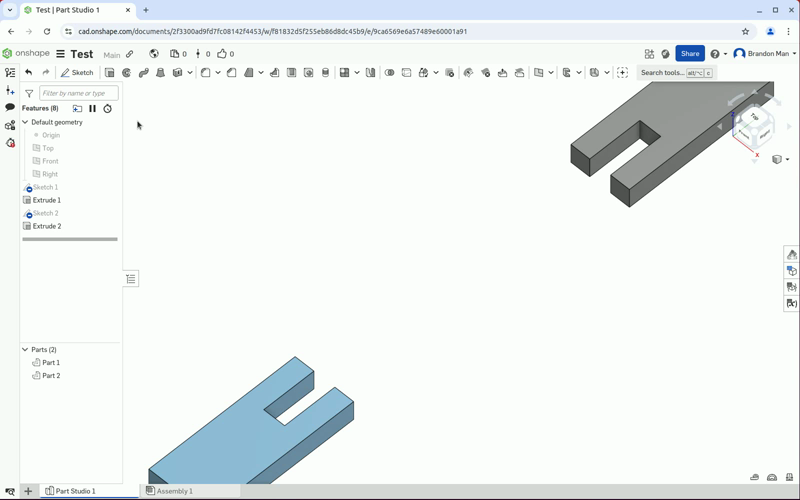
mouse_move(73, 189)
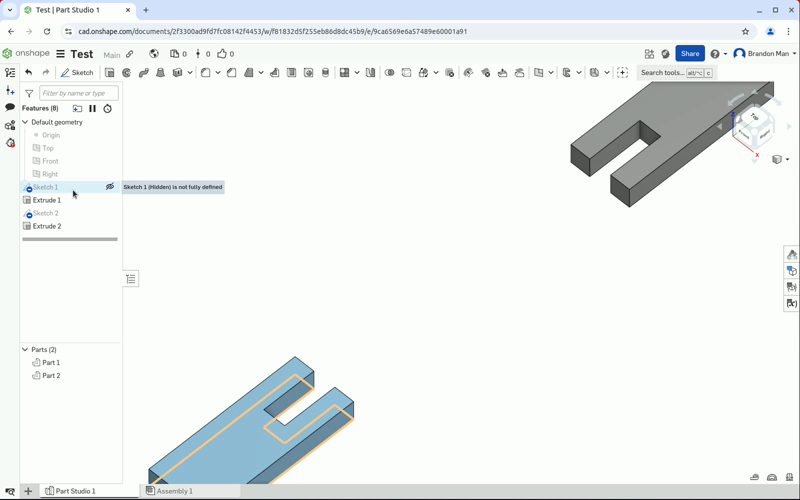
click(73, 189)